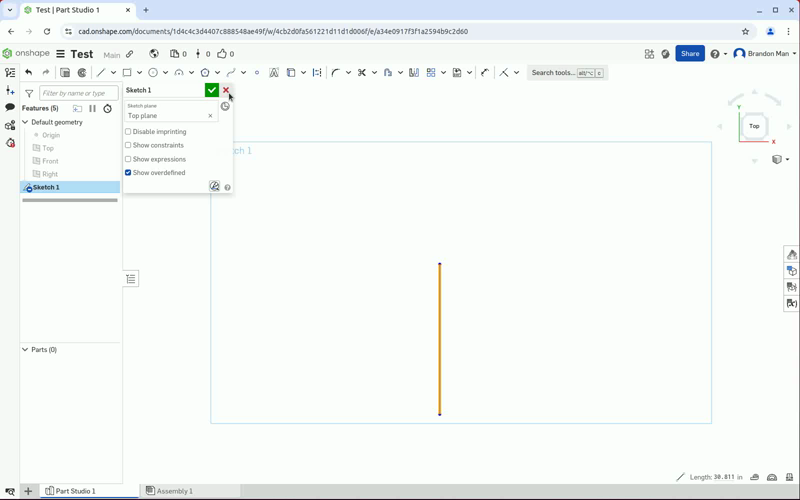
key(shift+h)
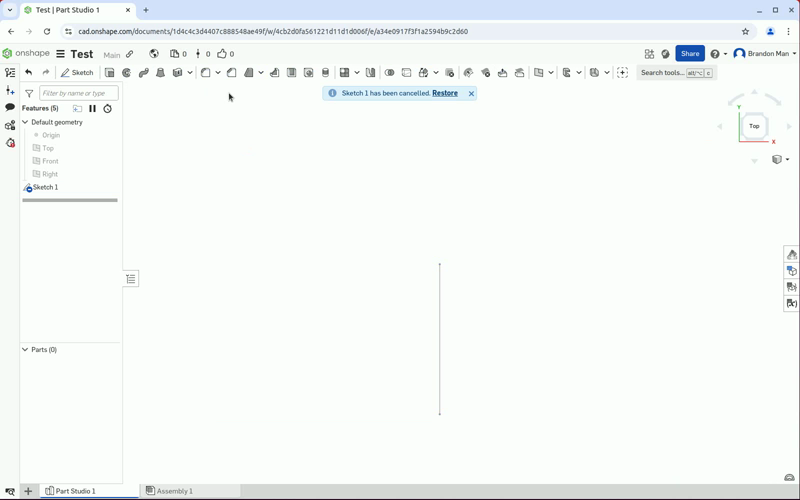
key(shift+s)
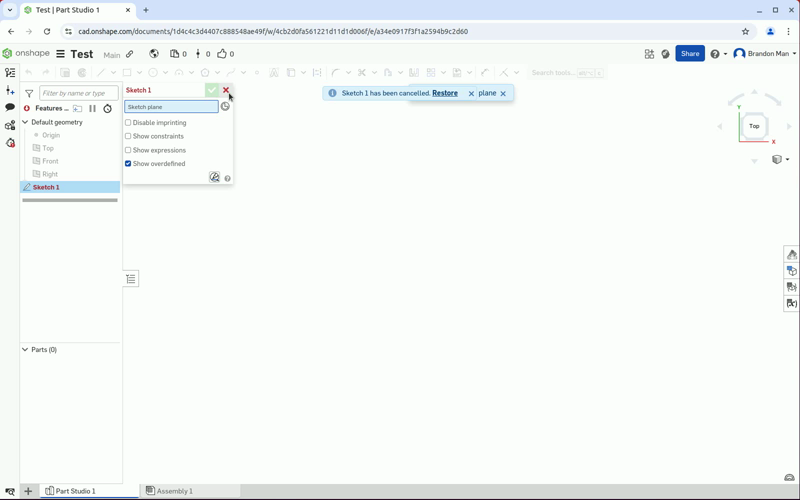
mouse_move(73, 150)
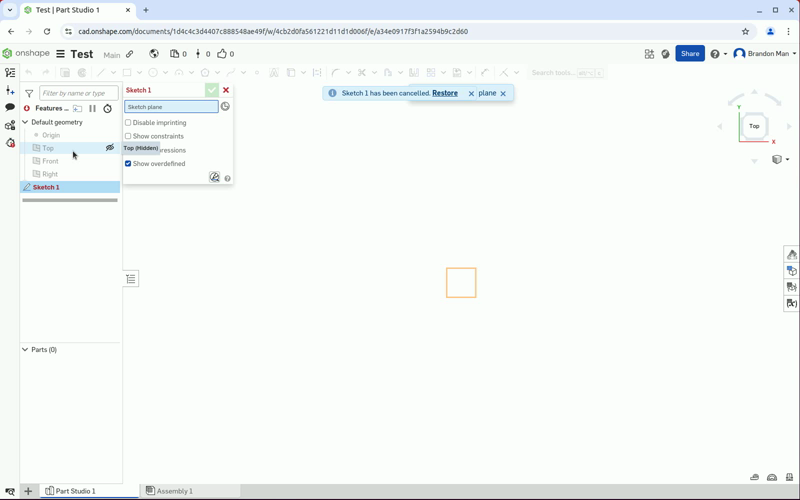
click(73, 150)
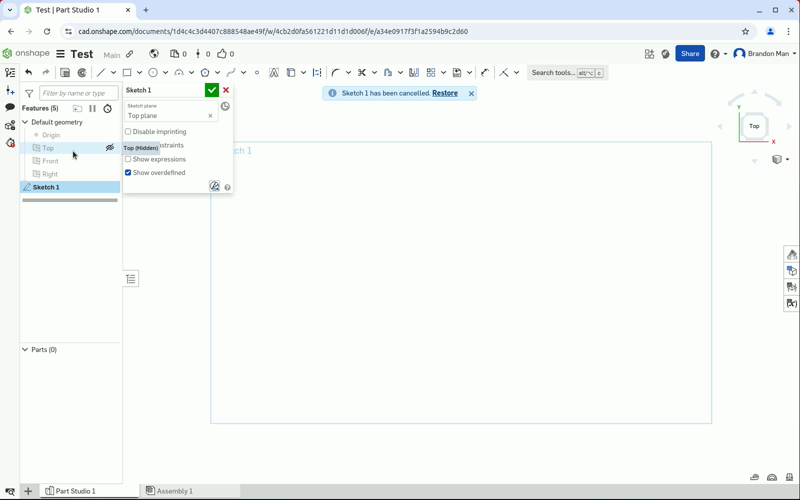
mouse_move(73, 352)
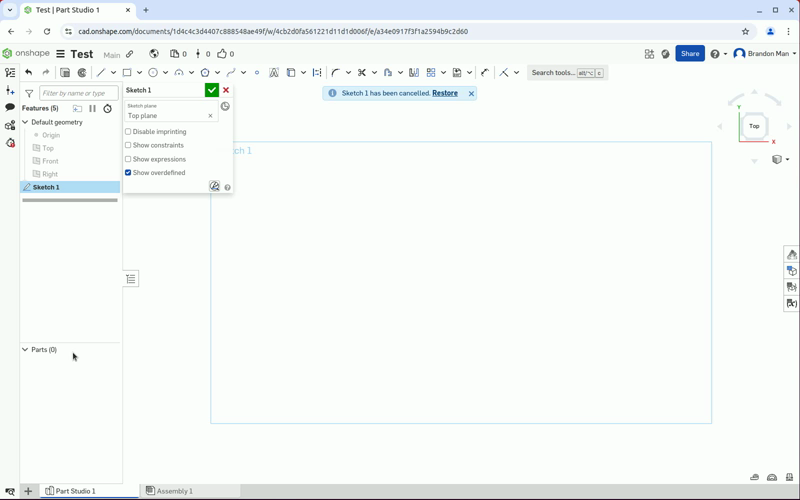
key(y)
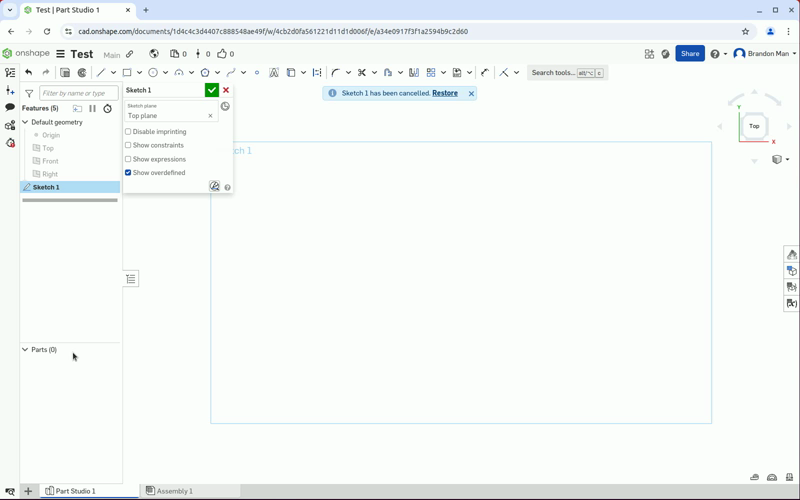
key(l)
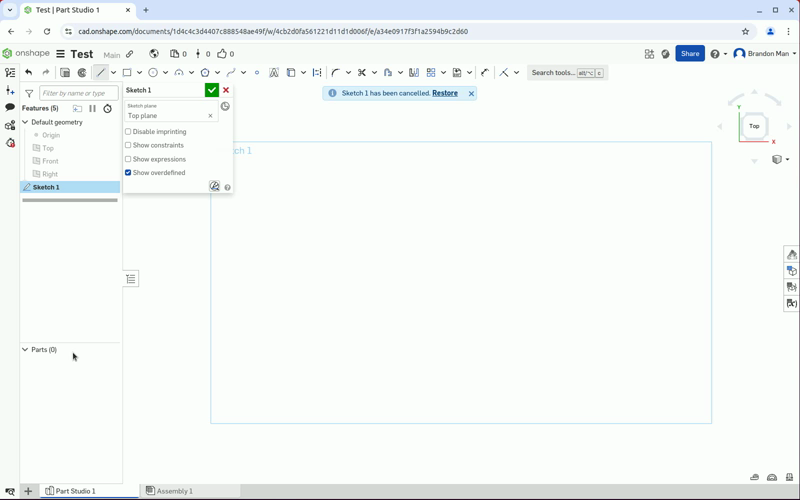
key_down(shift)
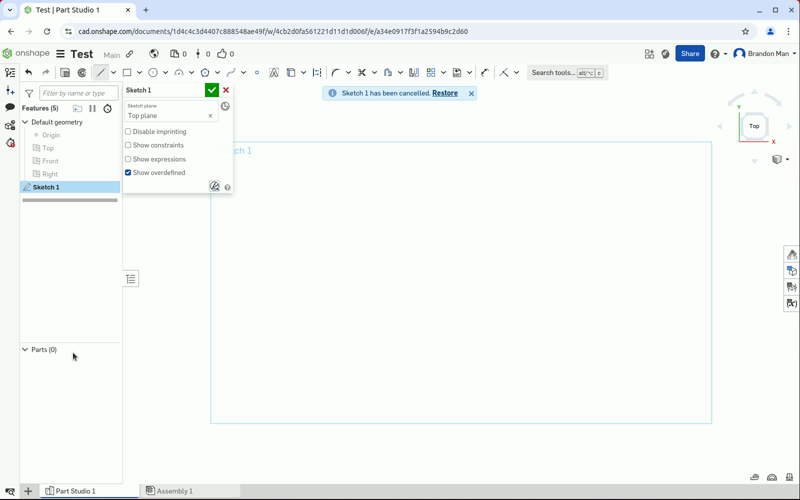
mouse_move(449, 368)
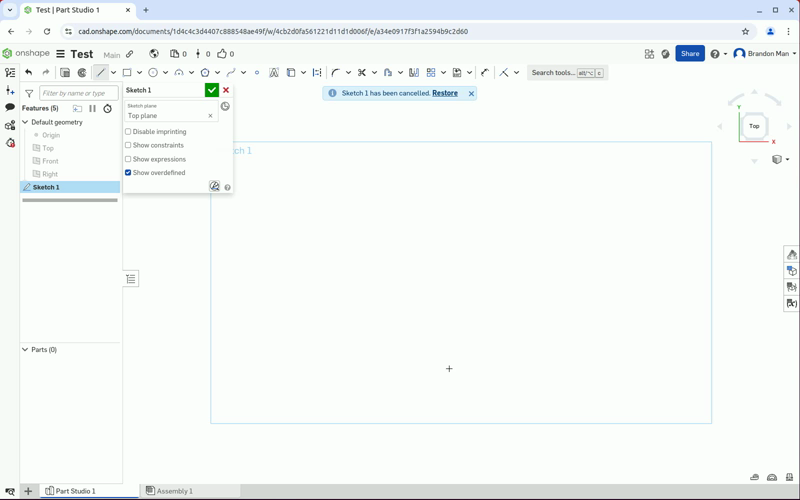
click(449, 368)
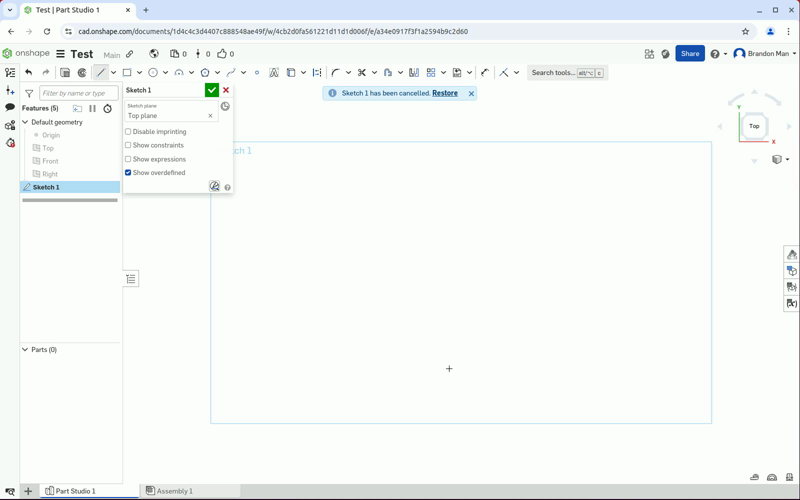
key_up(shift)
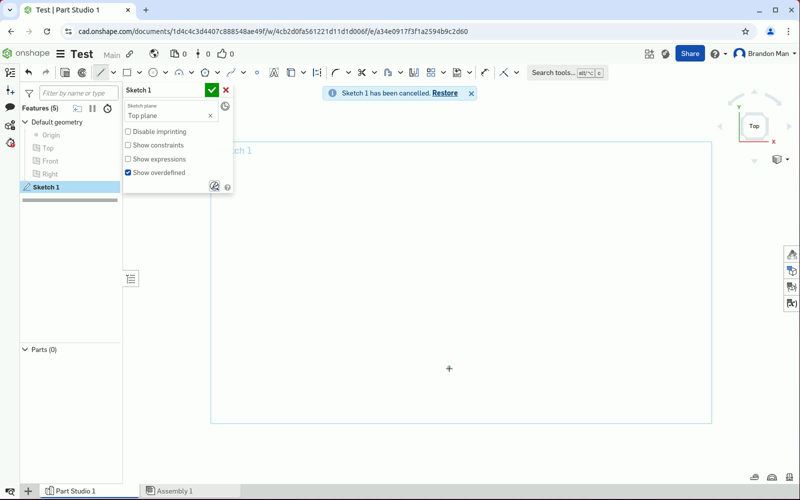
key_down(shift)
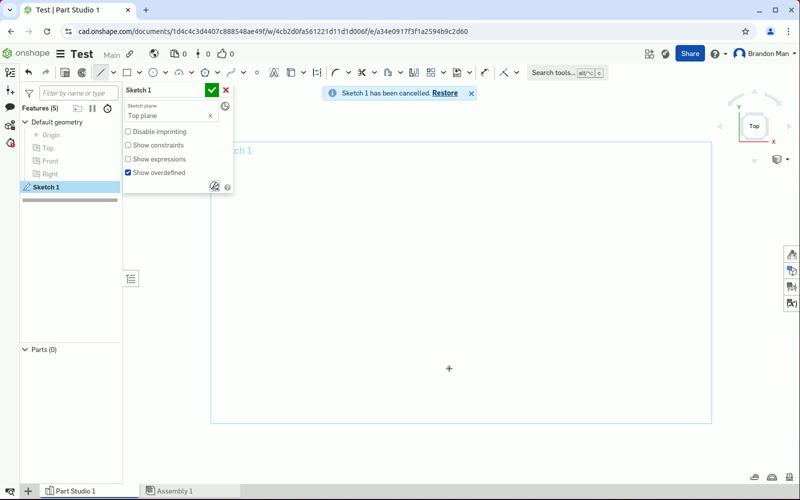
mouse_move(479, 368)
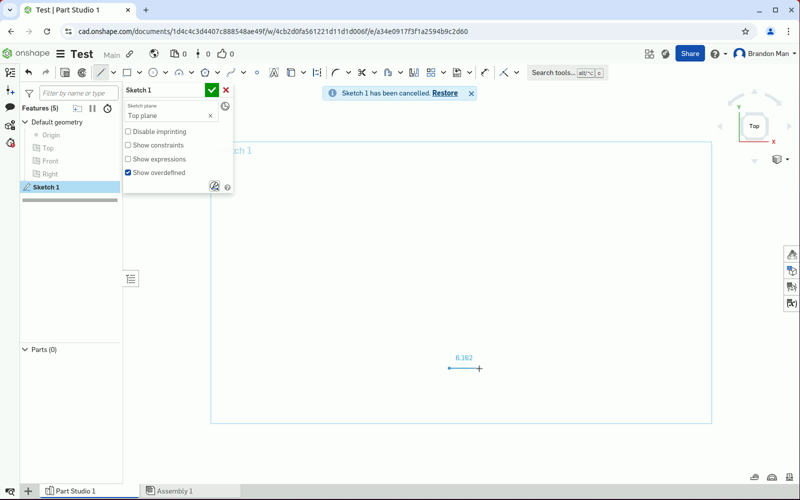
mouse_move(474, 368)
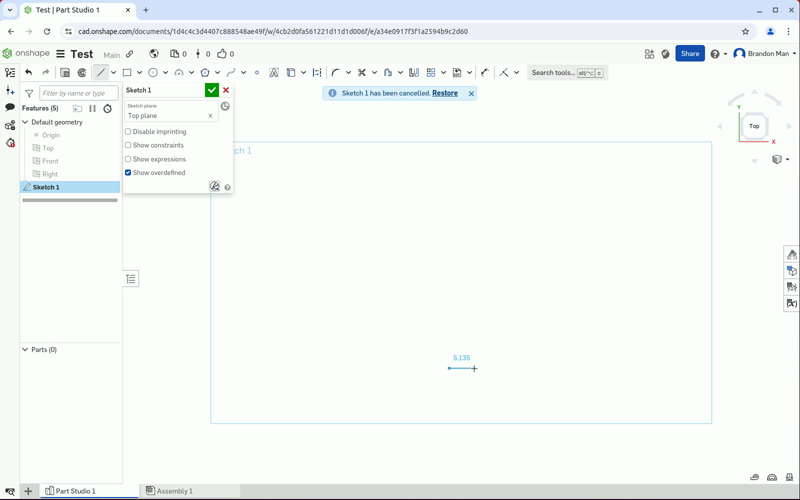
click(474, 368)
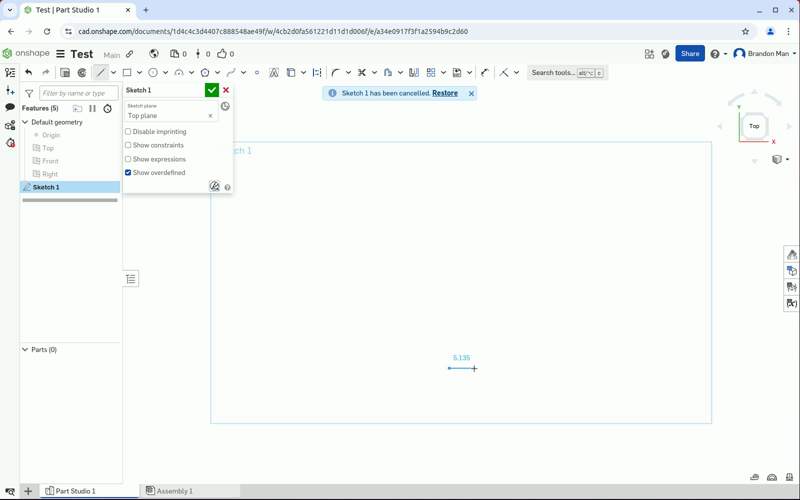
key_up(shift)
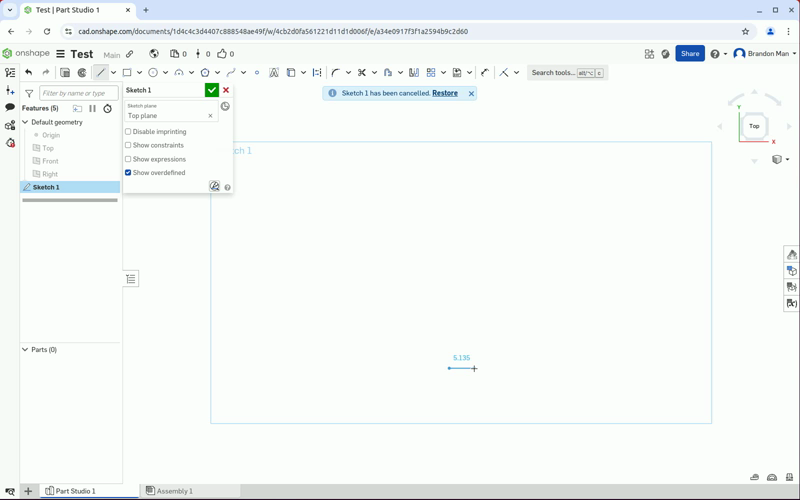
key_down(shift)
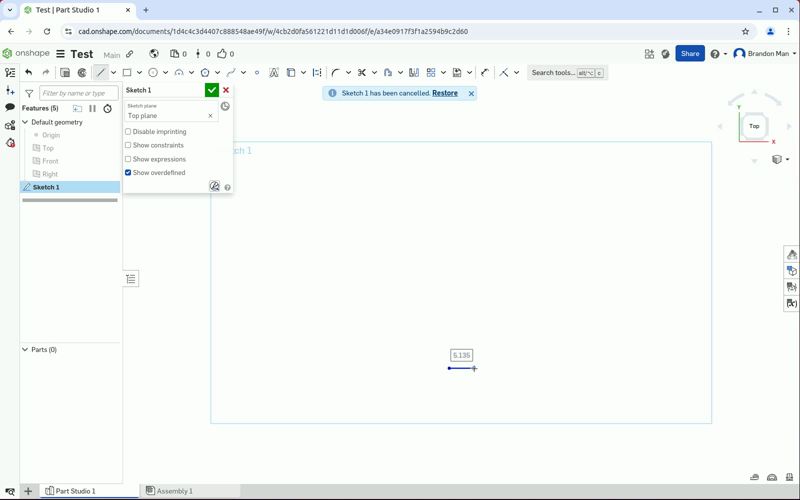
mouse_move(474, 199)
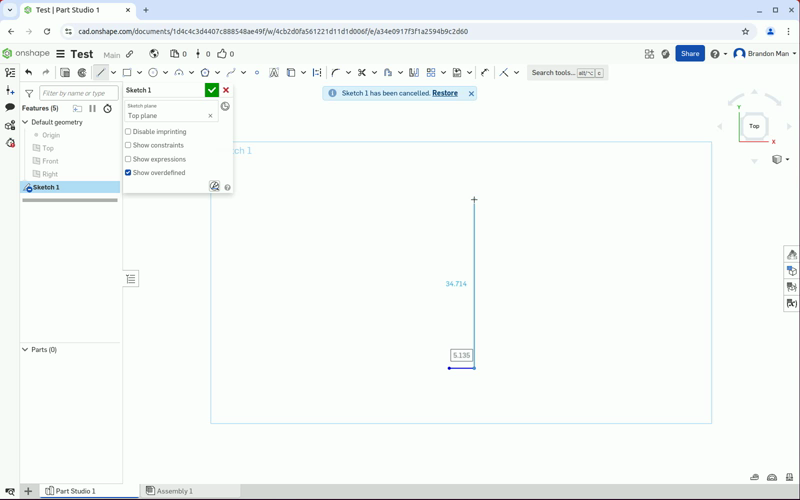
click(474, 199)
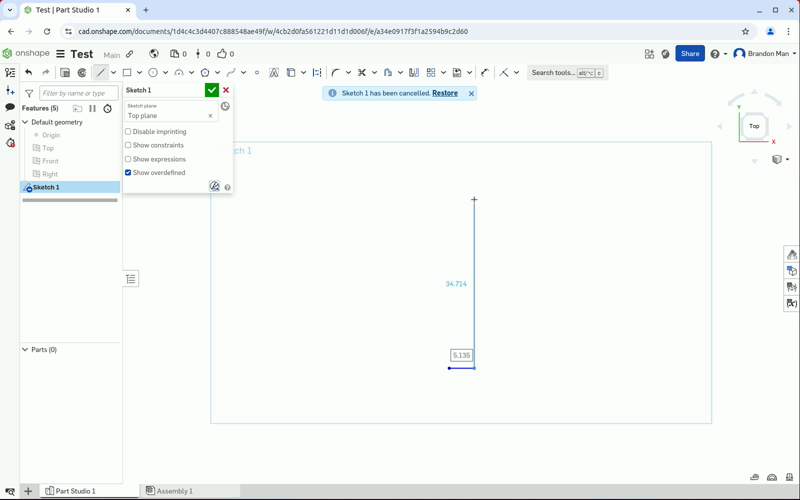
key_up(shift)
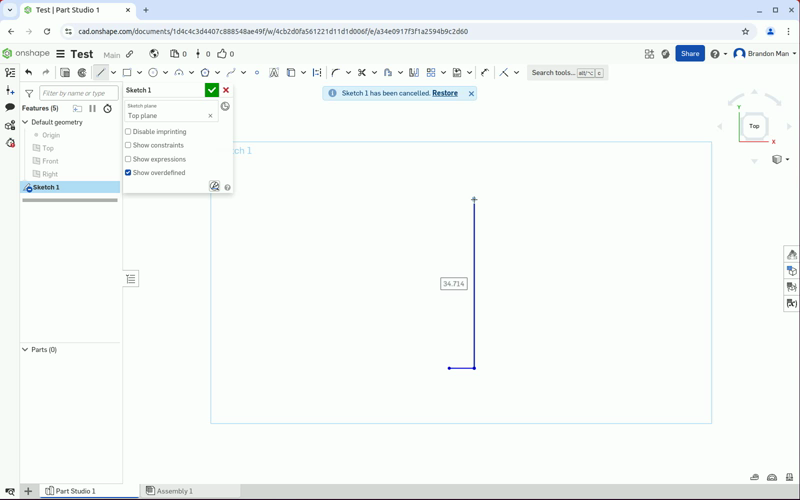
key_down(shift)
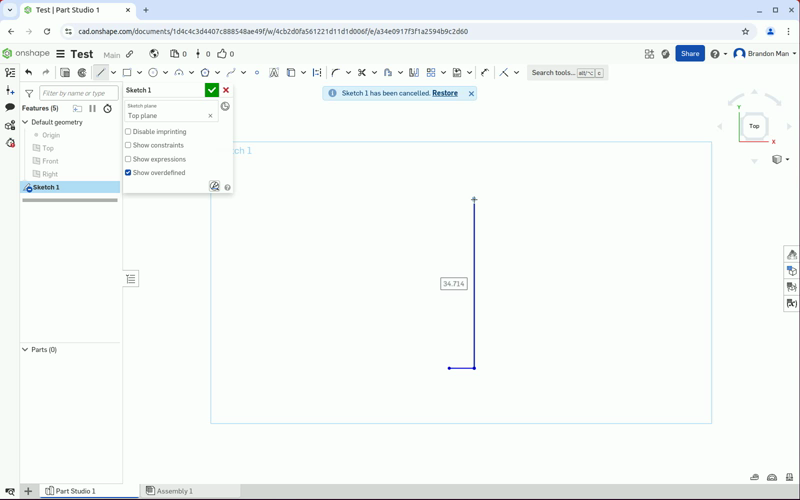
mouse_move(504, 199)
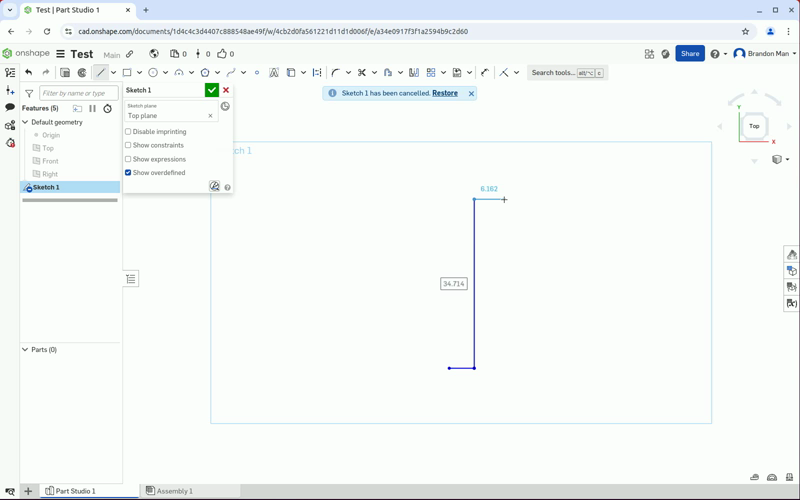
mouse_move(449, 199)
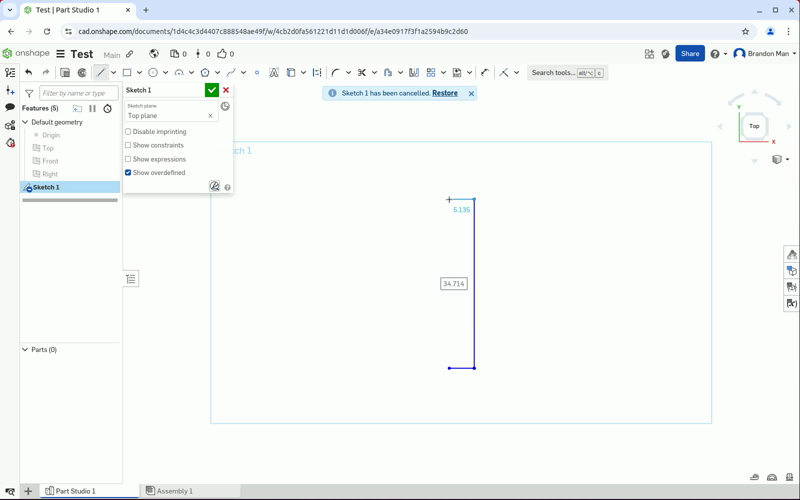
click(449, 199)
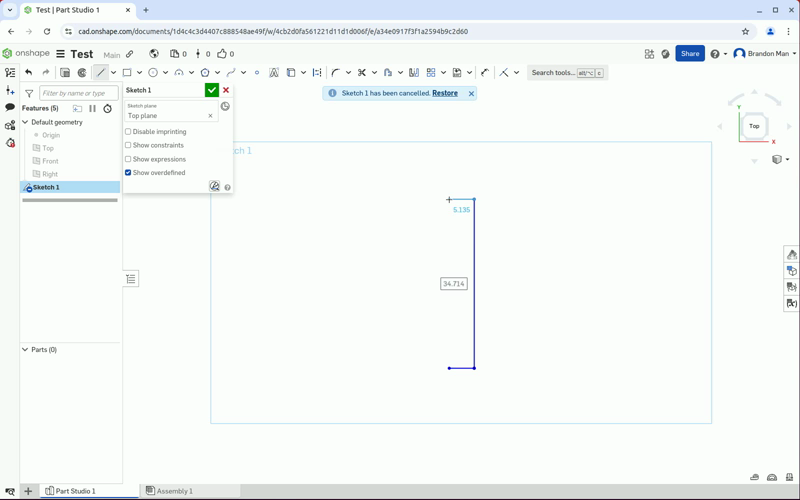
key_up(shift)
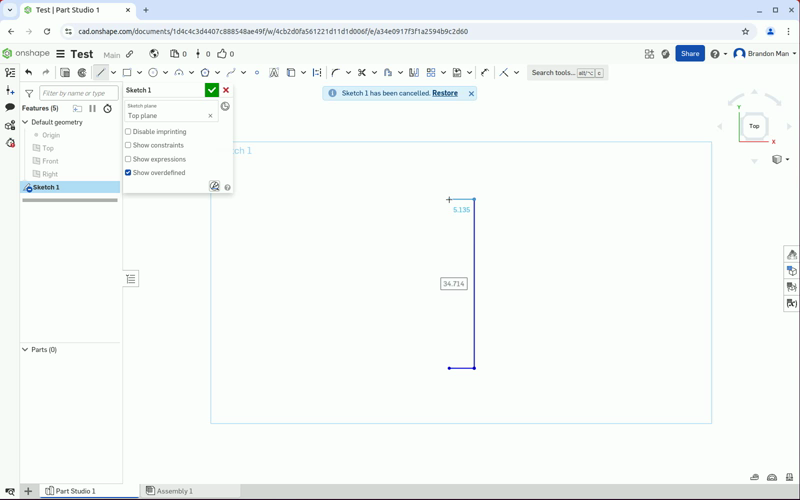
key_down(shift)
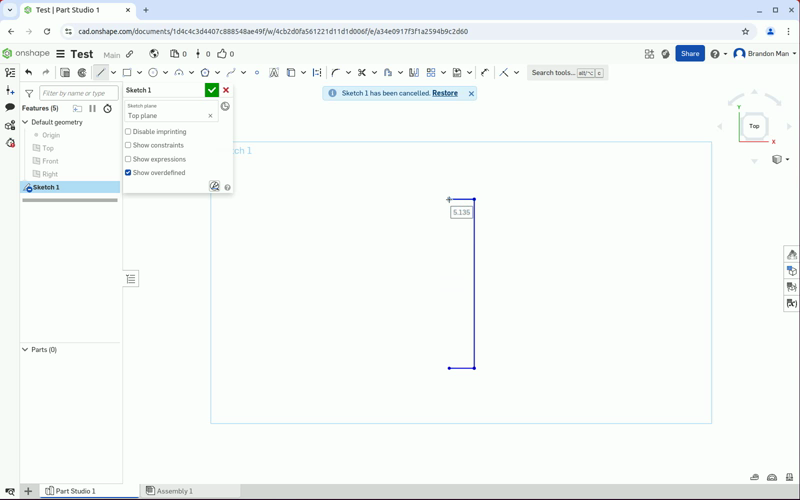
mouse_move(449, 368)
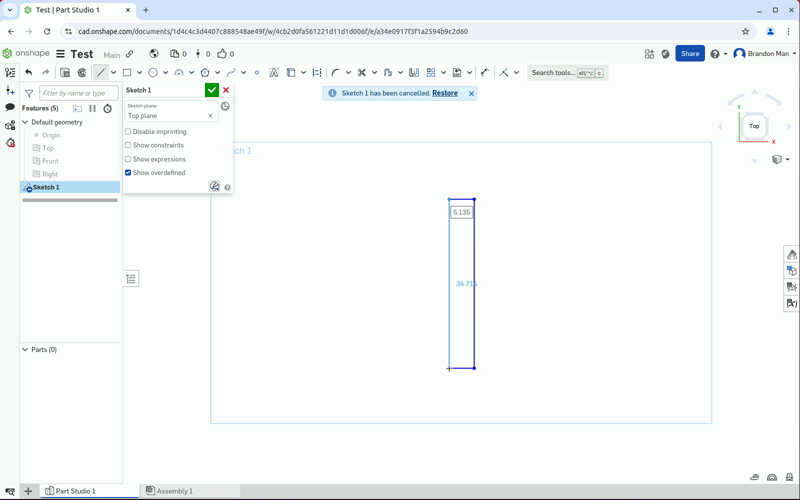
key_up(shift)
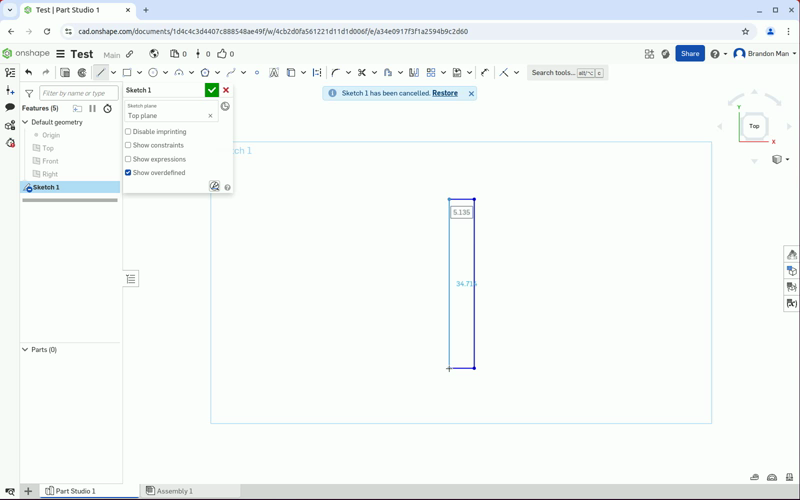
click(449, 368)
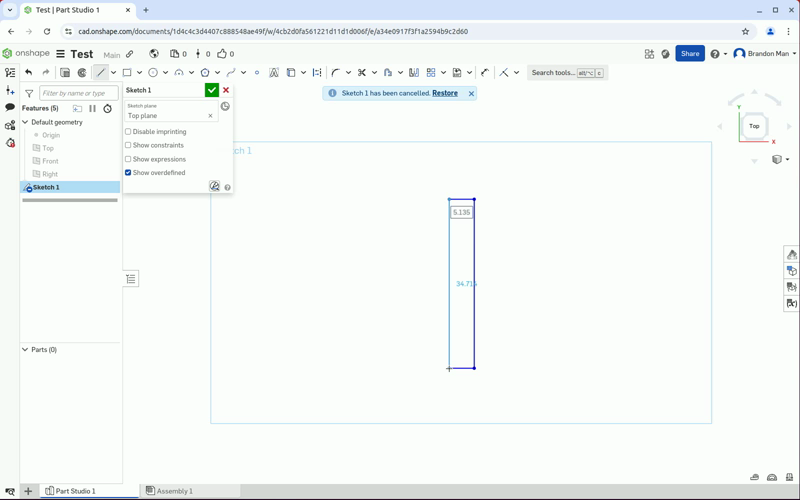
key(esc)
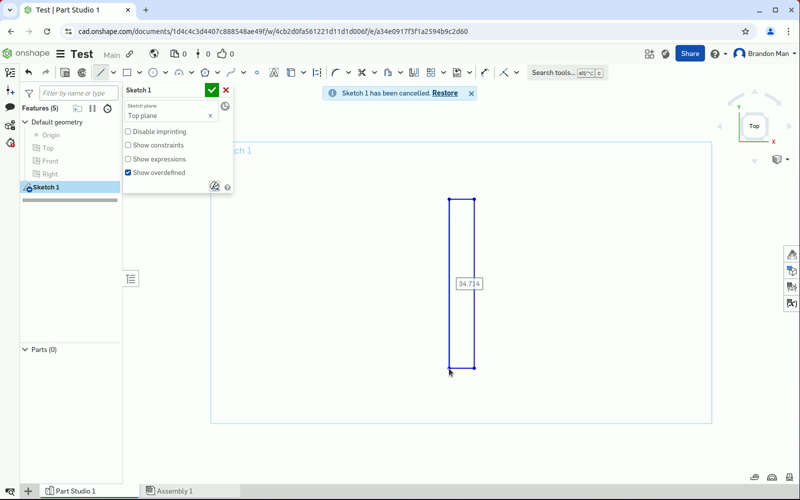
key(l)
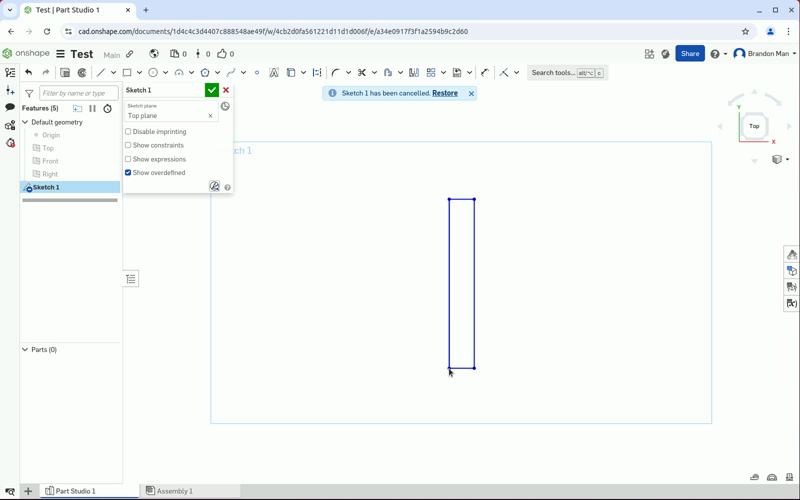
key_down(shift)
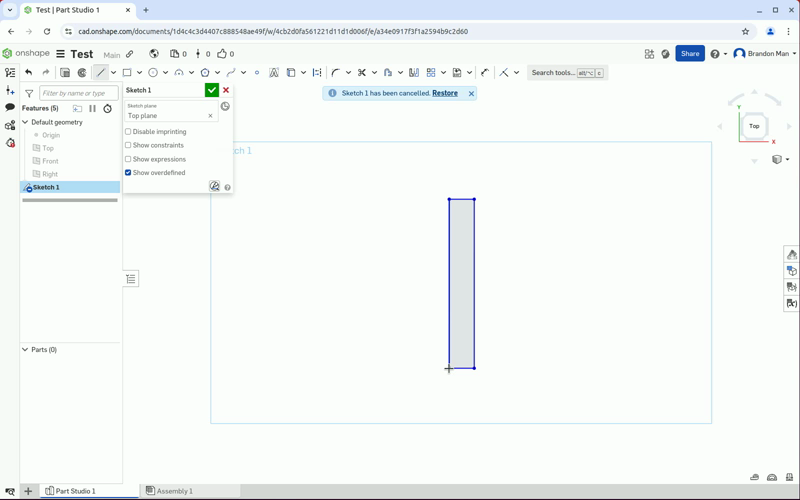
mouse_move(452, 364)
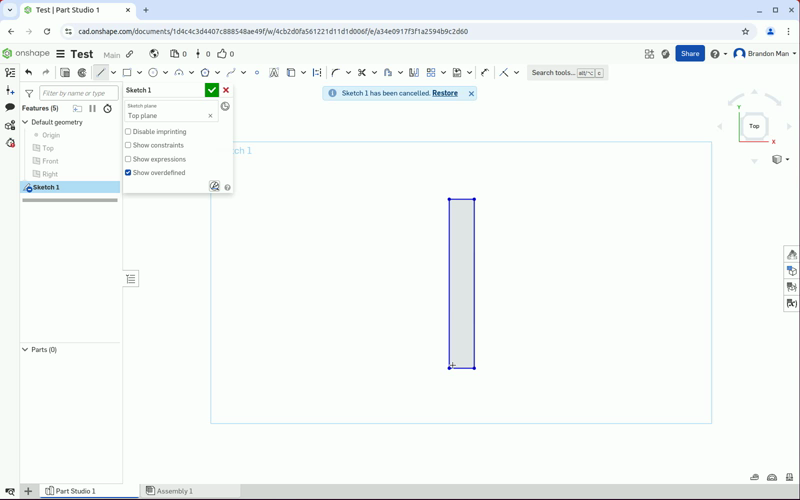
click(452, 364)
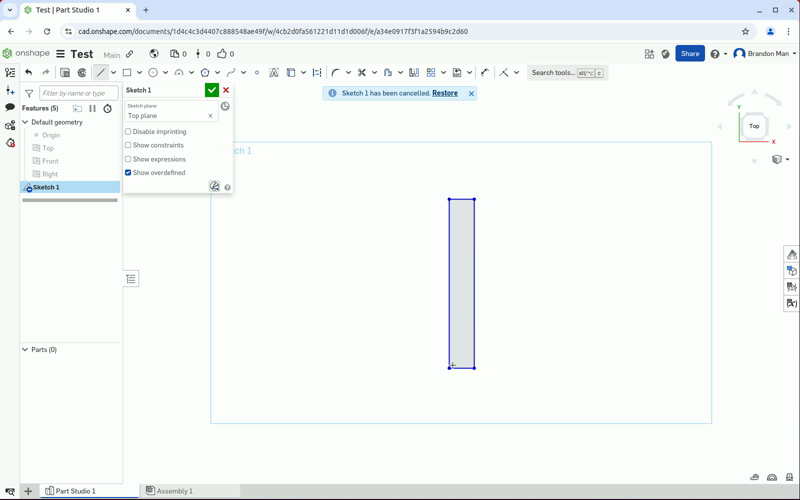
key_up(shift)
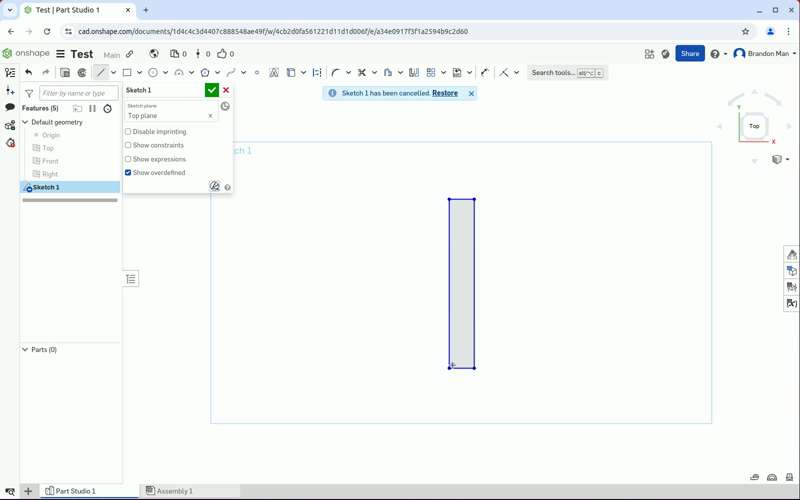
key_down(shift)
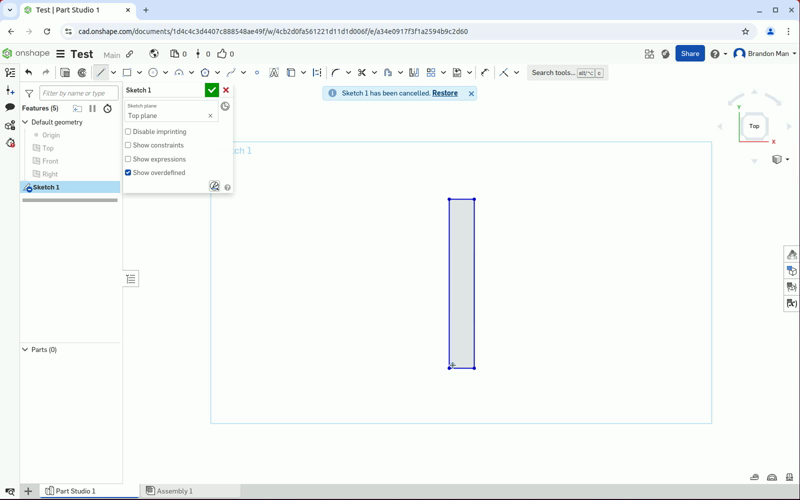
mouse_move(482, 364)
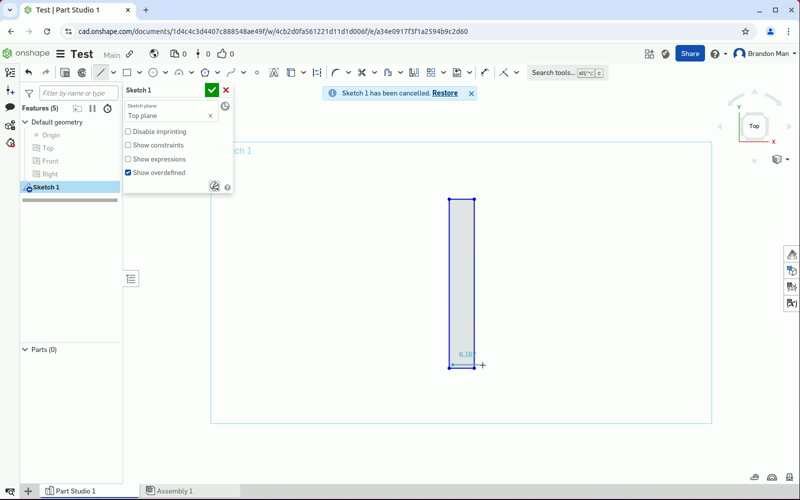
mouse_move(470, 364)
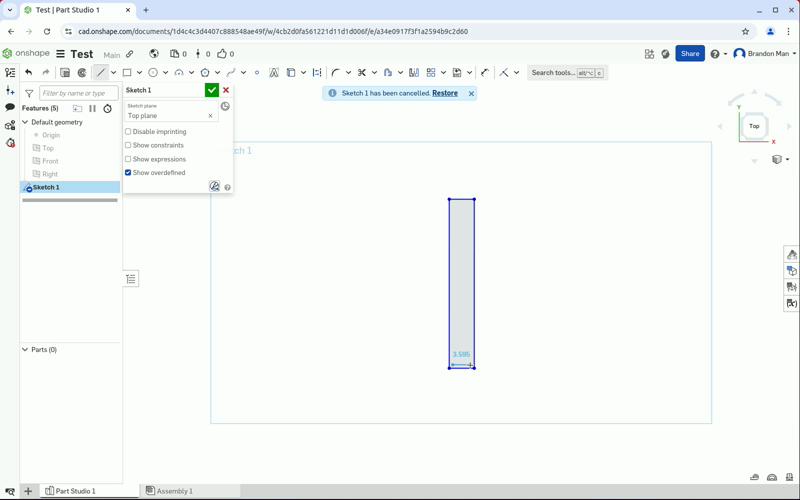
click(470, 364)
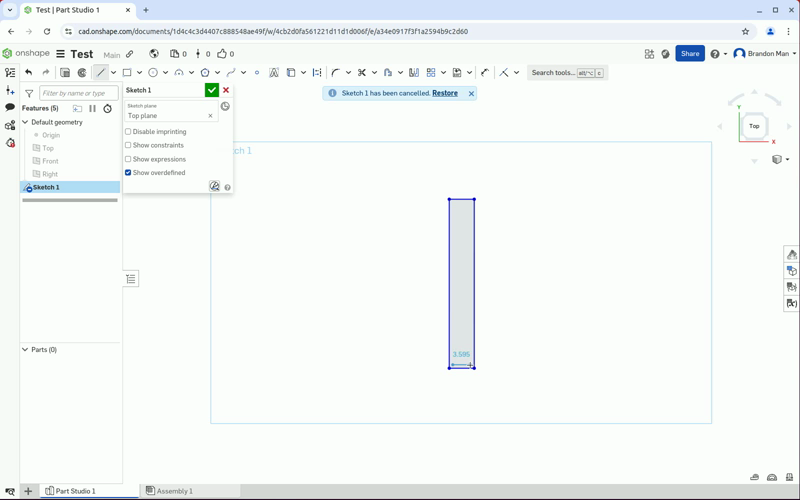
key_up(shift)
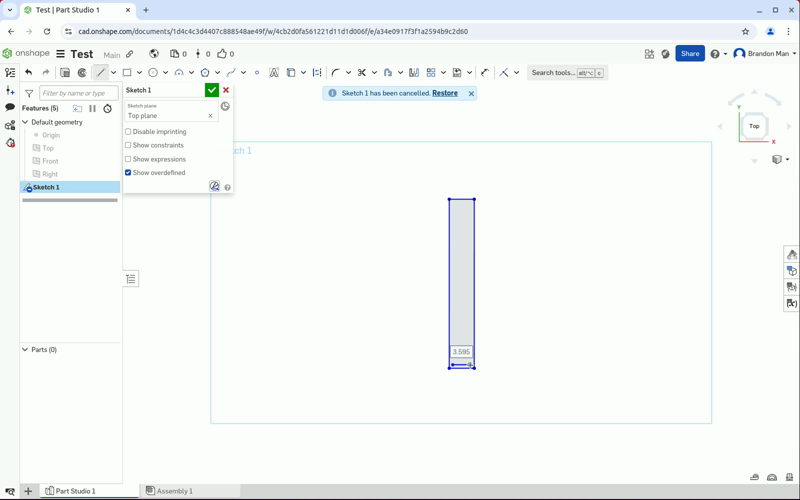
key_down(shift)
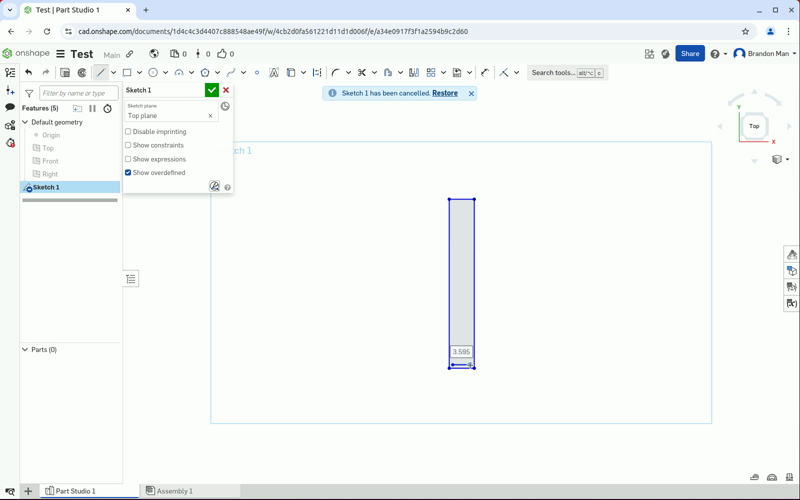
mouse_move(470, 202)
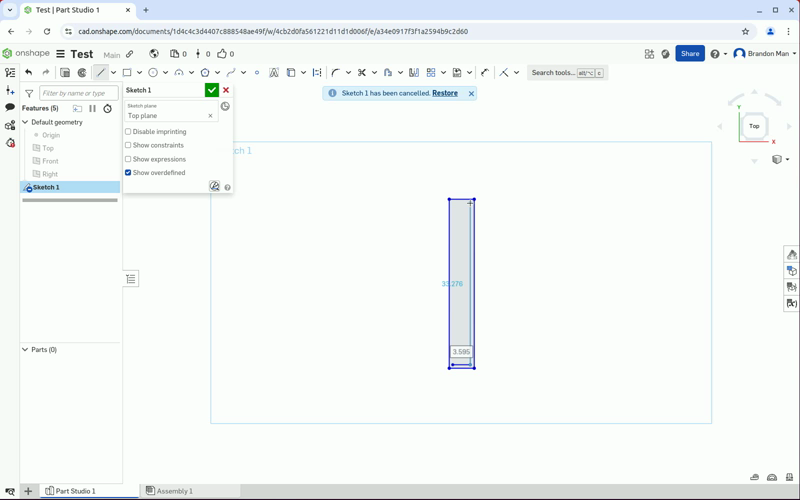
click(470, 202)
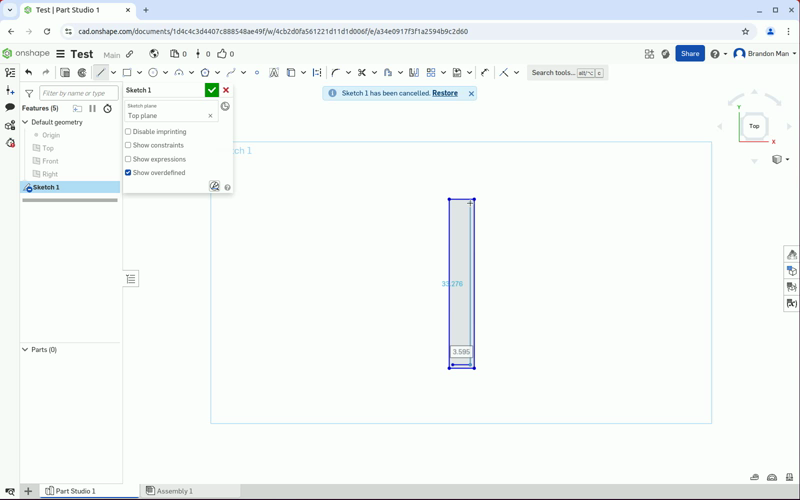
key_up(shift)
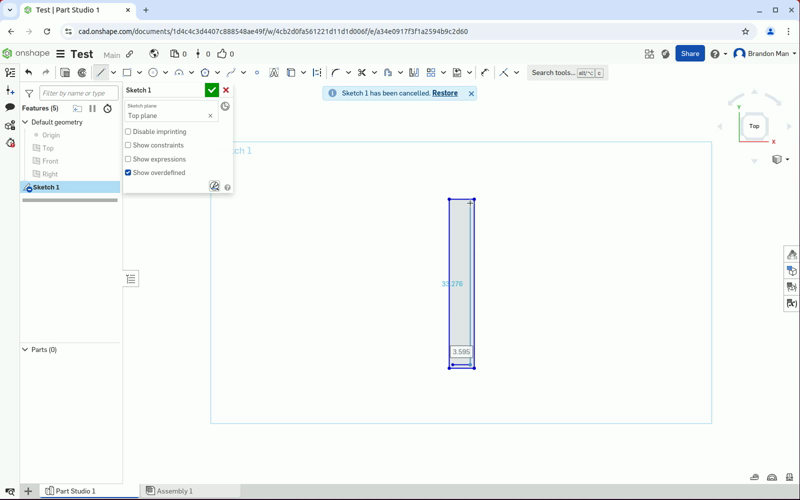
key_down(shift)
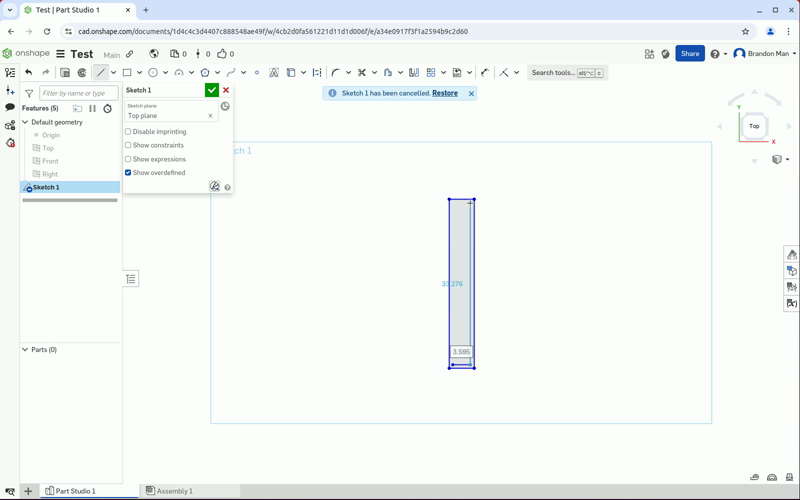
mouse_move(500, 202)
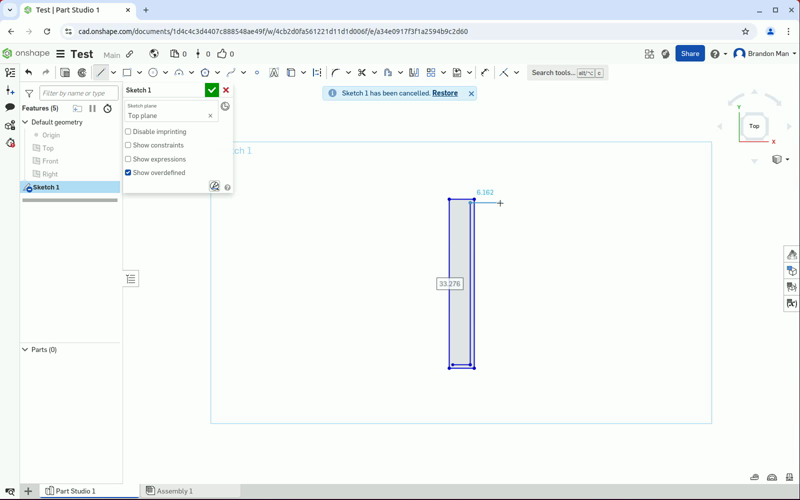
mouse_move(452, 202)
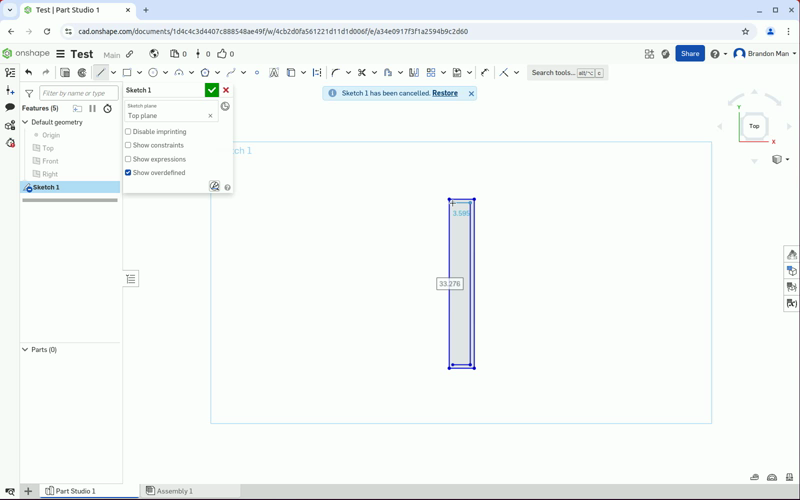
click(452, 202)
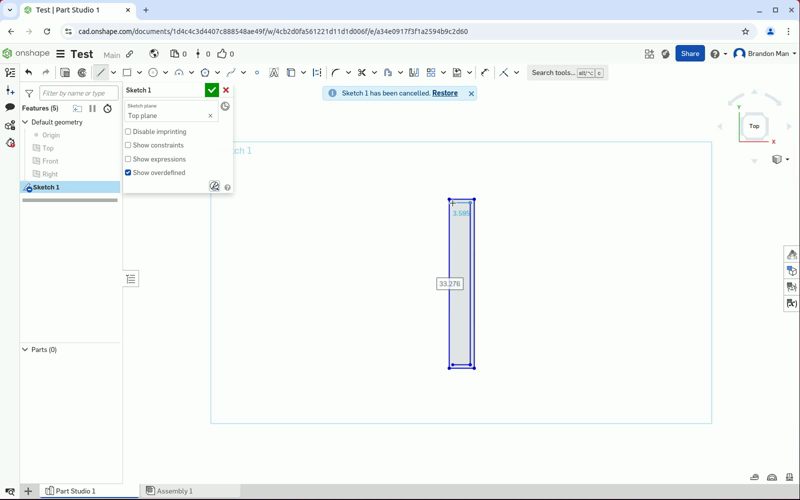
key_up(shift)
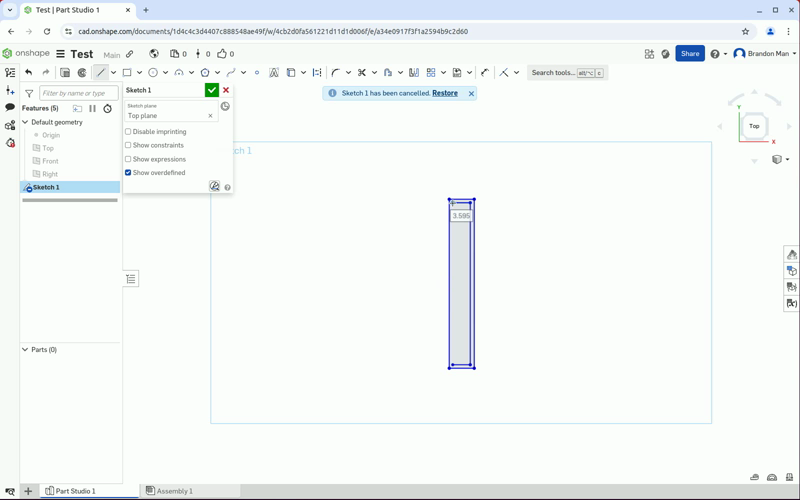
key_down(shift)
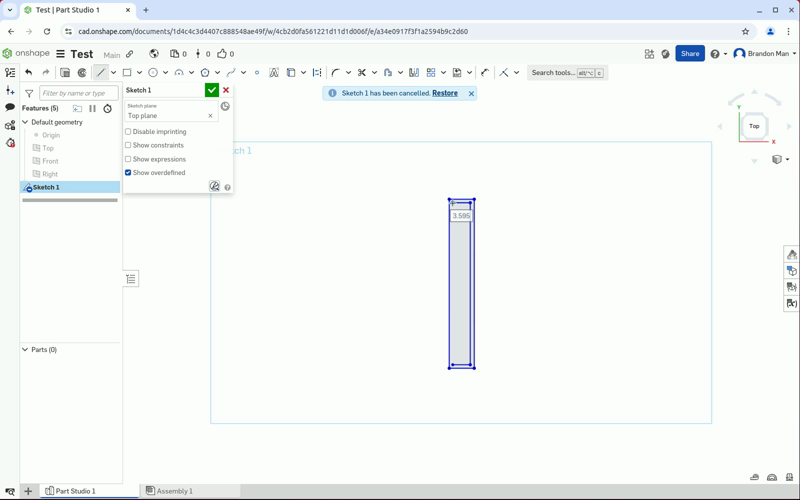
mouse_move(452, 364)
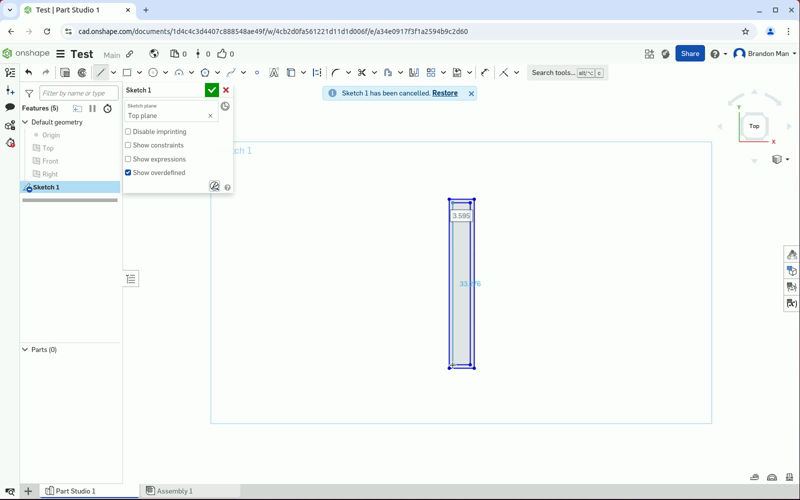
key_up(shift)
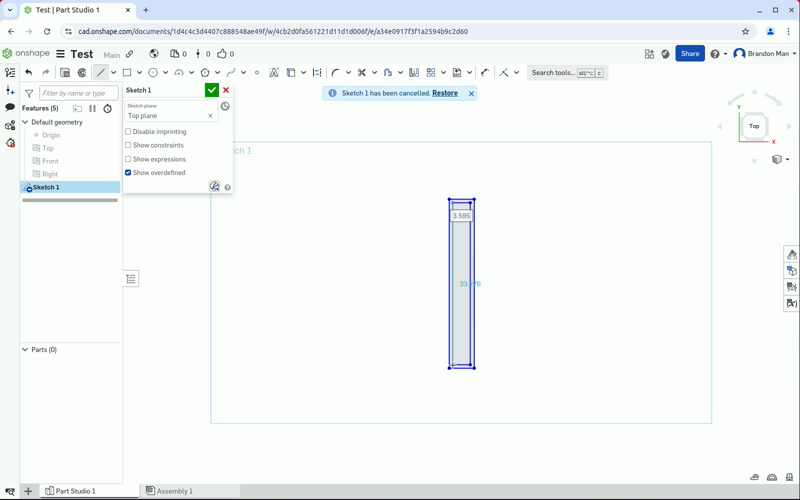
click(452, 364)
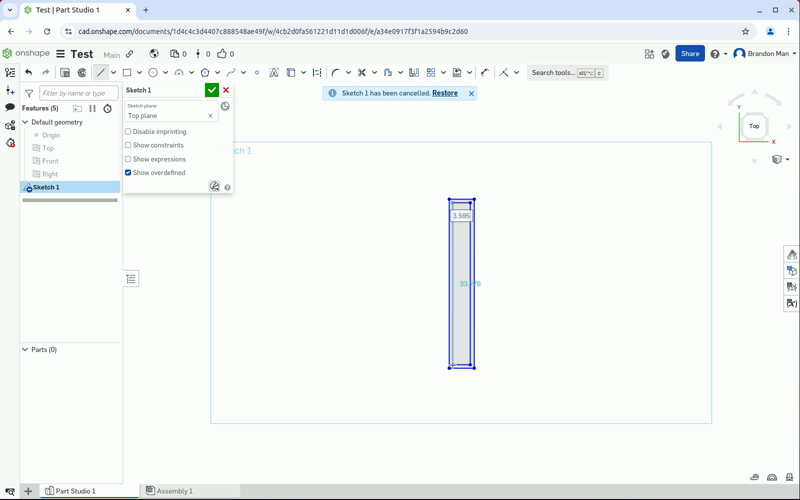
key(esc)
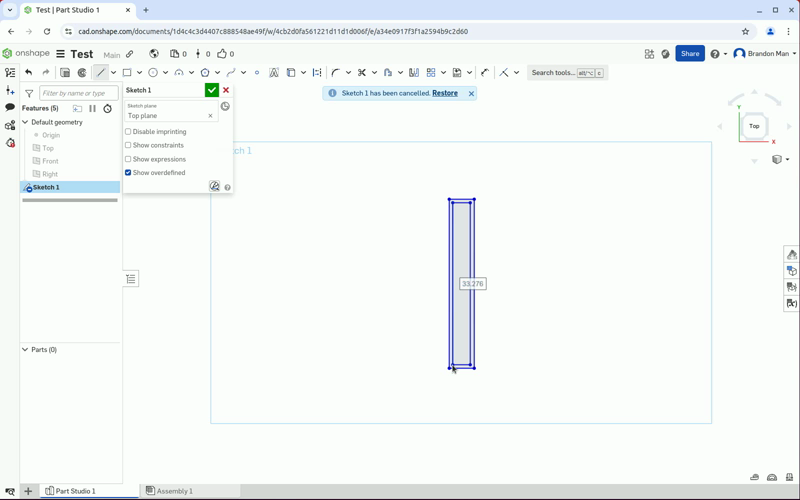
mouse_move(450, 299)
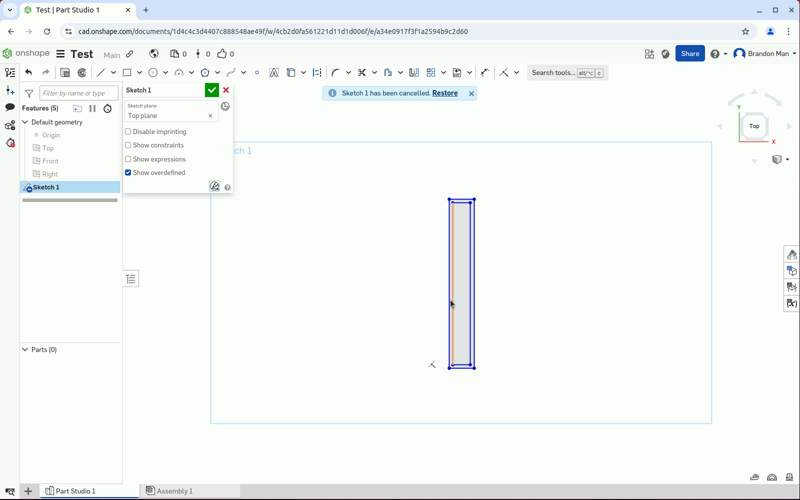
scroll(6)
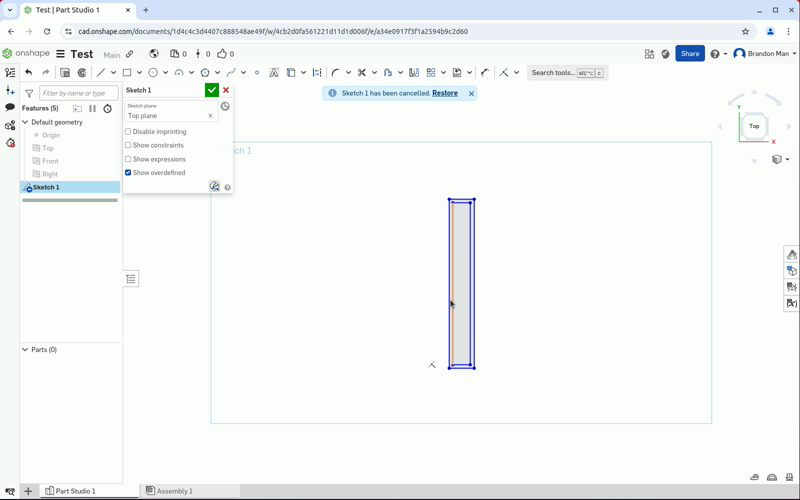
scroll(6)
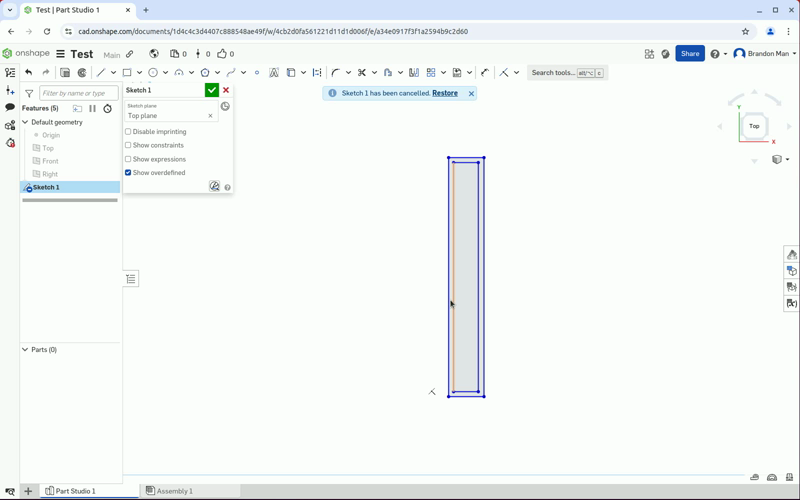
scroll(6)
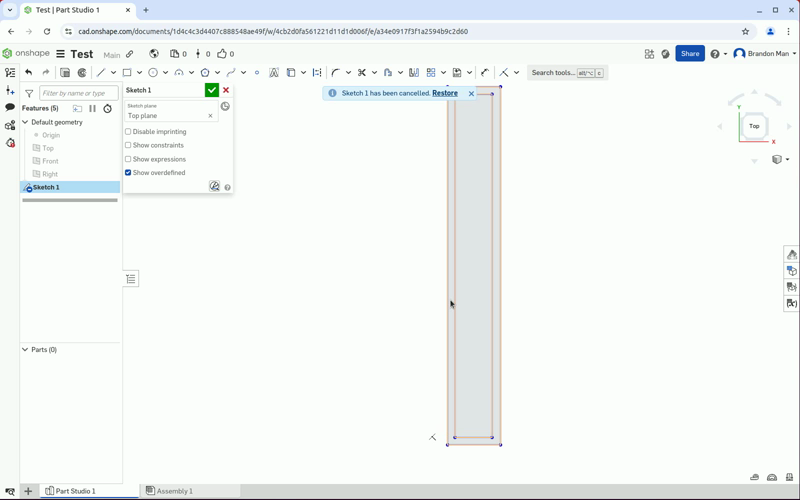
scroll(6)
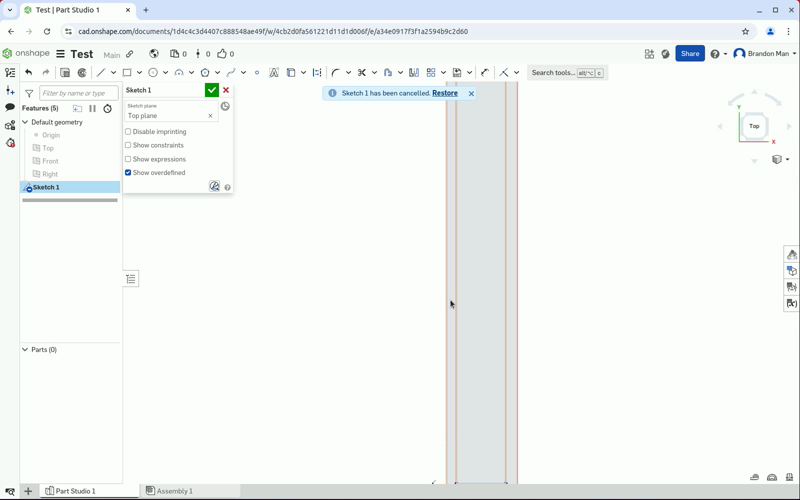
scroll(6)
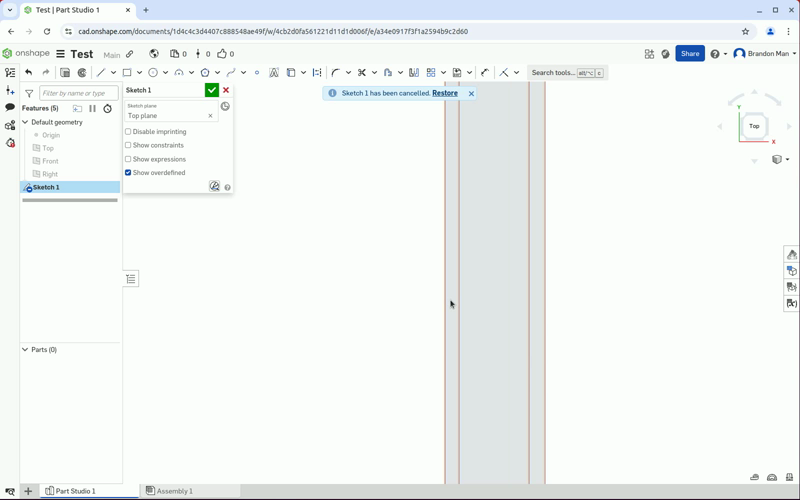
scroll(6)
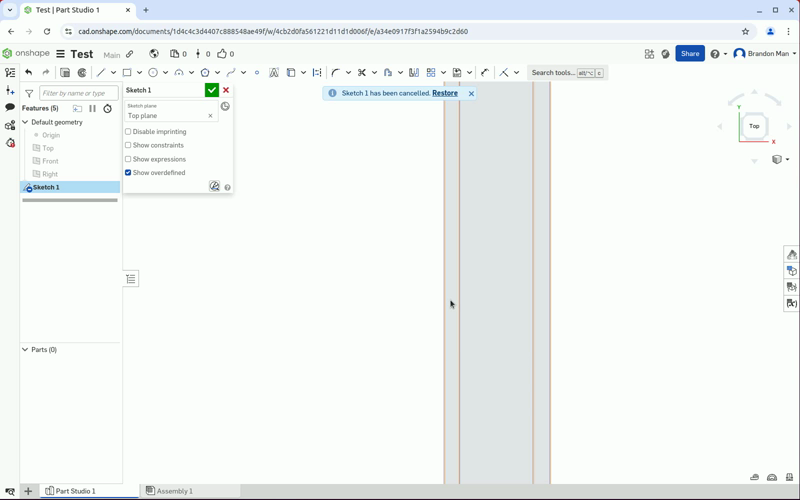
scroll(6)
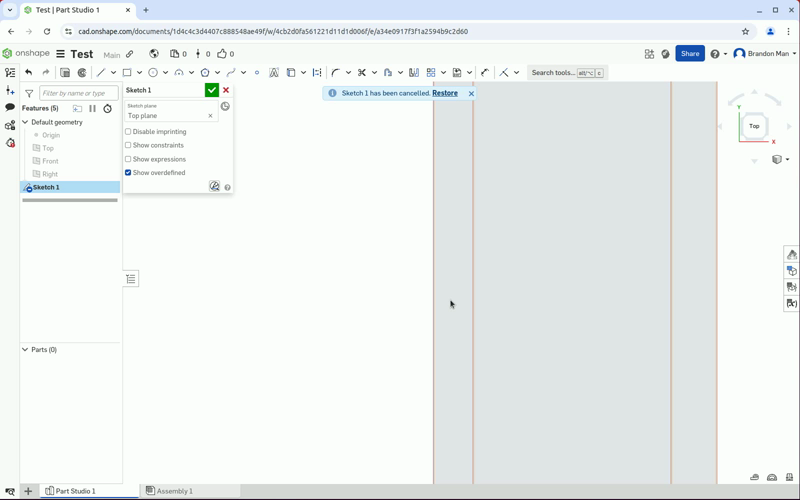
click(450, 299)
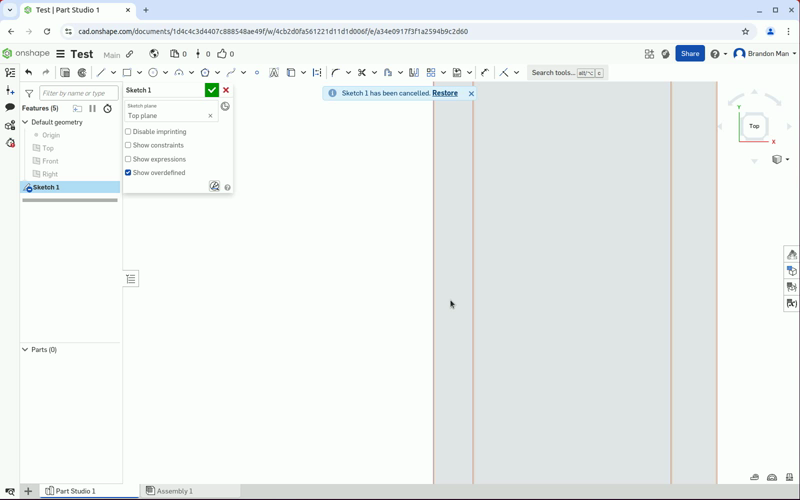
scroll(-6)
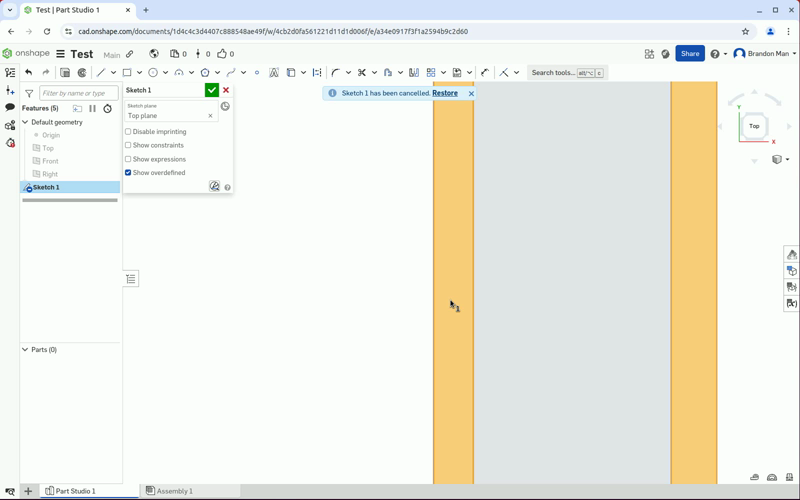
scroll(-6)
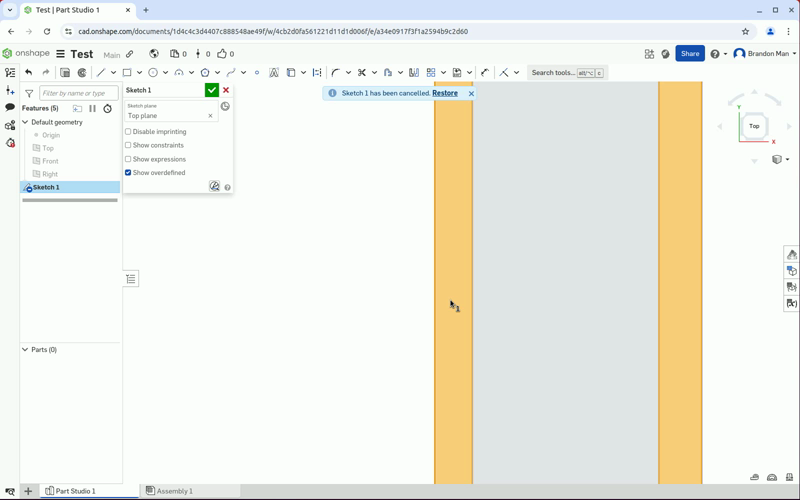
scroll(-6)
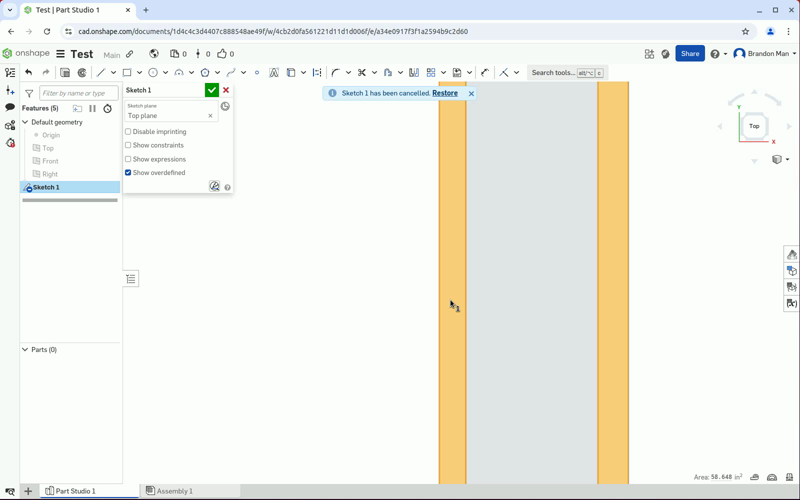
scroll(-6)
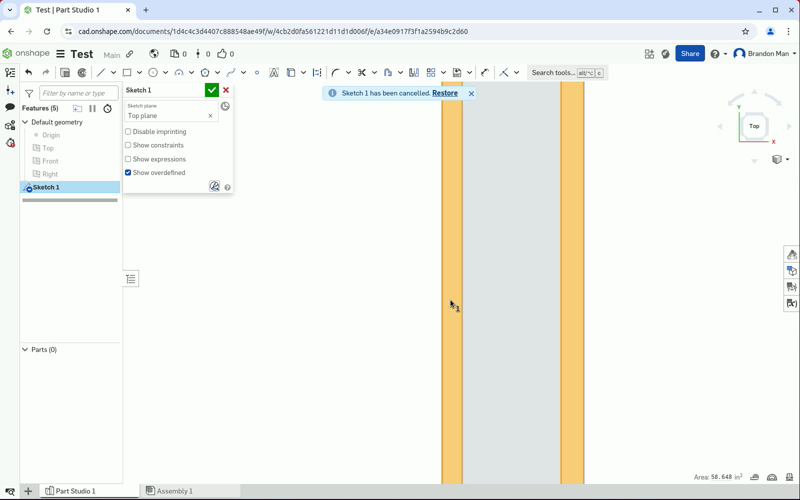
scroll(-6)
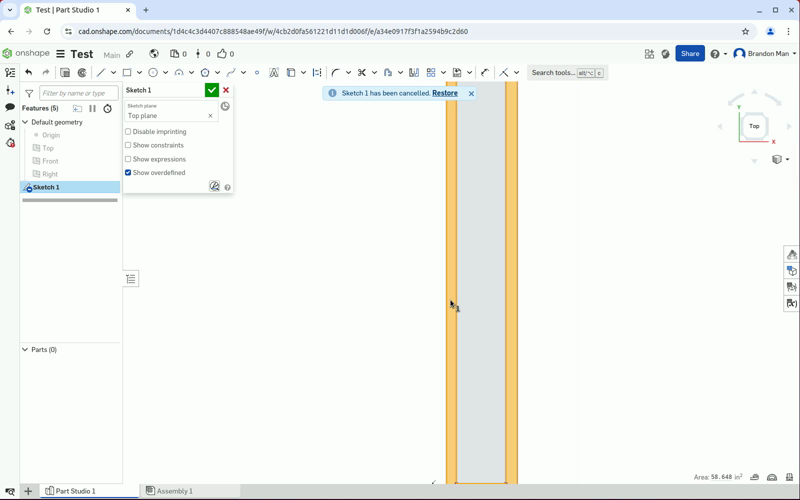
scroll(-6)
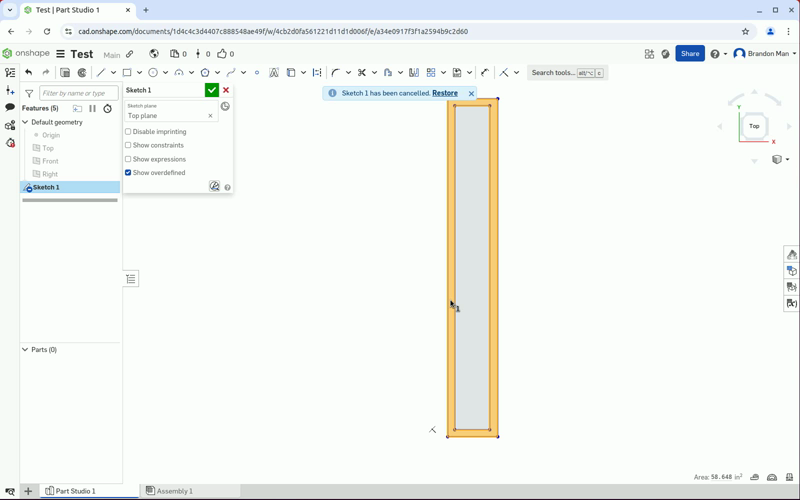
scroll(-6)
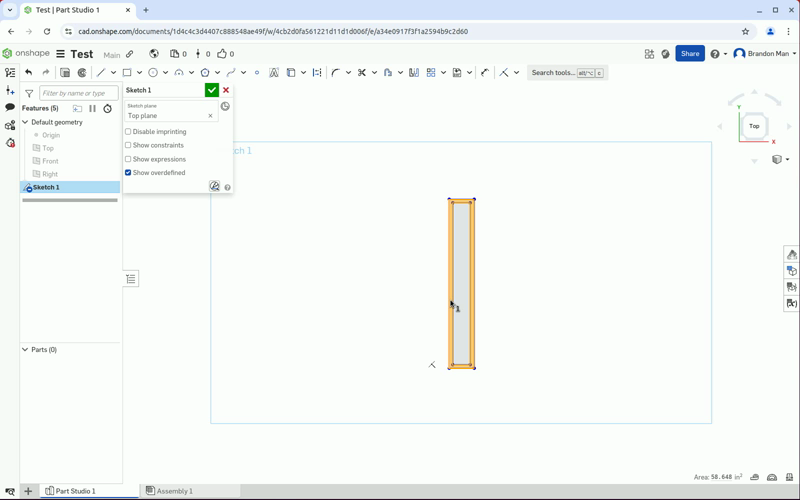
mouse_move(73, 352)
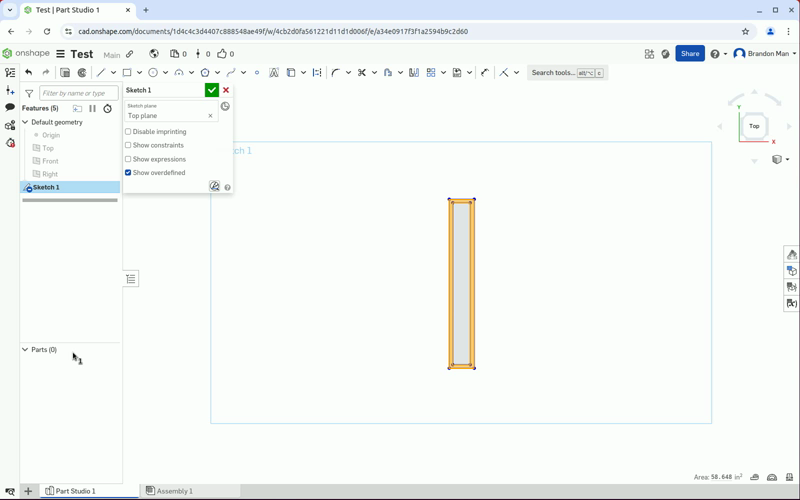
key(shift+y)
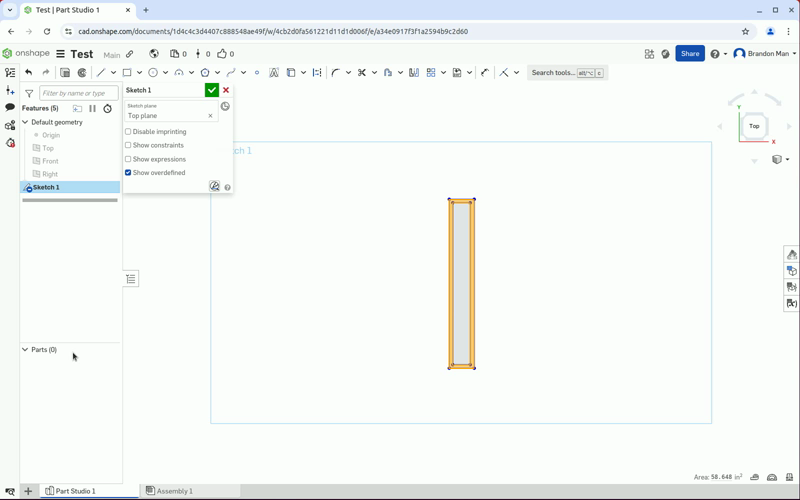
key(shift+e)
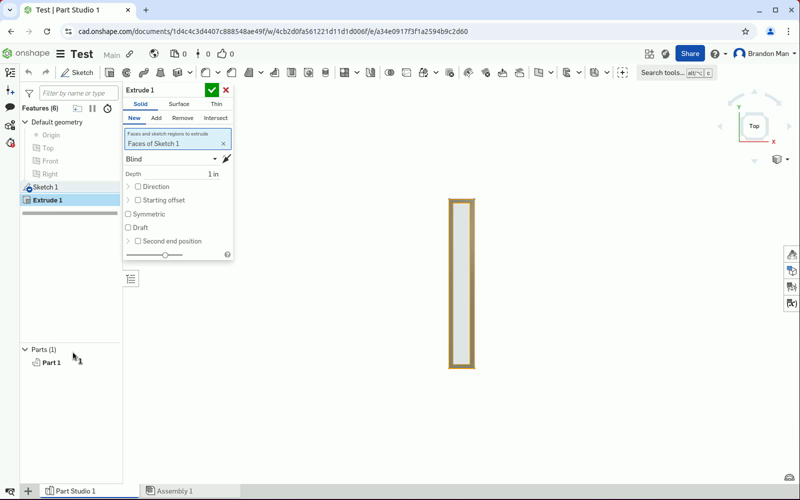
mouse_move(143, 106)
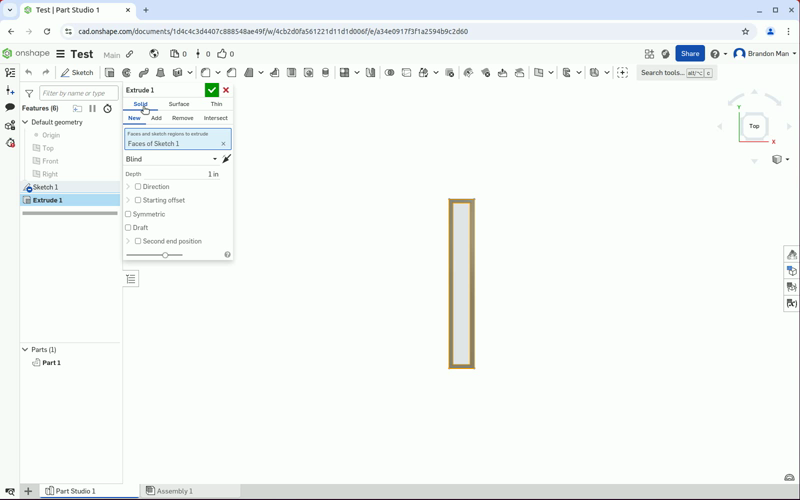
click(143, 106)
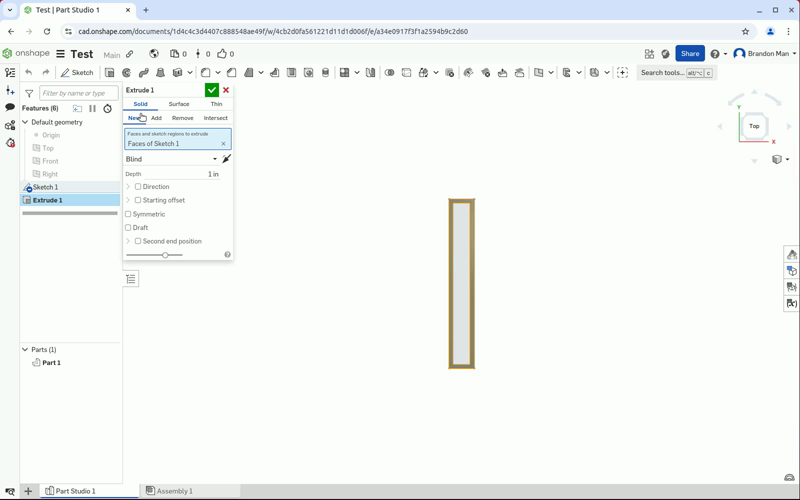
mouse_move(137, 120)
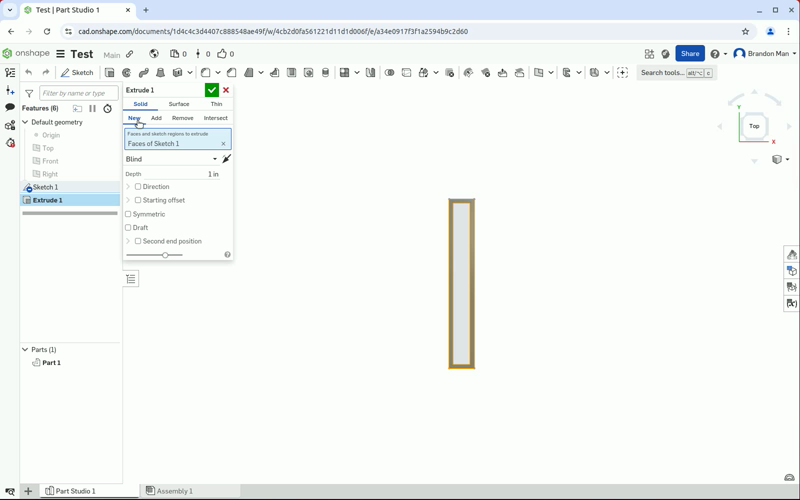
click(137, 120)
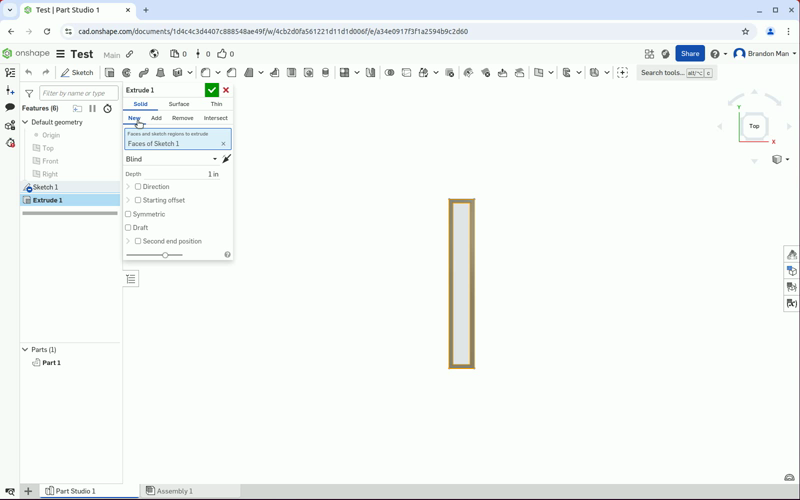
key(tab, 4)
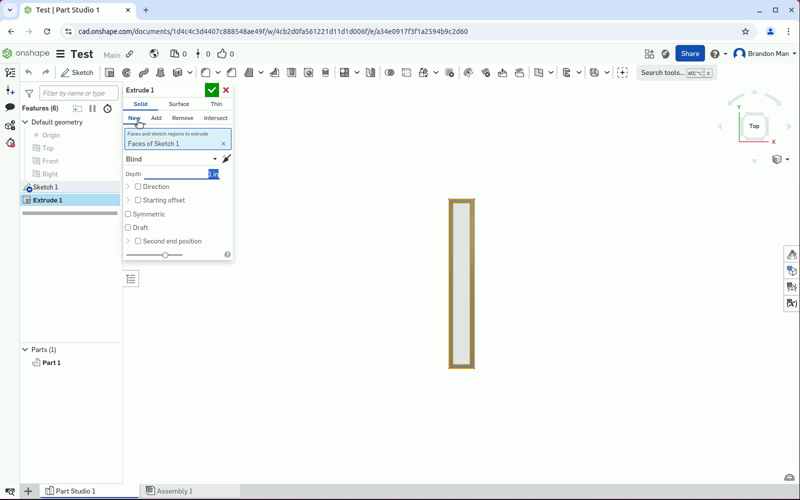
text(23.108)
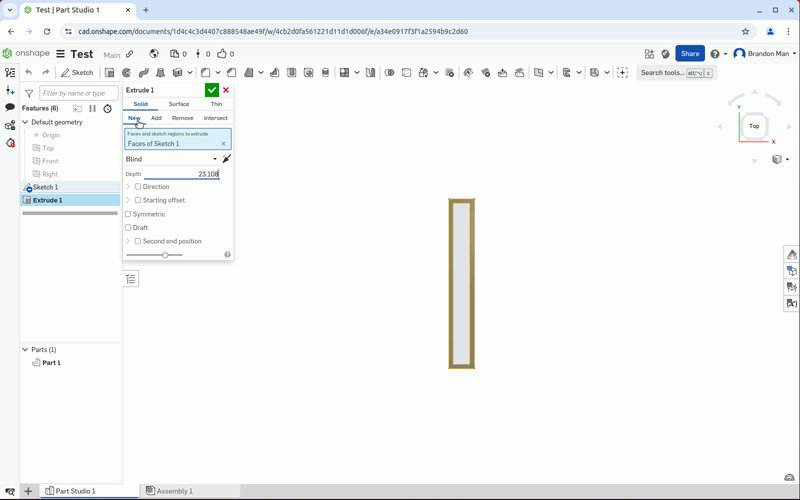
key(enter)
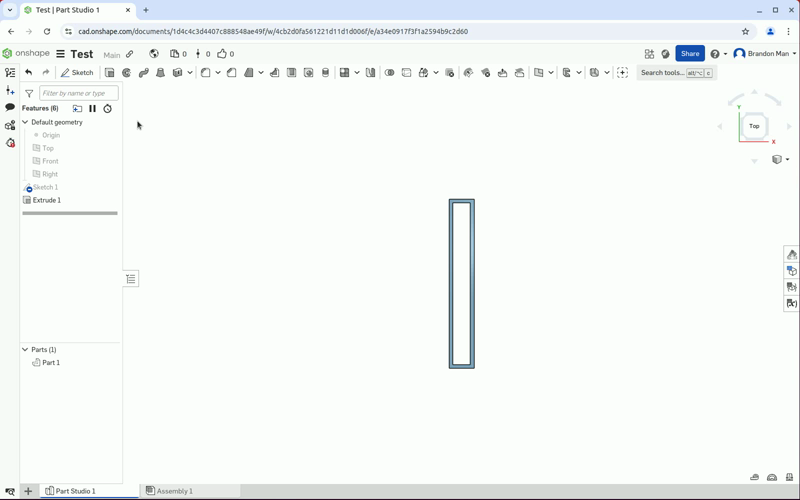
key(shift+h)
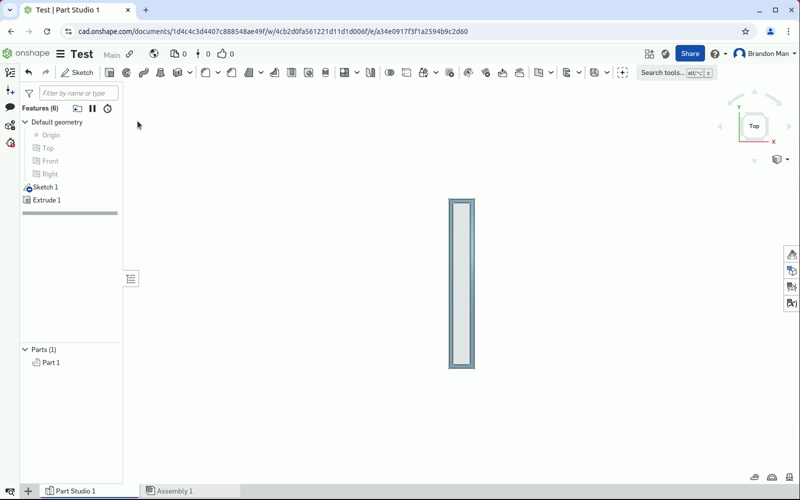
key(shift+h)
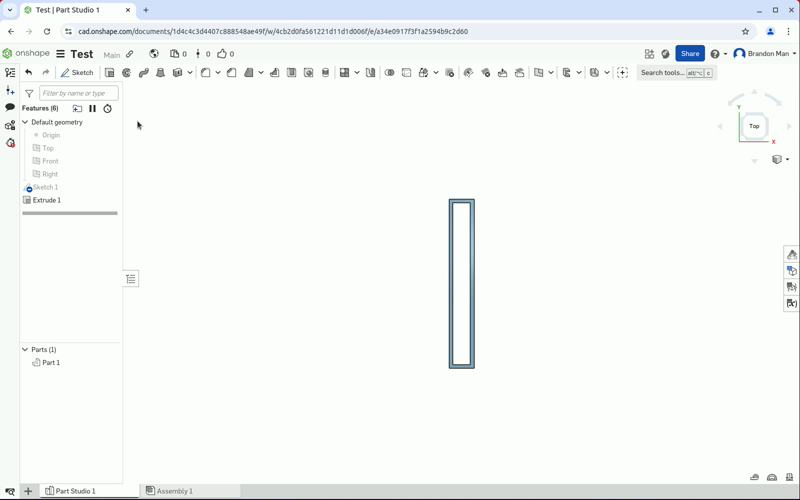
mouse_move(73, 189)
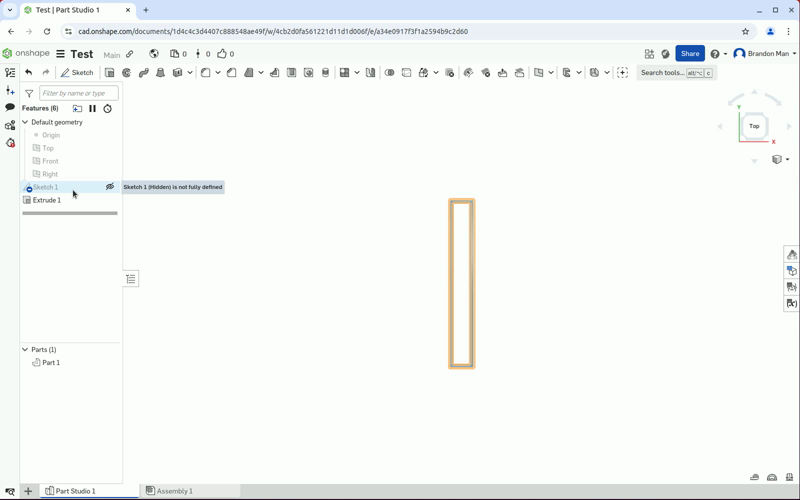
click(73, 189)
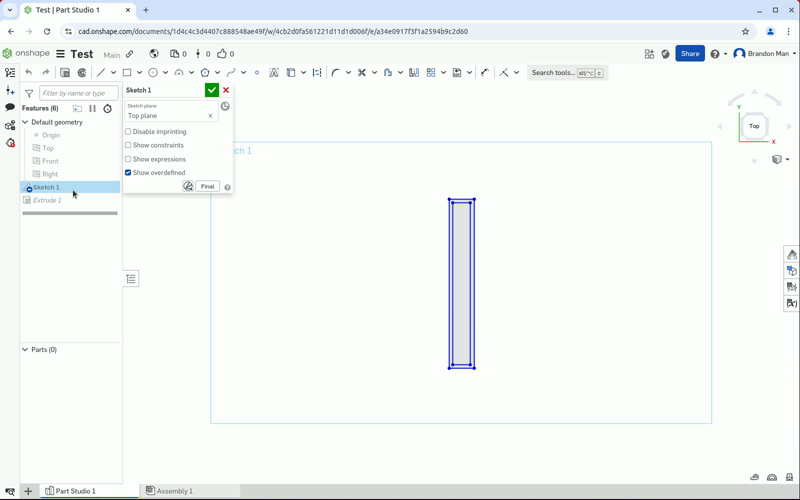
mouse_move(229, 92)
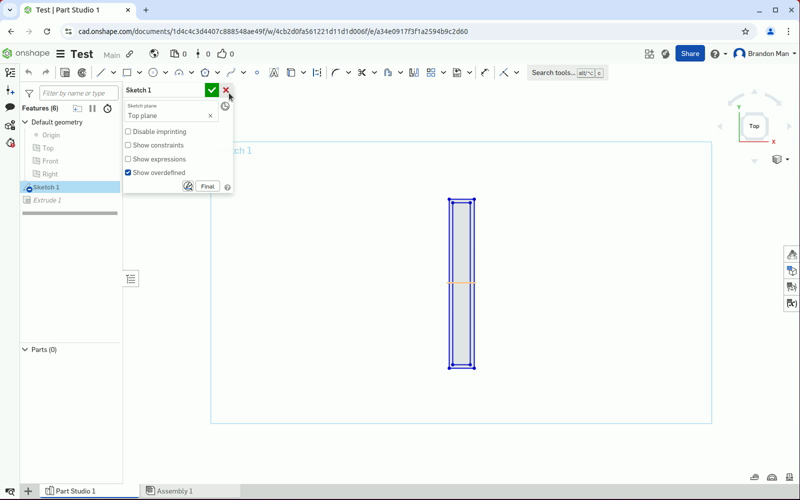
click(229, 92)
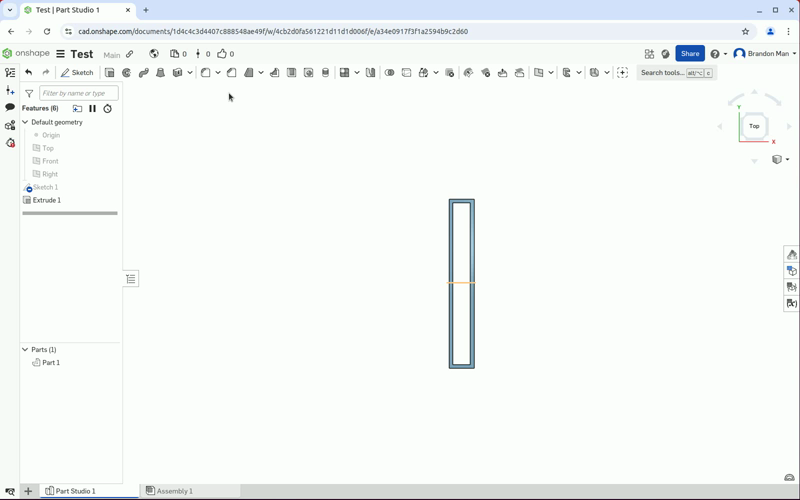
mouse_move(73, 352)
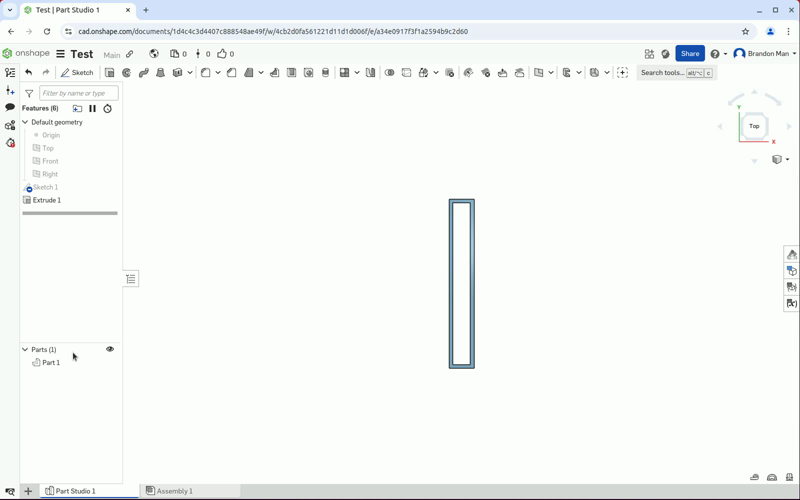
key(y)
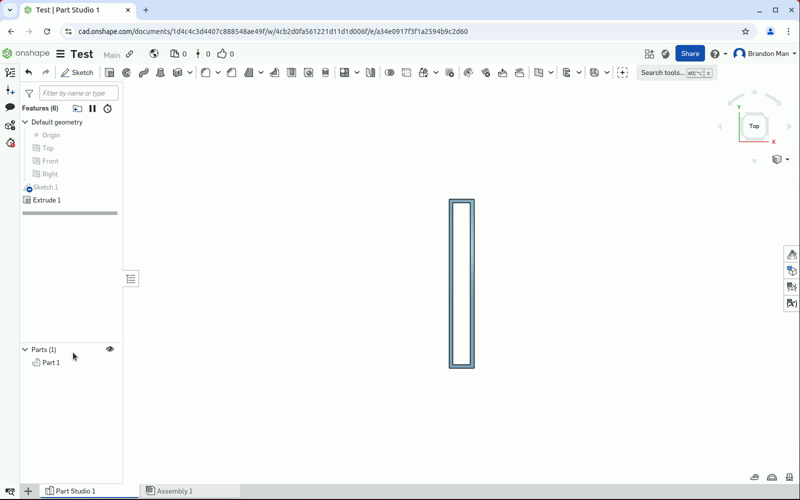
key(shift+p)
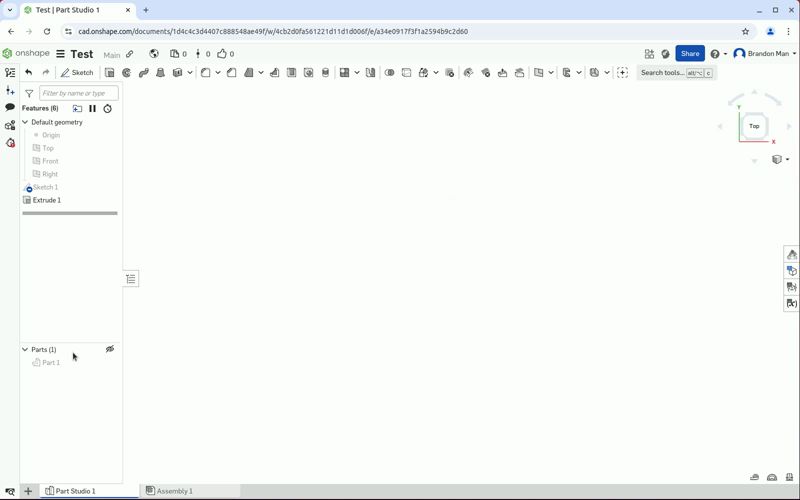
key(space)
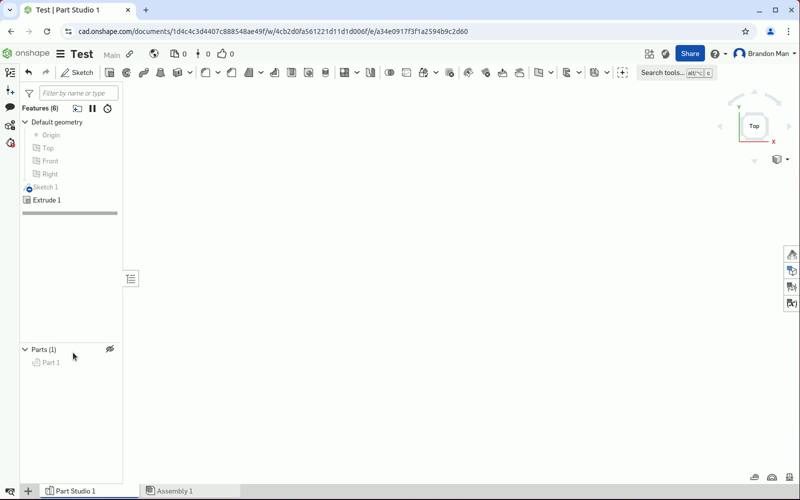
key_down(shift)
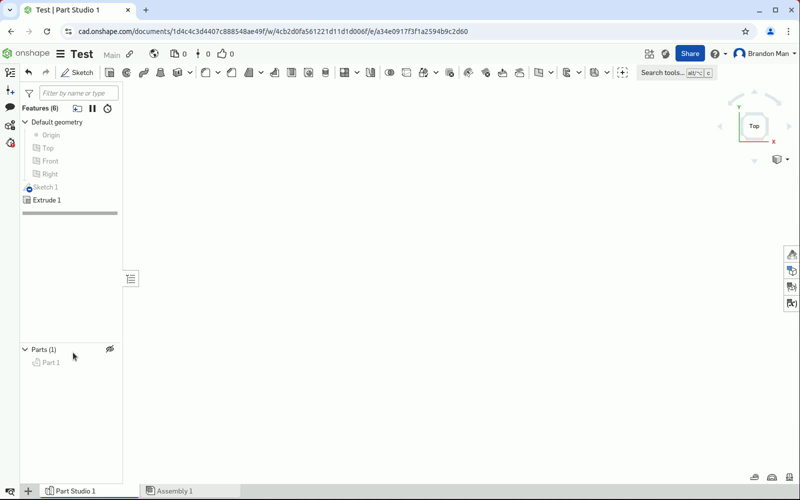
key(up)
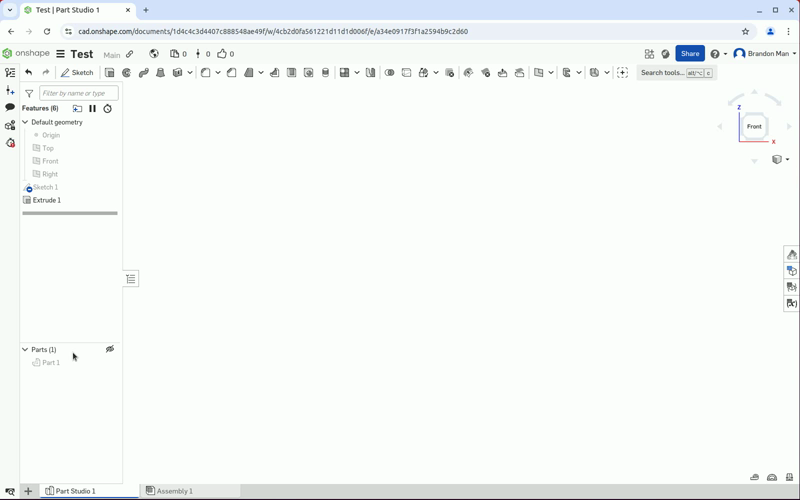
key_up(shift)
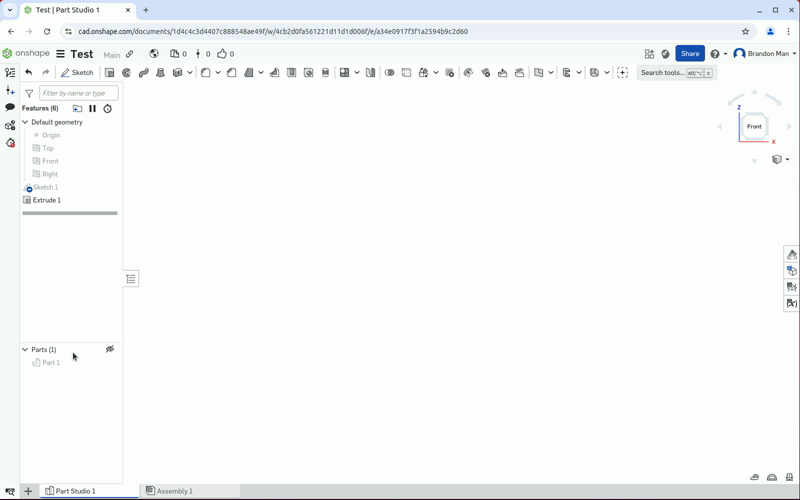
key(space)
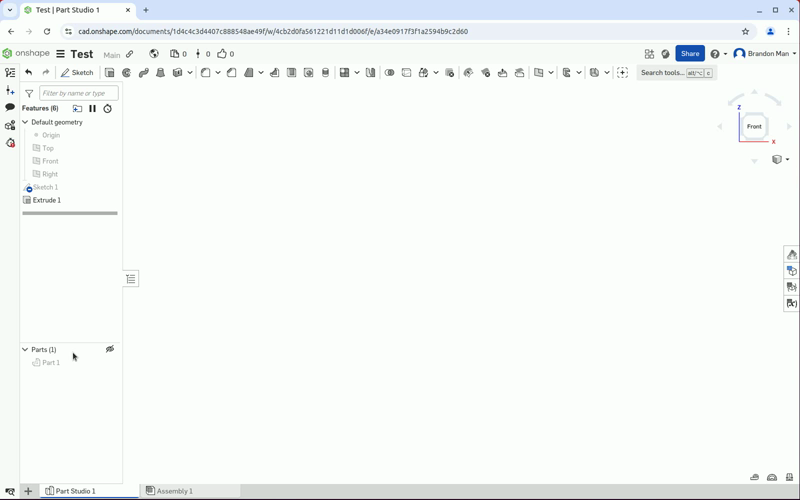
key_down(shift)
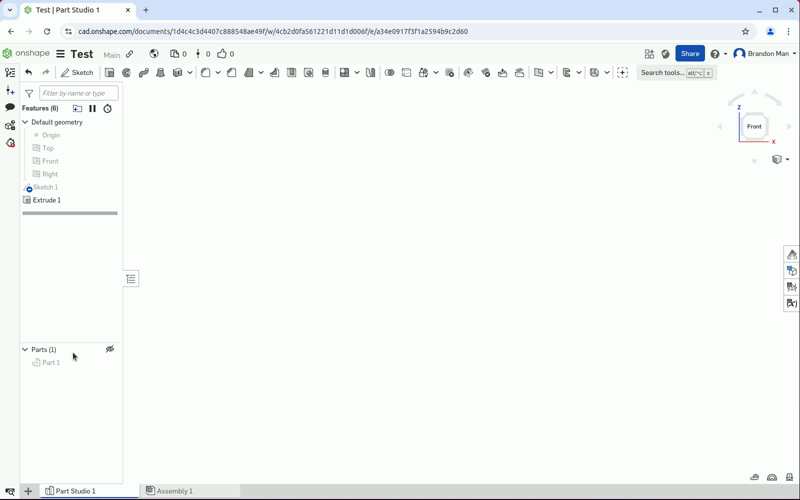
key(left)
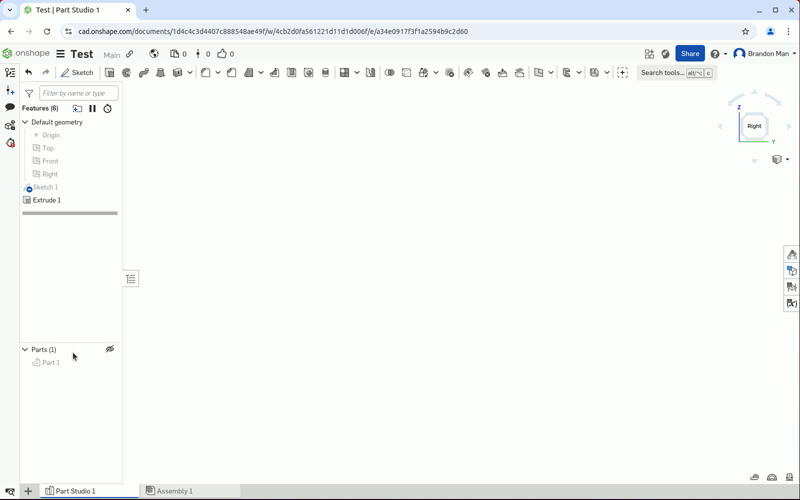
key_up(shift)
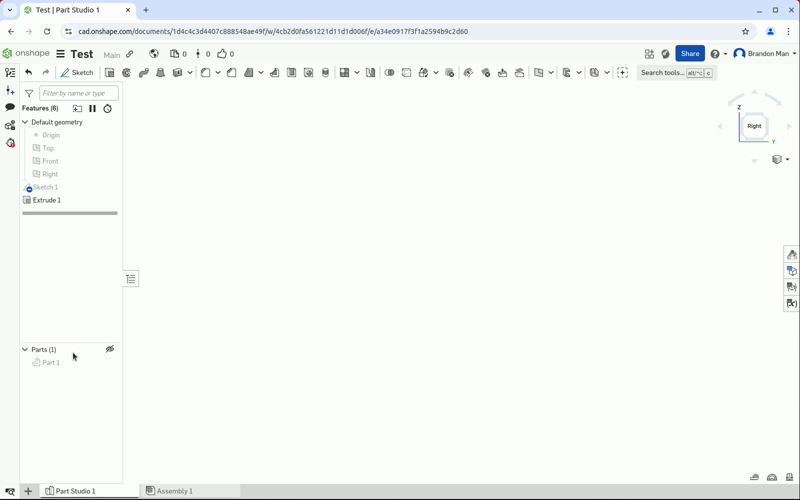
mouse_move(73, 352)
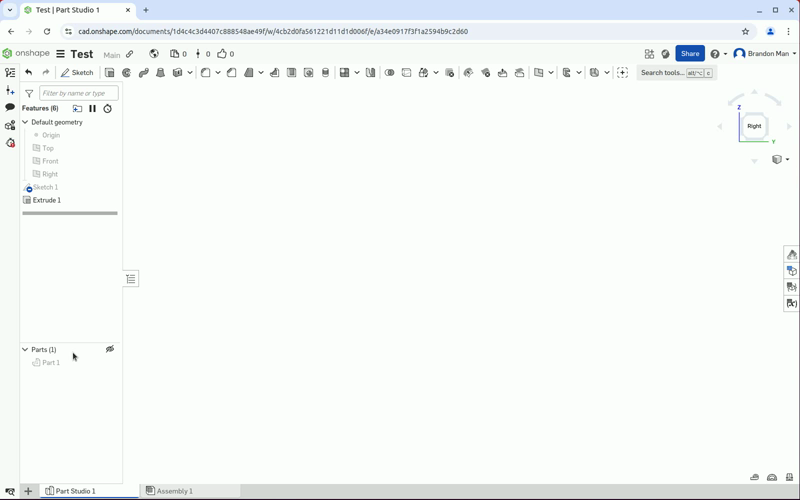
key(shift+y)
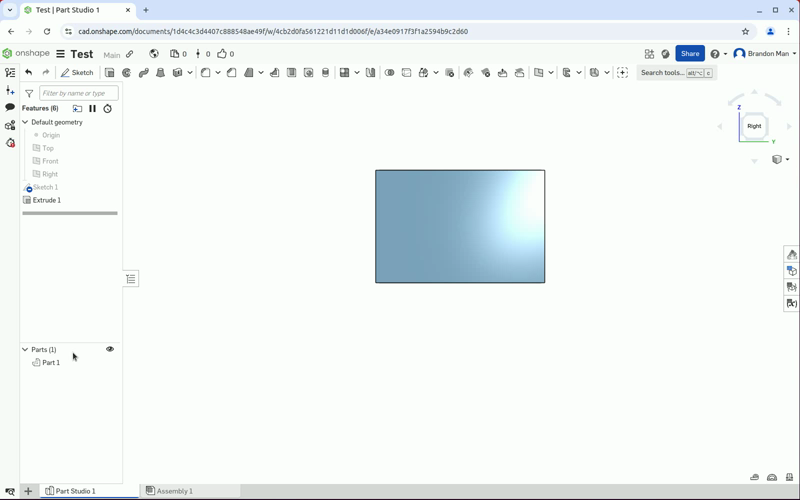
mouse_move(541, 75)
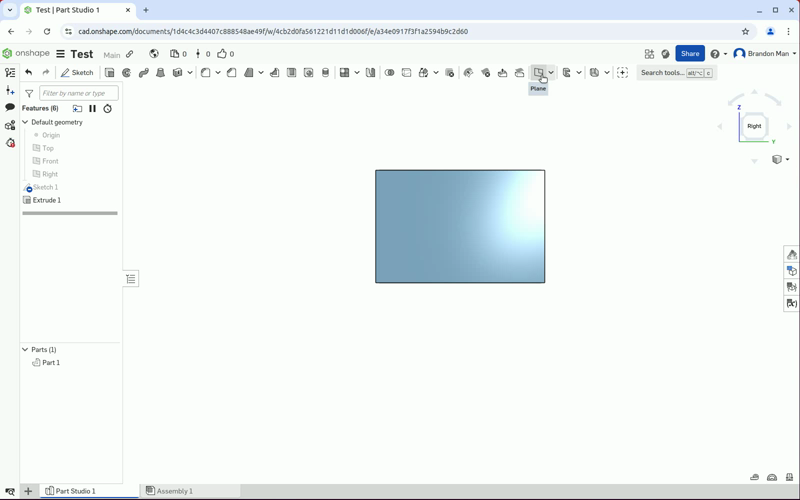
click(541, 75)
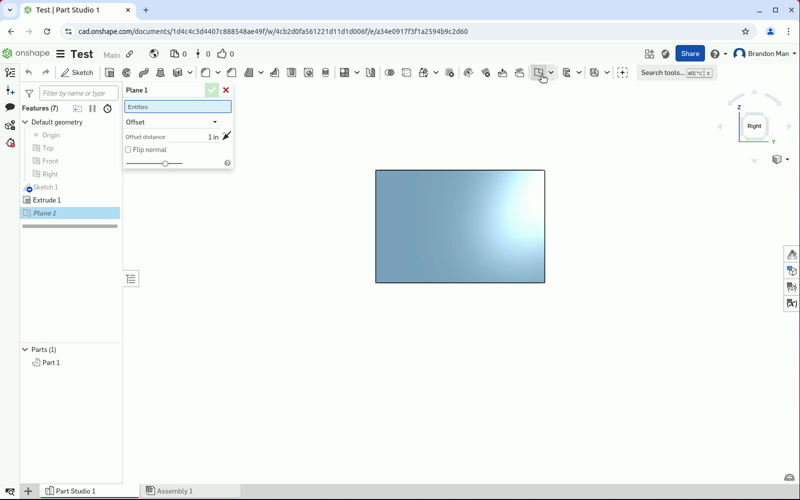
mouse_move(73, 176)
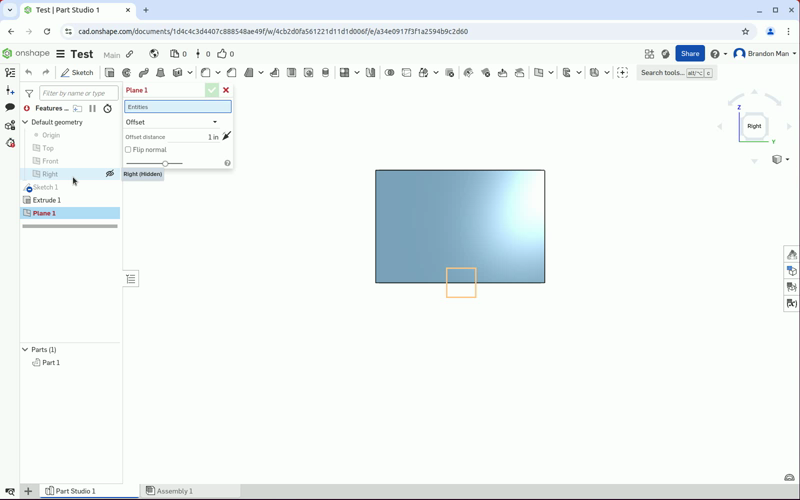
click(73, 176)
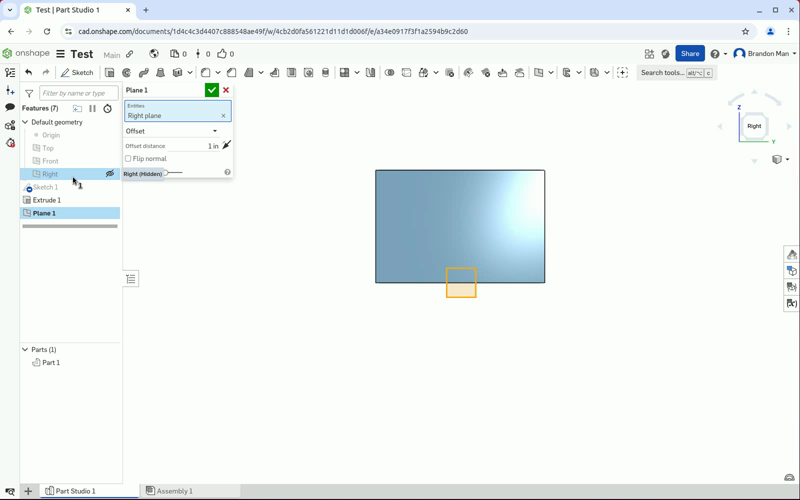
key(tab, 2)
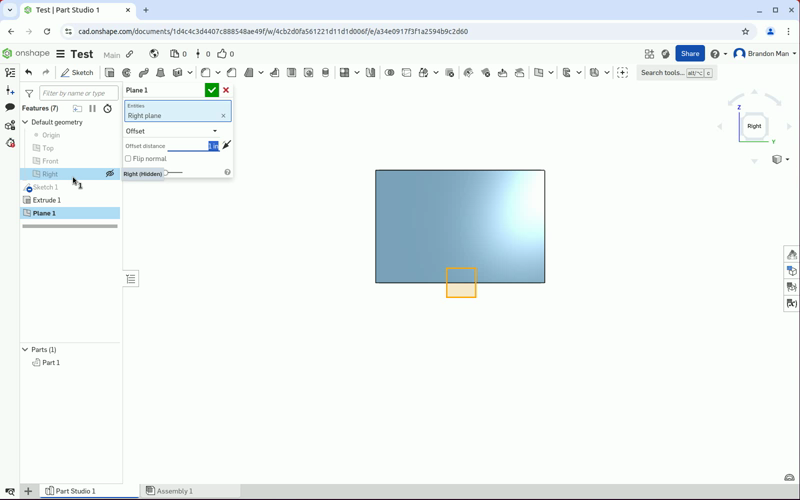
text(2.403)
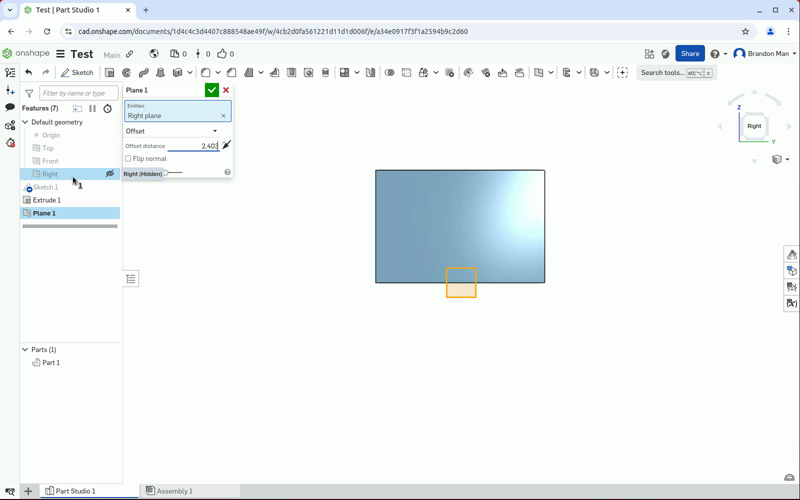
key(enter, 2)
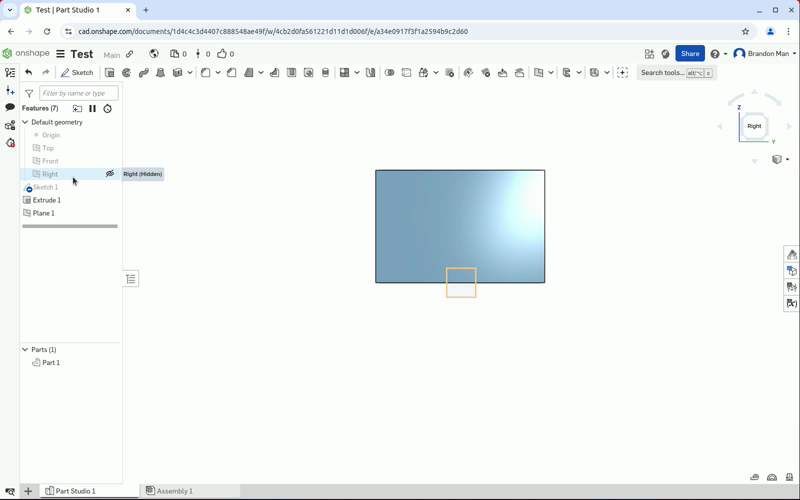
key(shift+s)
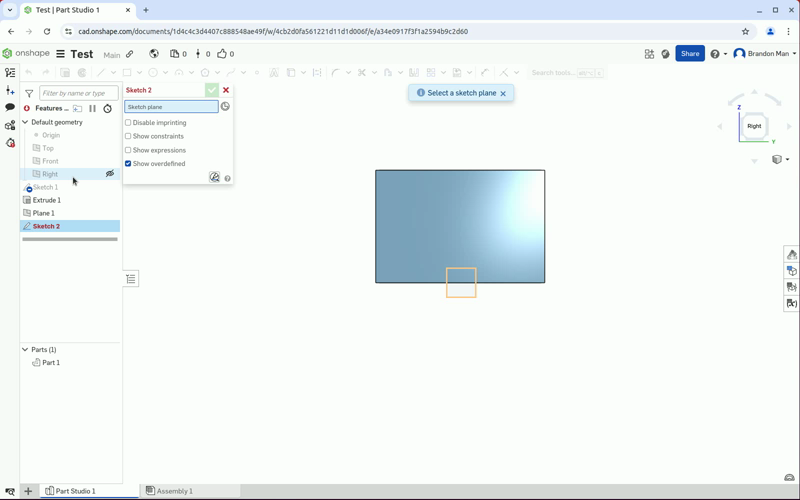
mouse_move(73, 215)
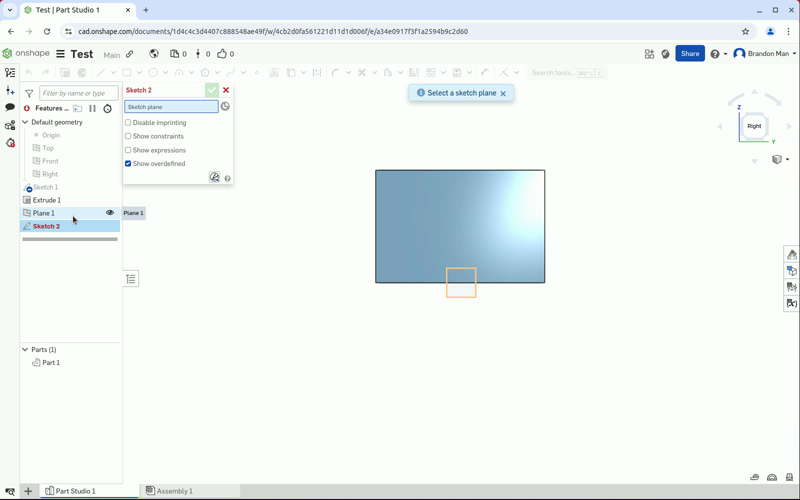
click(73, 215)
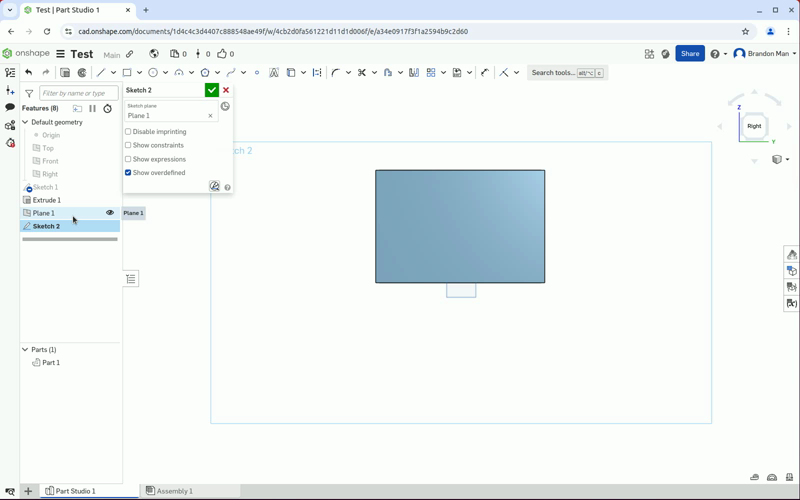
mouse_move(73, 352)
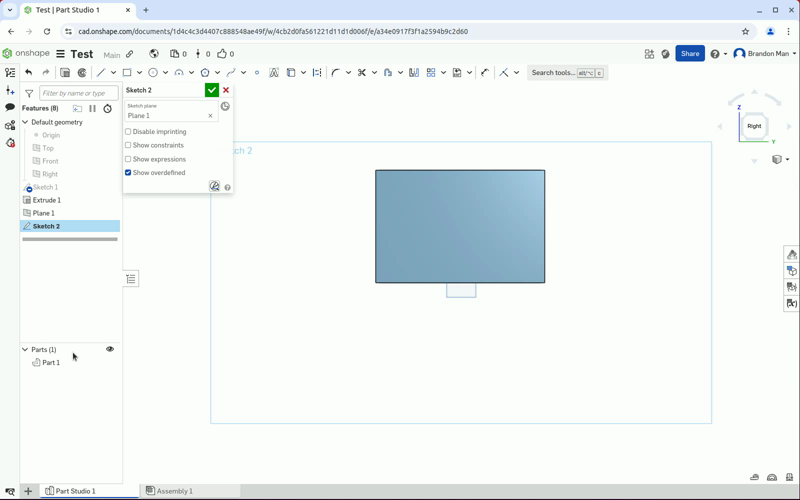
key(y)
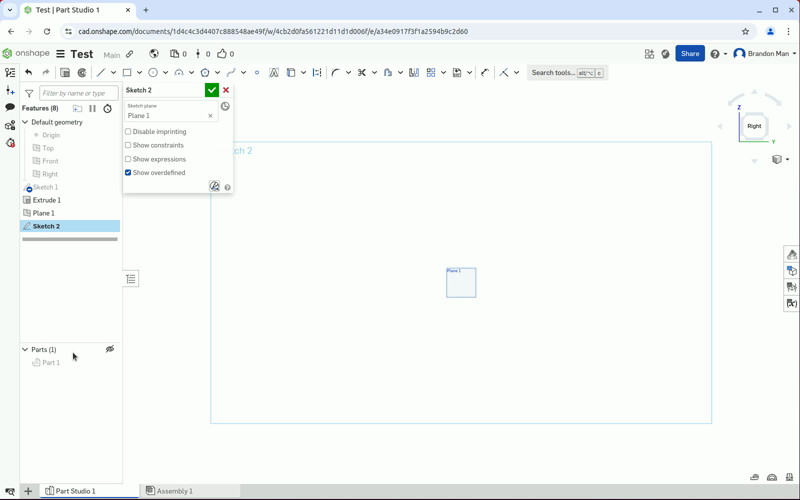
key(c)
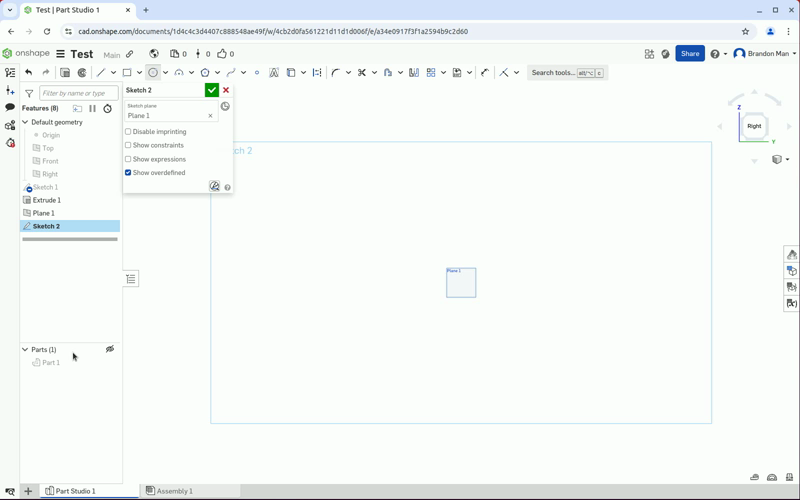
key_down(shift)
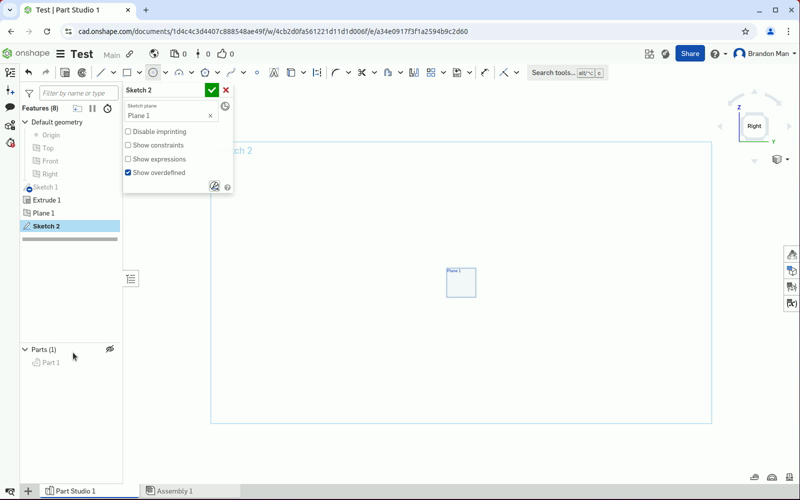
mouse_move(461, 187)
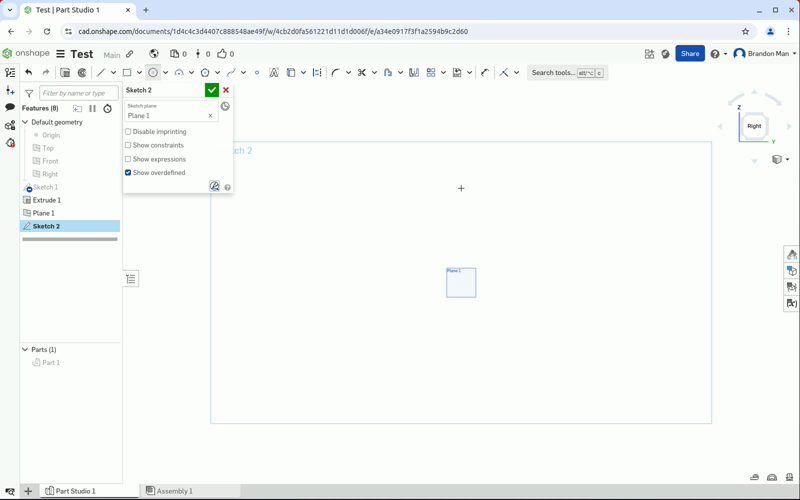
click(461, 187)
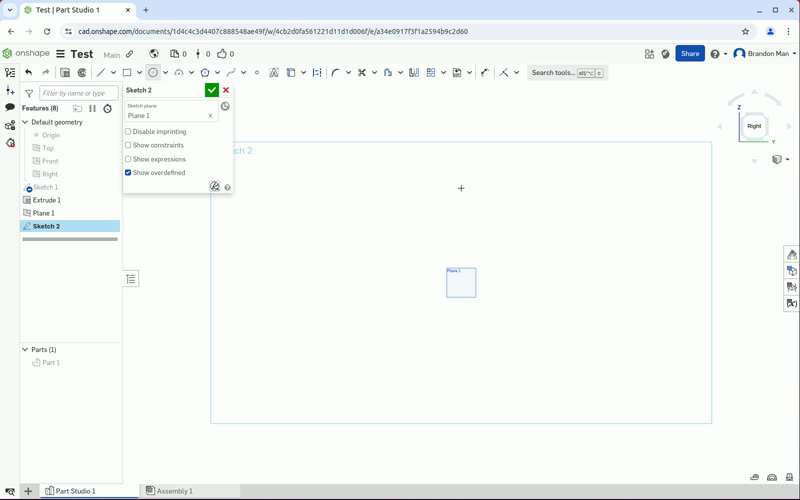
key_up(shift)
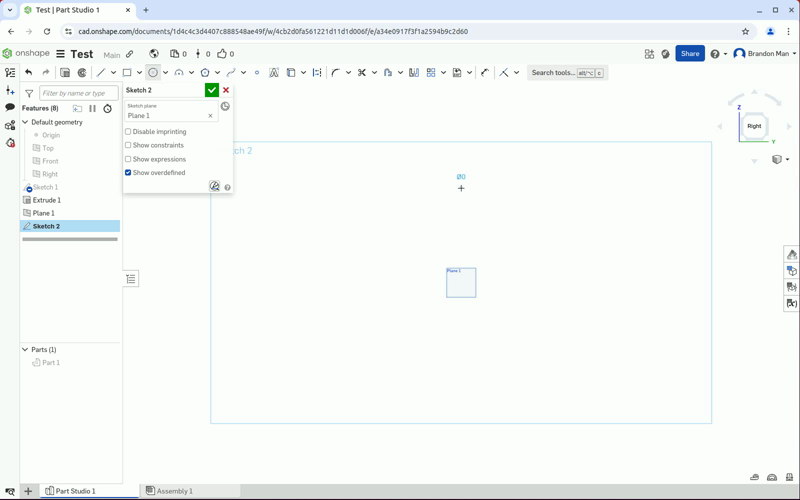
mouse_move(466, 187)
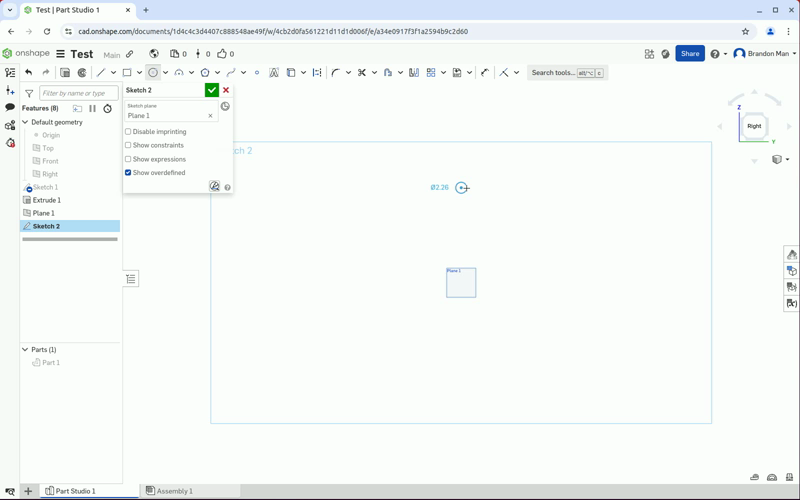
click(466, 187)
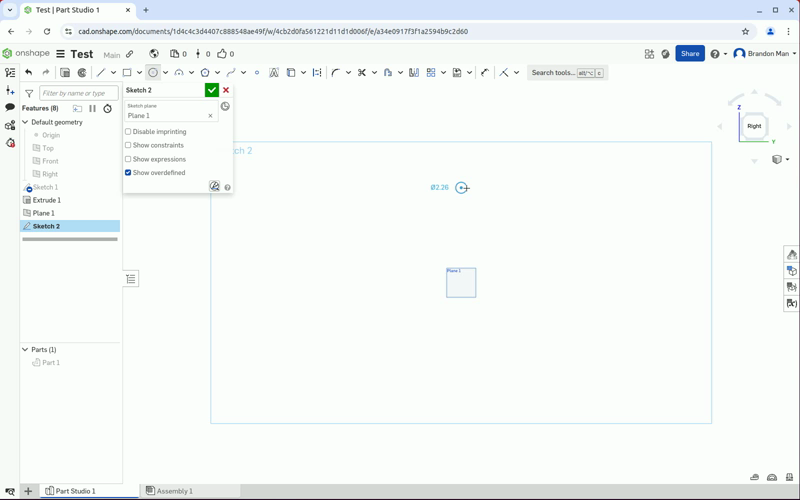
key(esc)
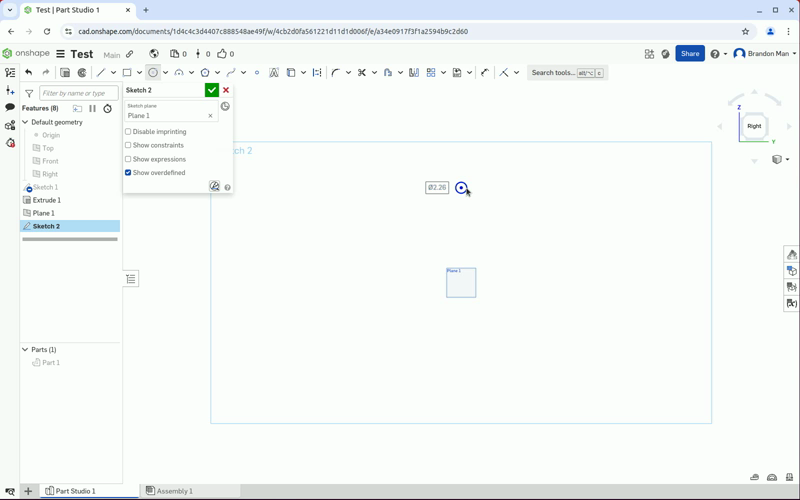
mouse_move(460, 185)
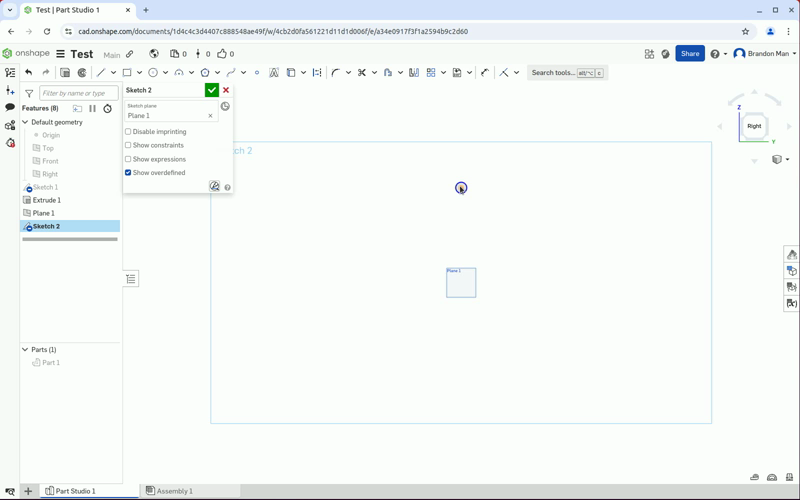
scroll(6)
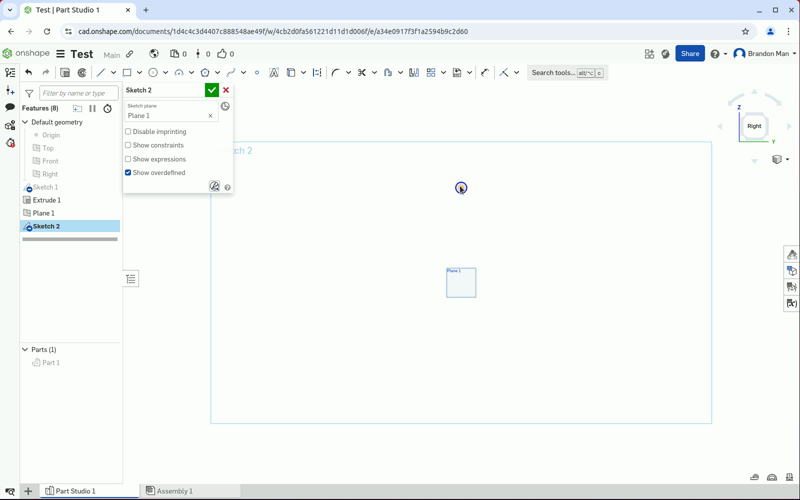
scroll(6)
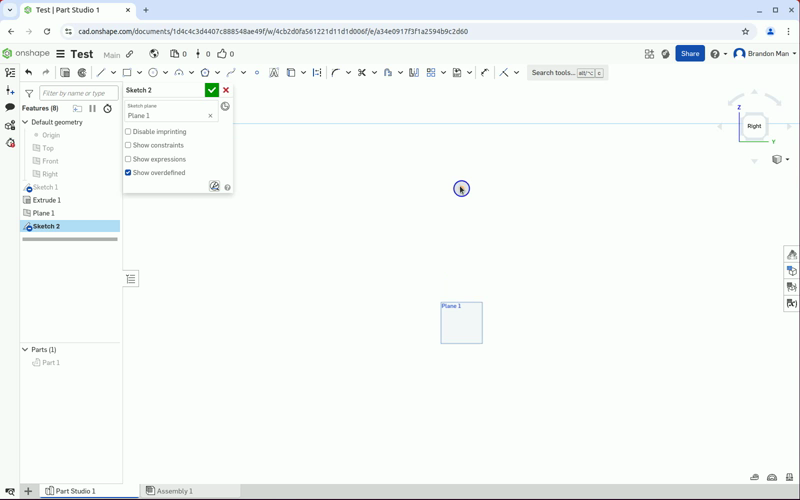
scroll(6)
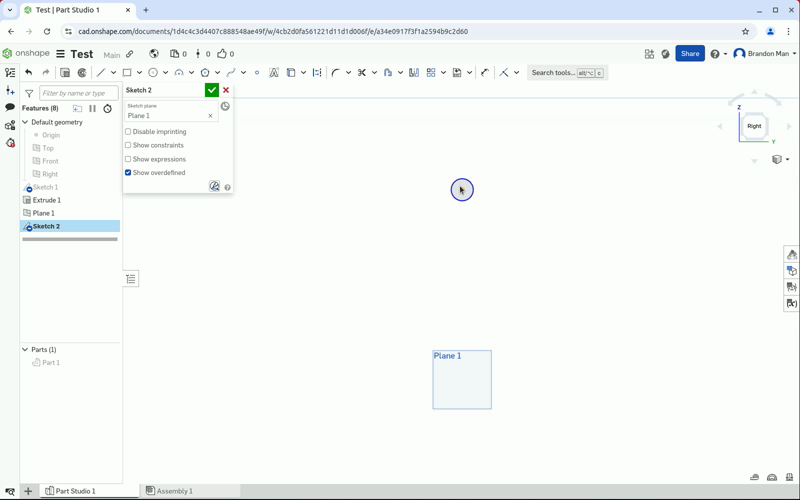
scroll(6)
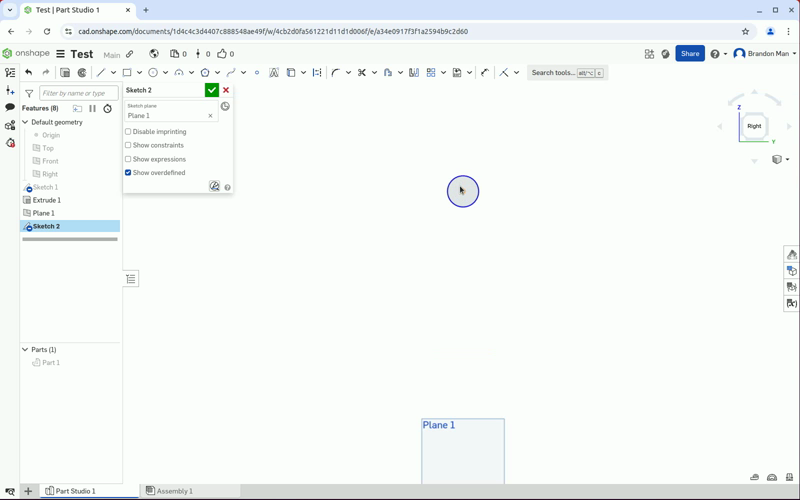
scroll(6)
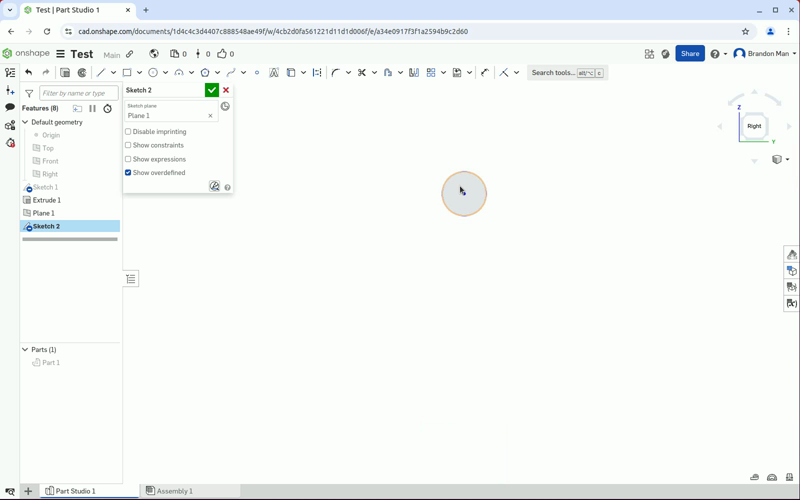
scroll(6)
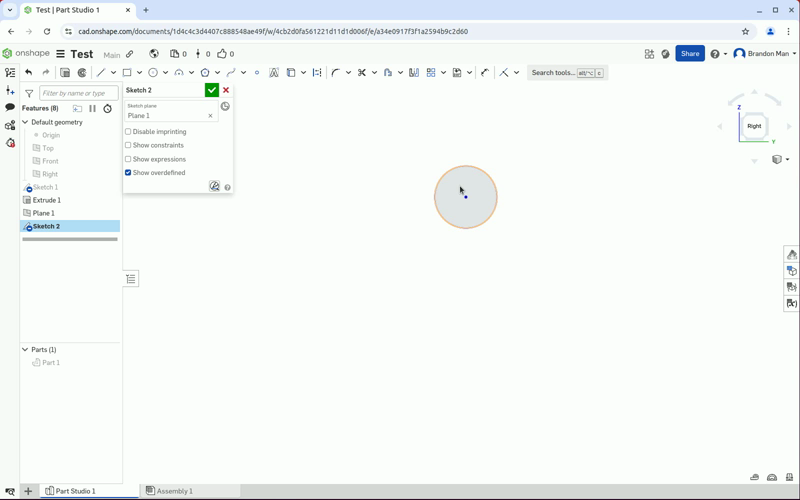
scroll(6)
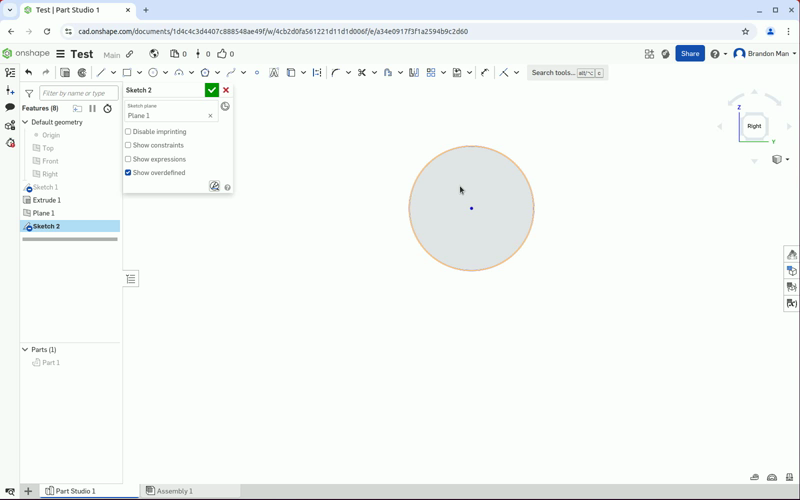
click(460, 185)
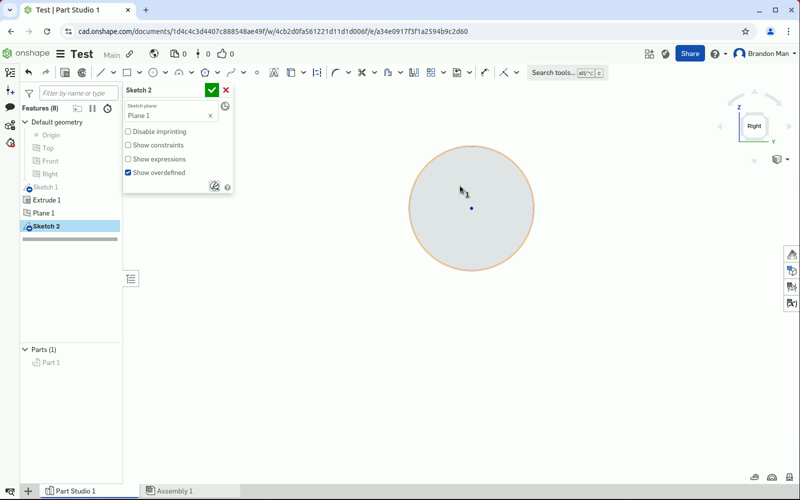
scroll(-6)
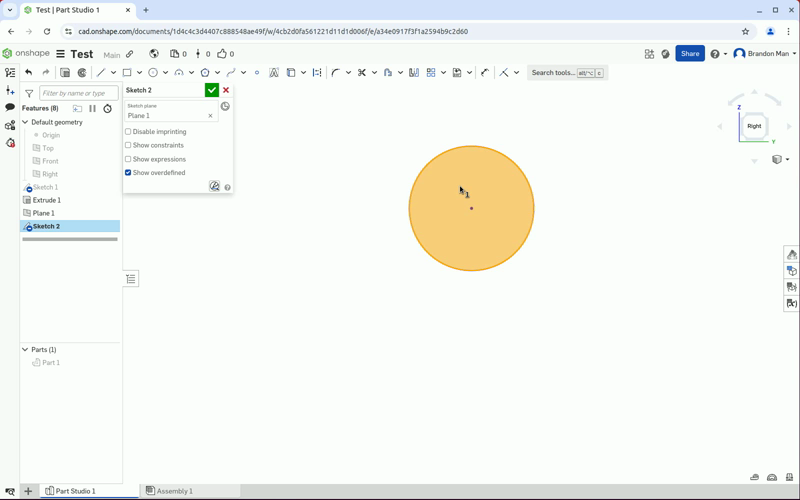
scroll(-6)
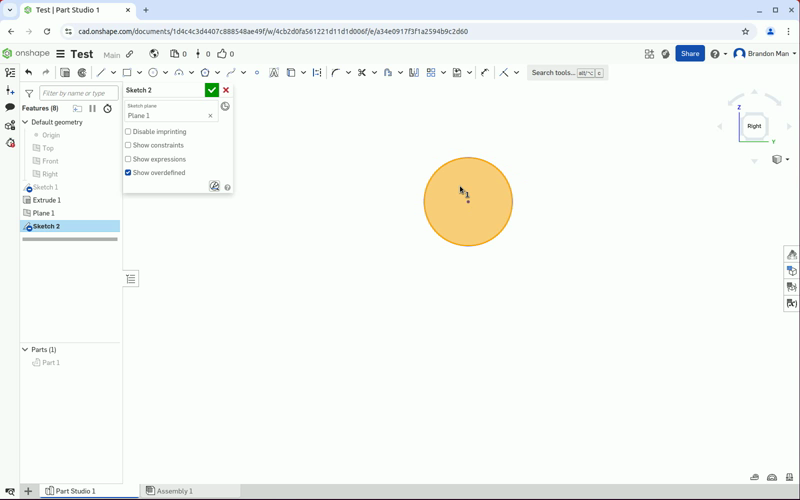
scroll(-6)
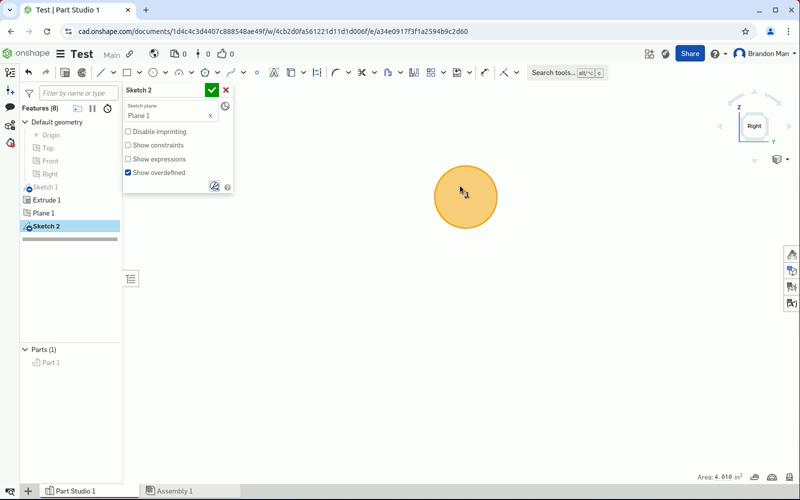
scroll(-6)
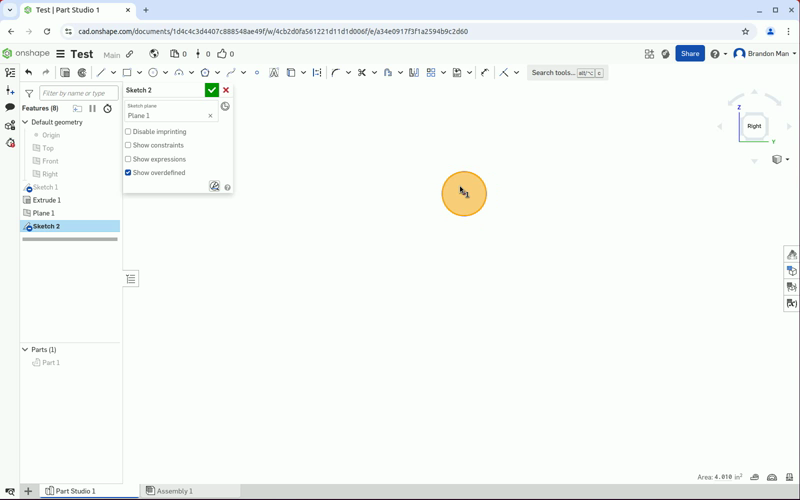
scroll(-6)
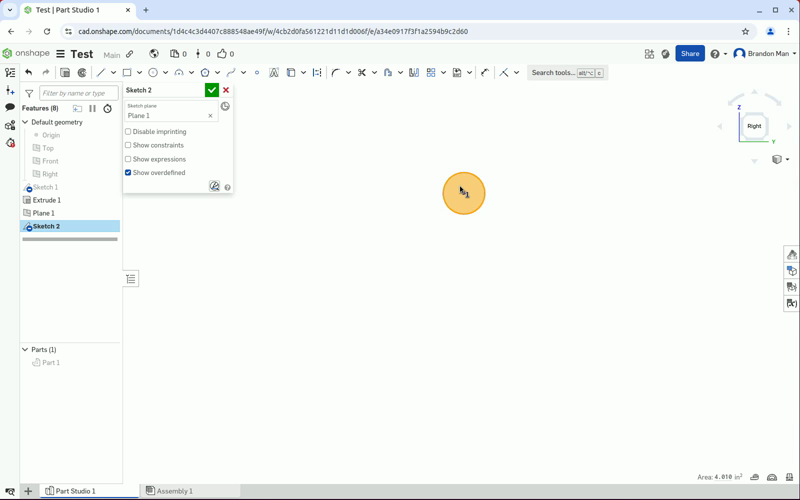
scroll(-6)
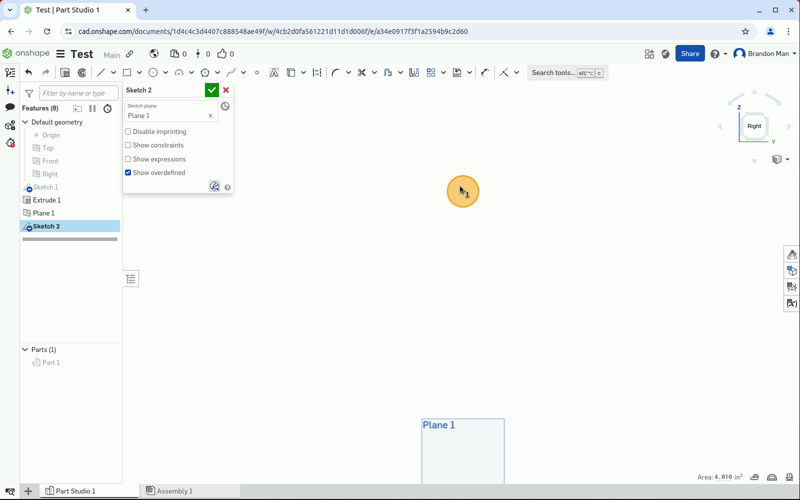
scroll(-6)
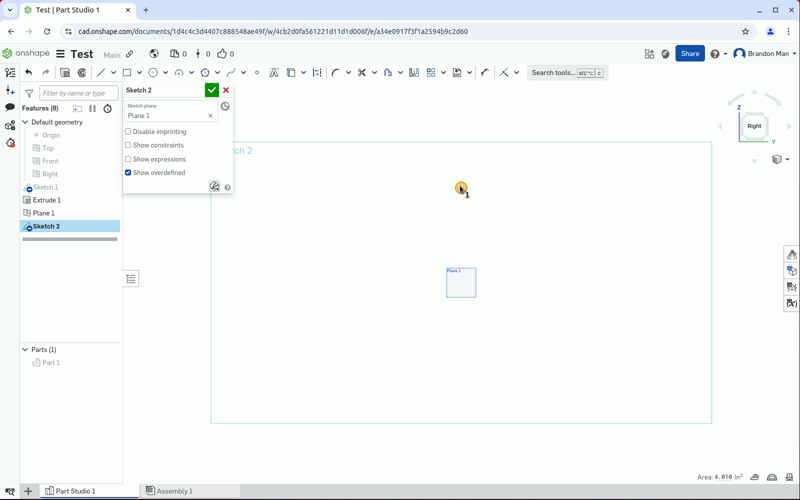
mouse_move(73, 352)
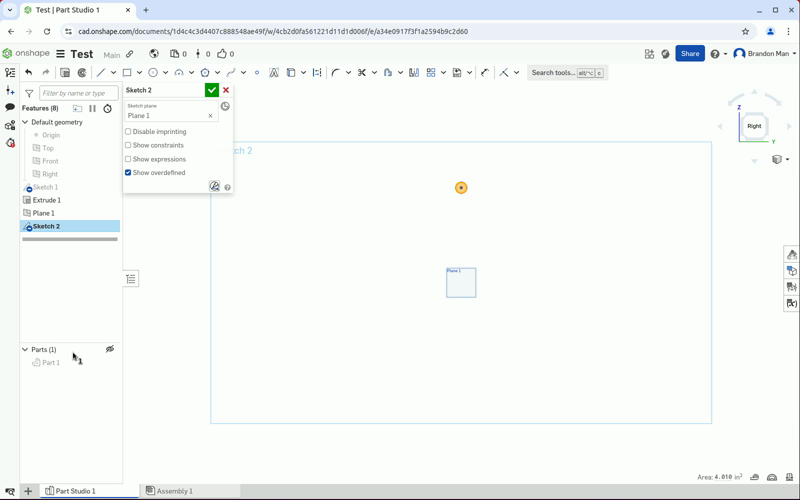
key(shift+y)
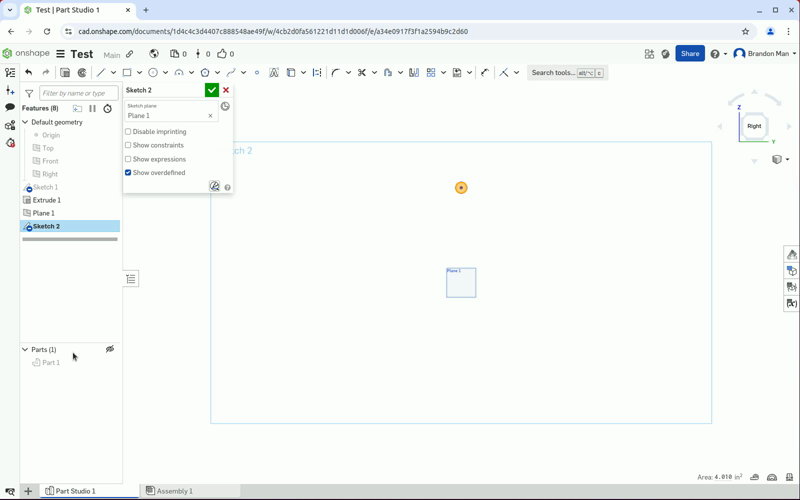
key(shift+e)
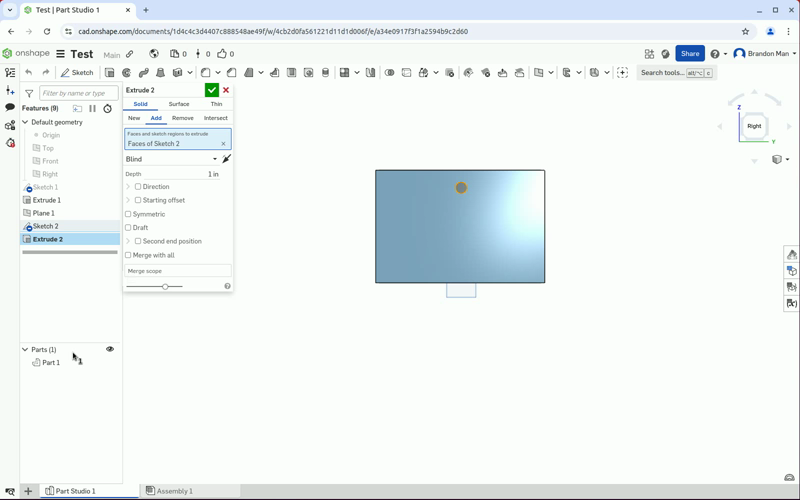
mouse_move(143, 106)
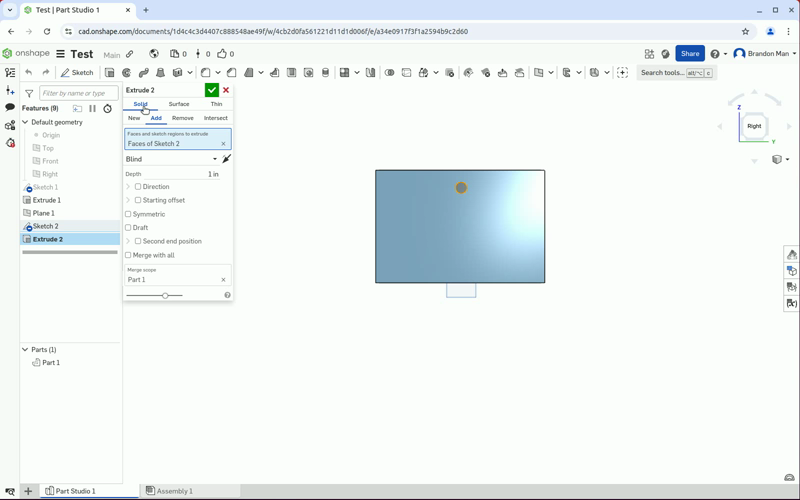
click(143, 106)
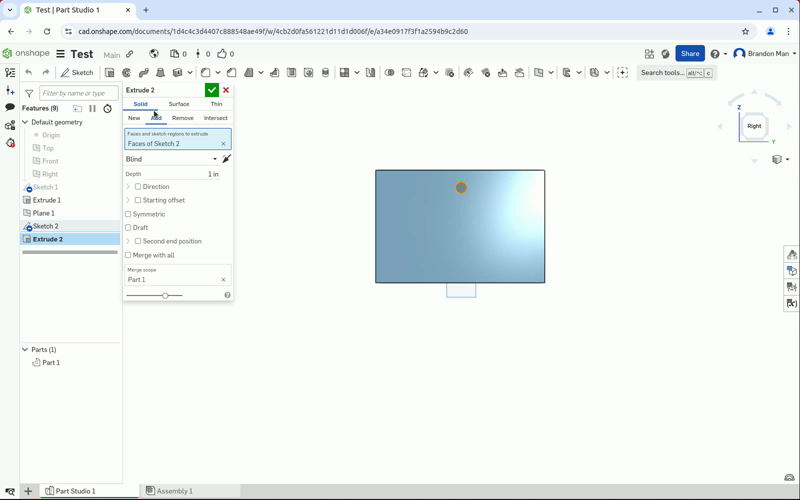
mouse_move(186, 120)
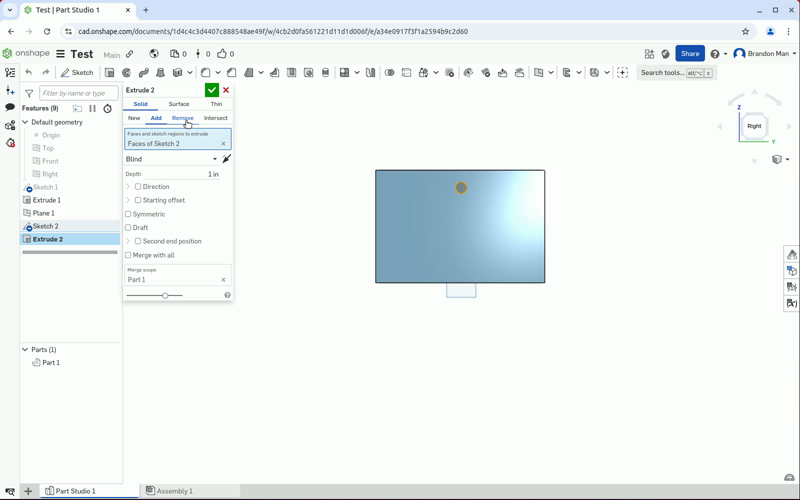
click(186, 120)
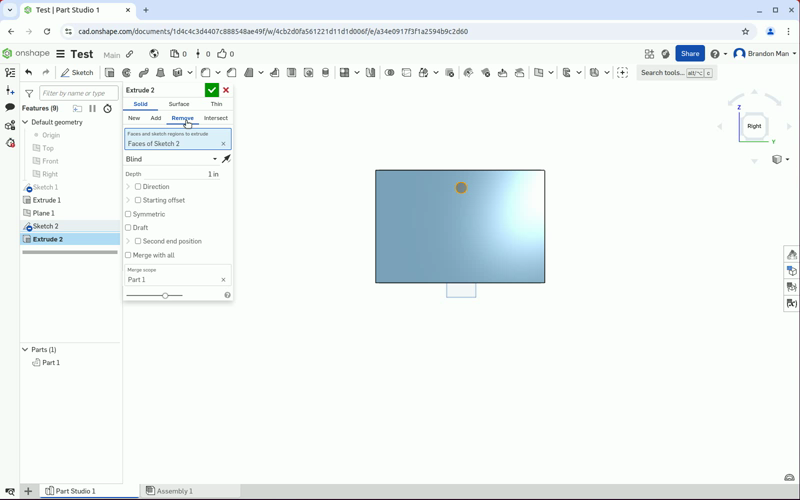
key(tab, 4)
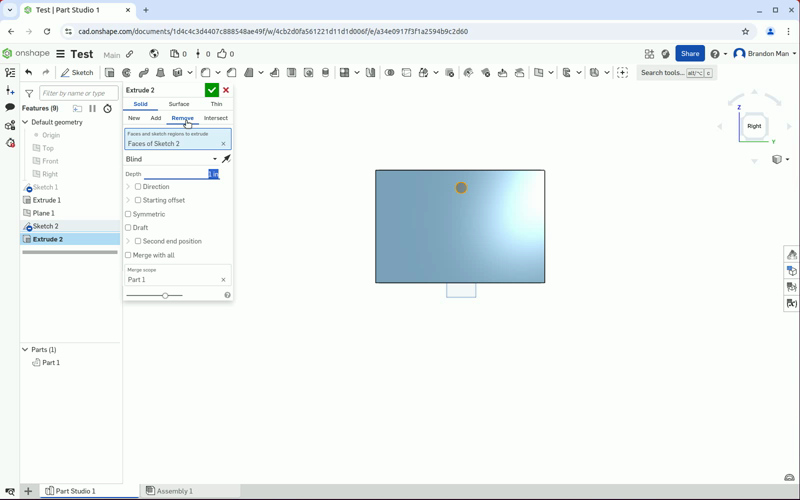
text(0.722)
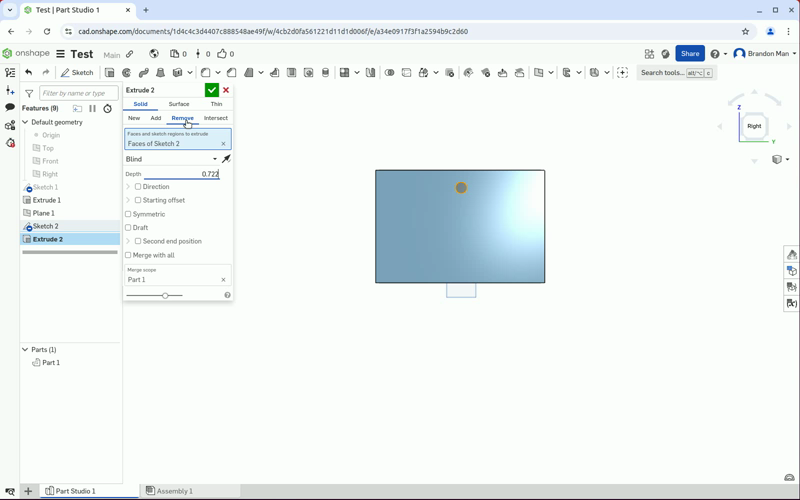
key(tab, 6)
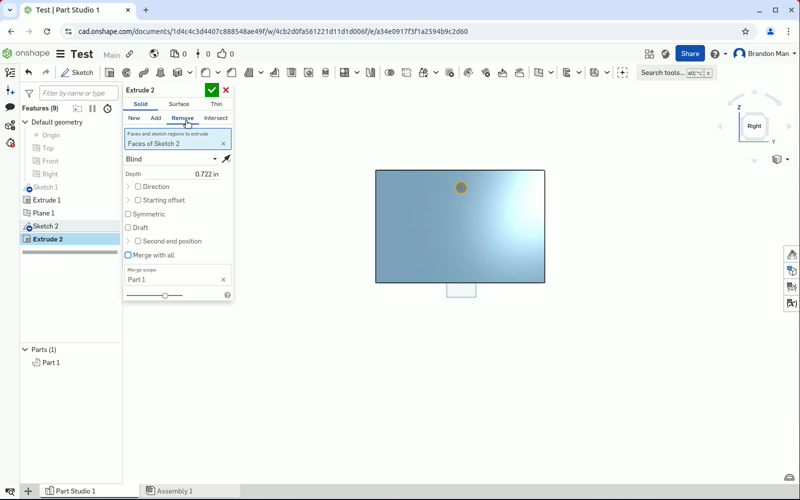
key(space)
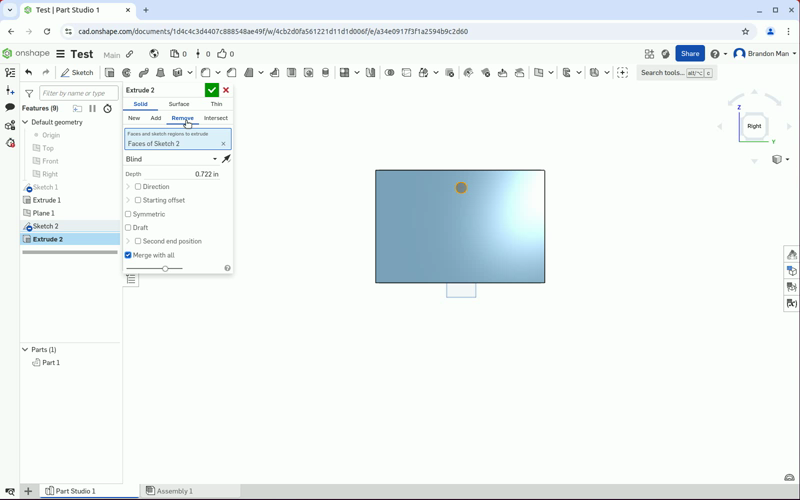
key(enter)
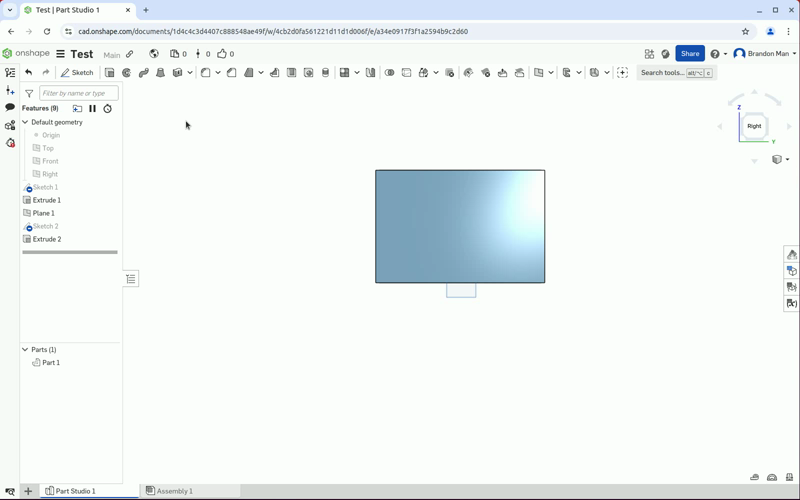
key(shift+h)
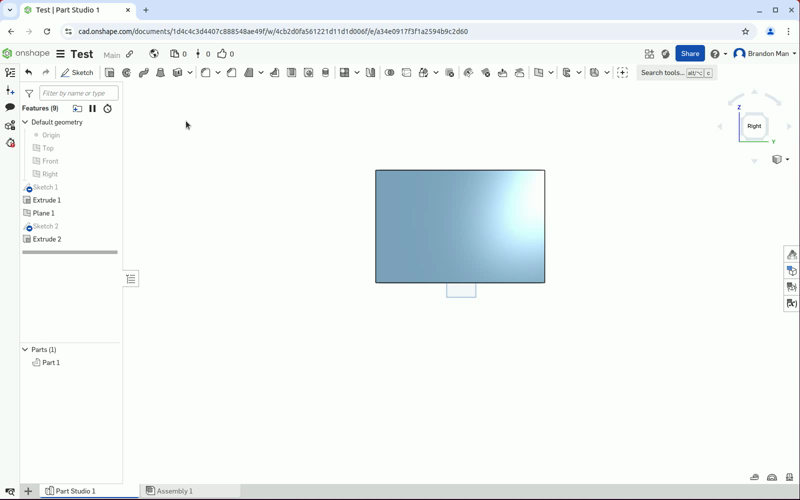
key(shift+h)
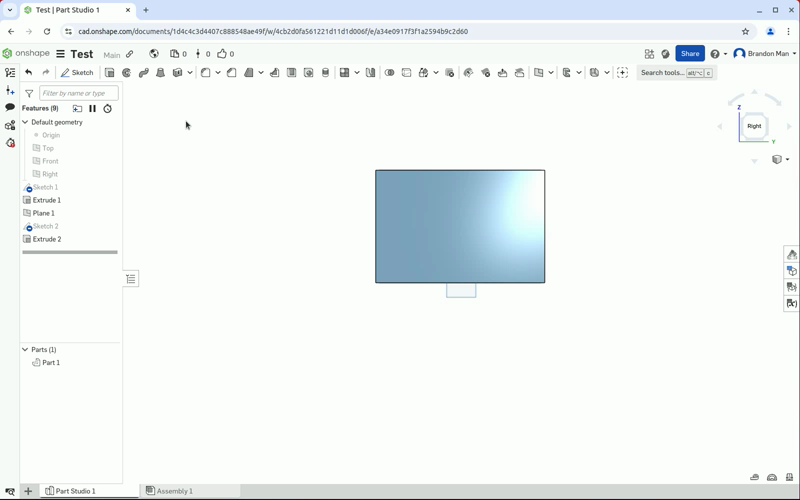
mouse_move(73, 189)
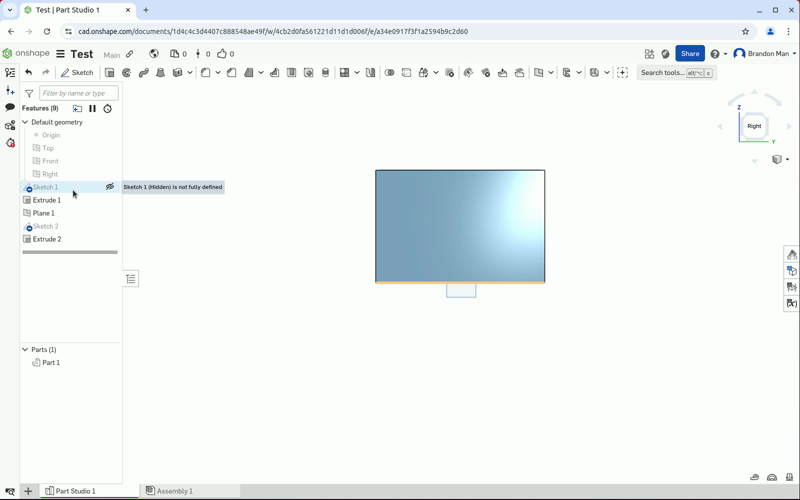
click(73, 189)
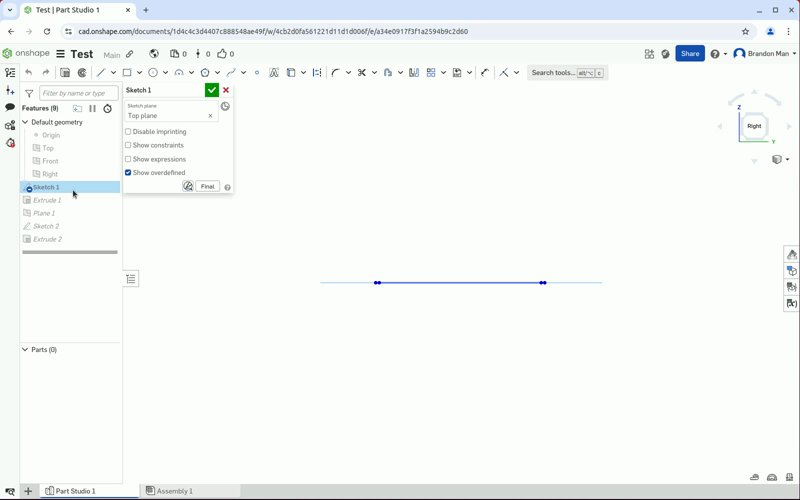
mouse_move(229, 92)
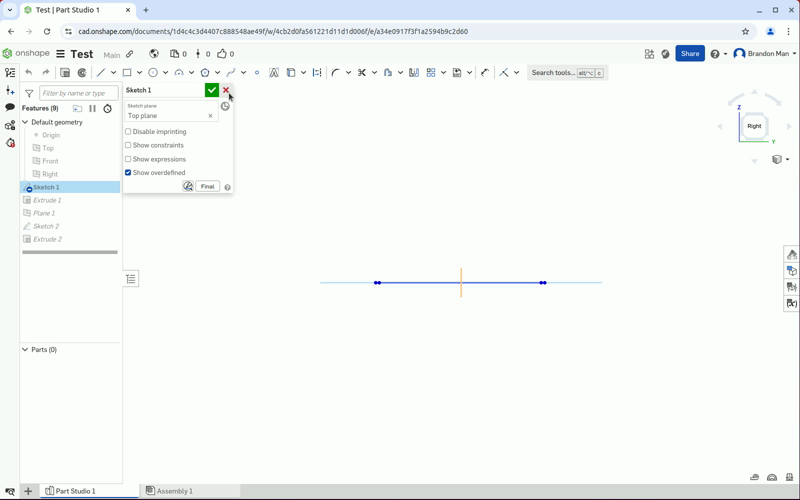
click(229, 92)
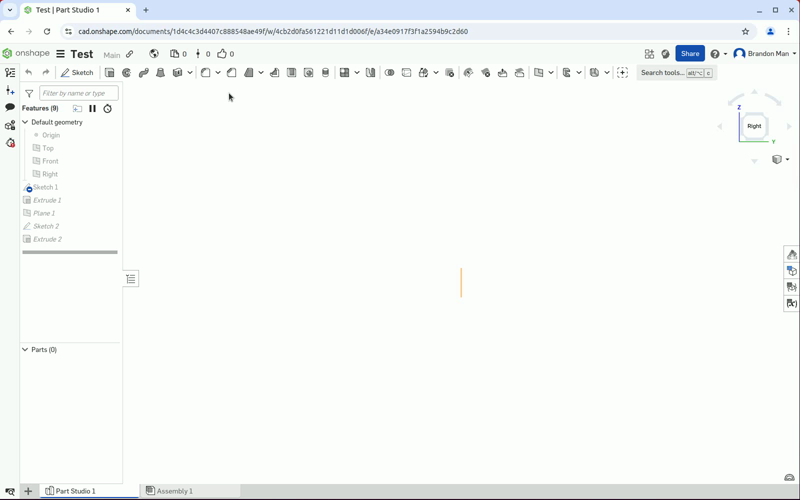
key(shift+s)
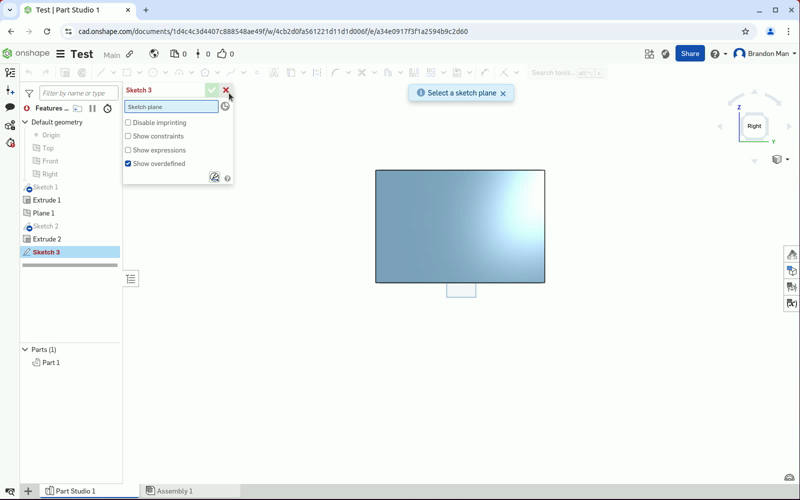
mouse_move(73, 215)
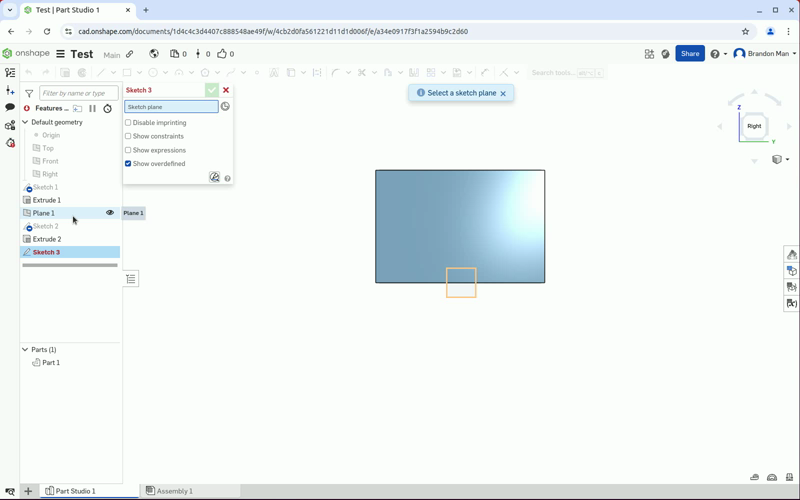
click(73, 215)
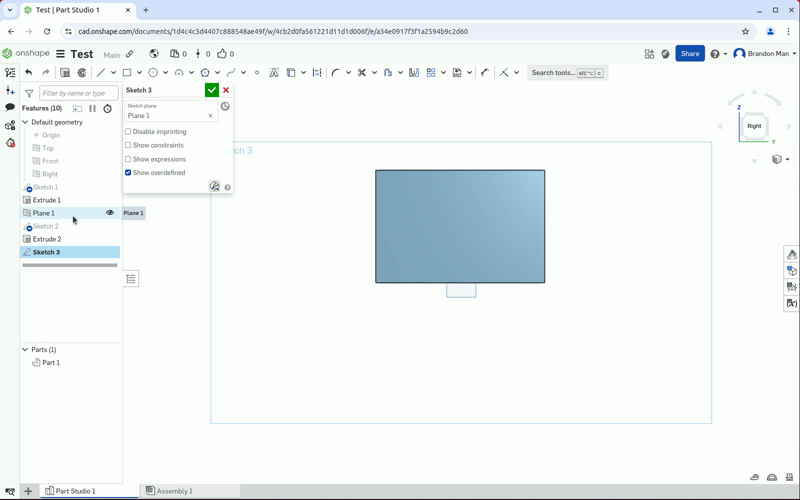
mouse_move(73, 352)
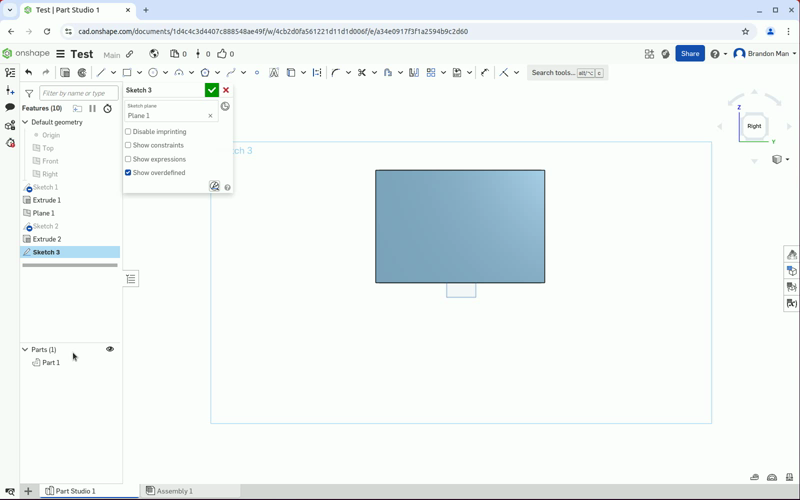
key(y)
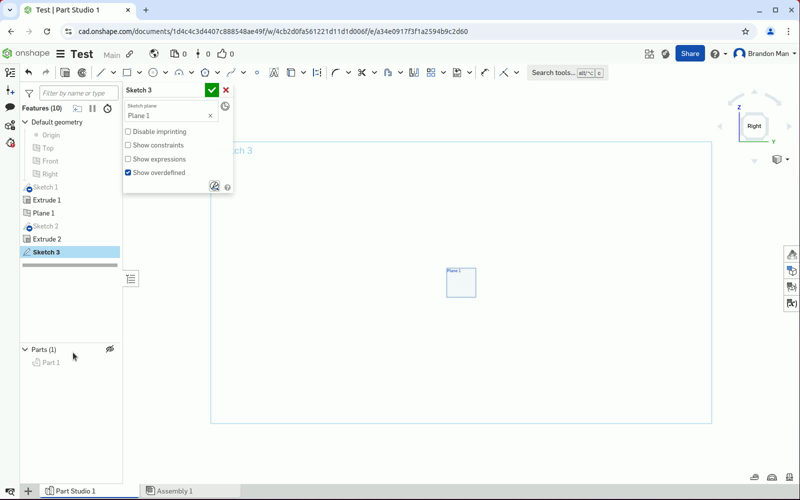
key(l)
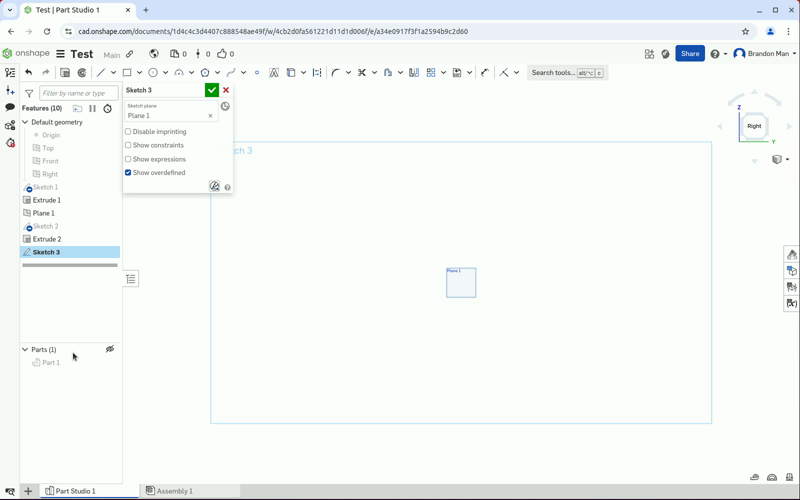
key_down(shift)
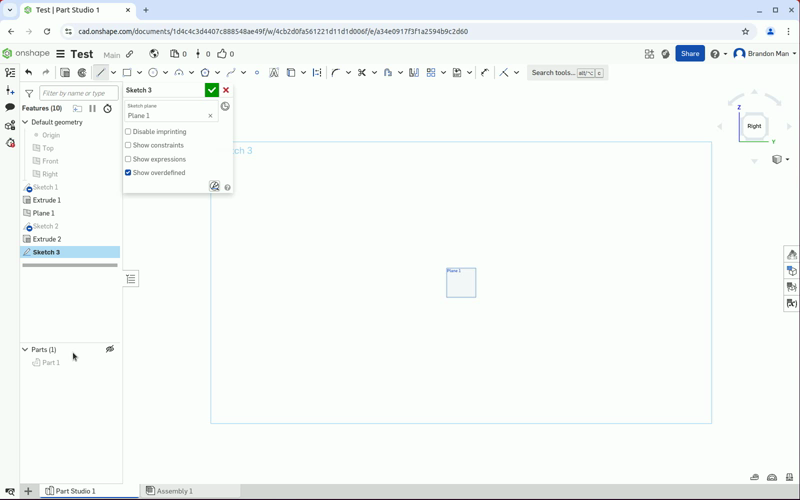
mouse_move(439, 266)
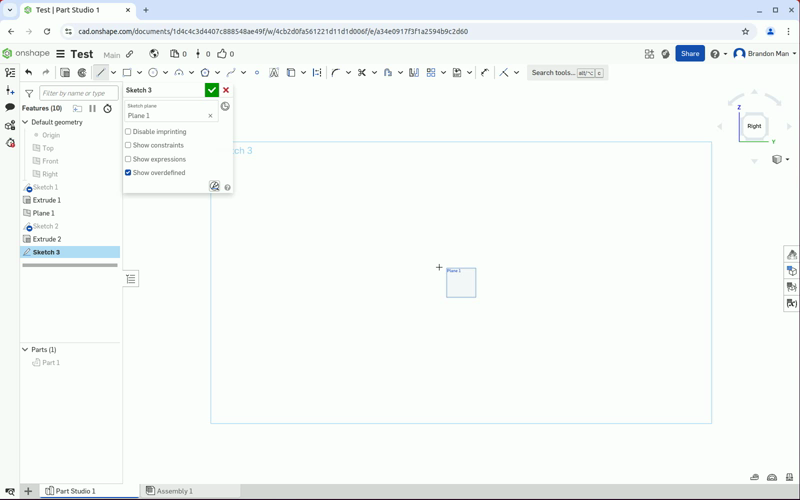
click(439, 266)
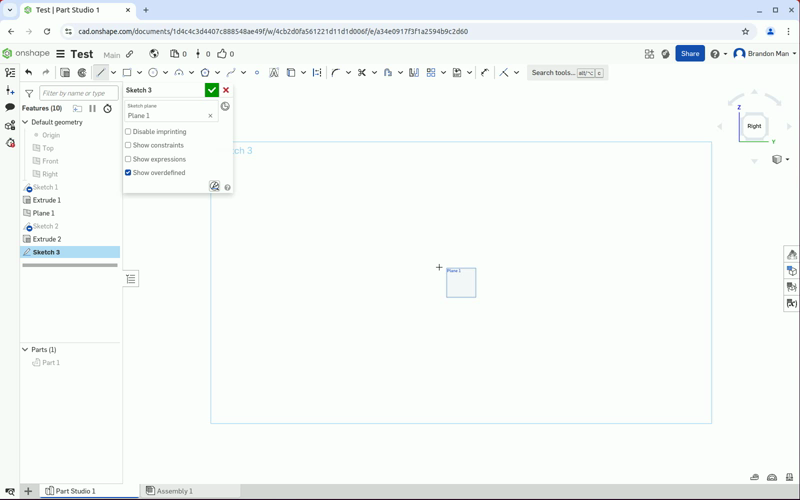
key_up(shift)
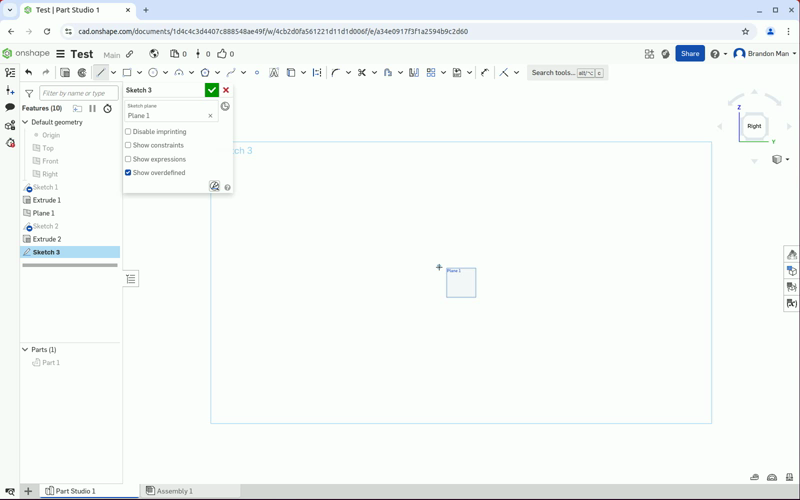
key_down(shift)
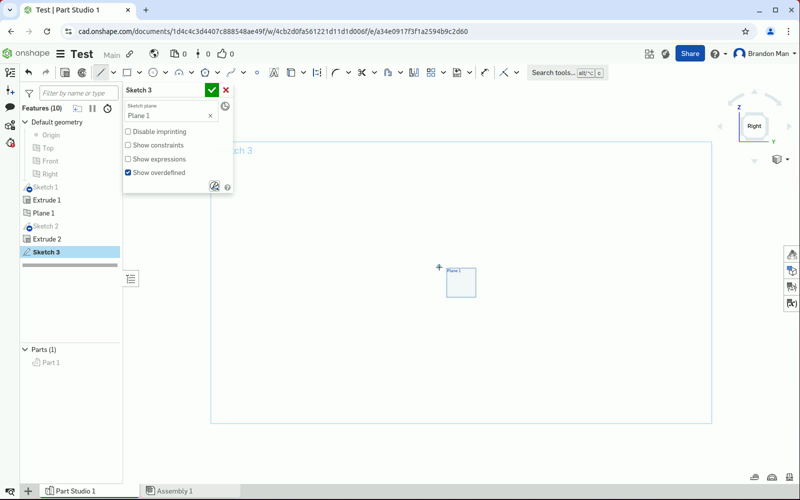
mouse_move(469, 266)
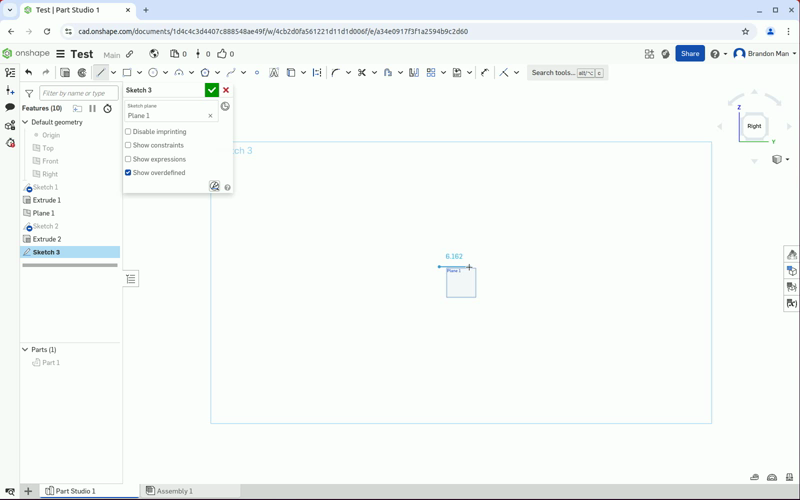
mouse_move(461, 266)
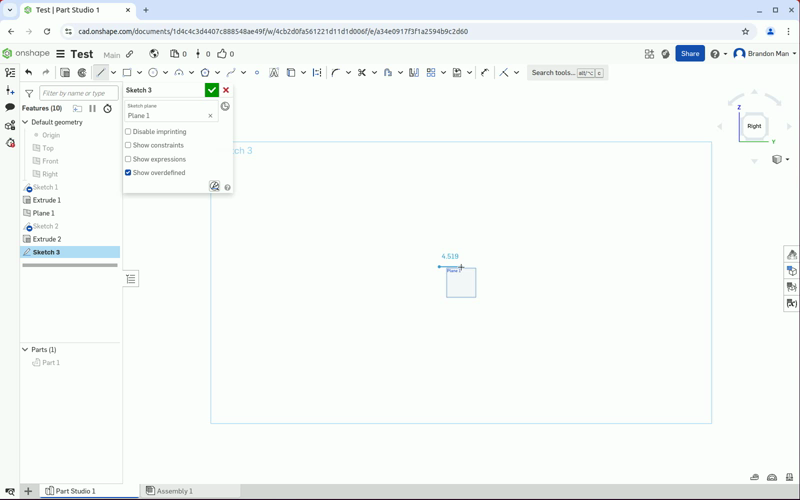
click(461, 266)
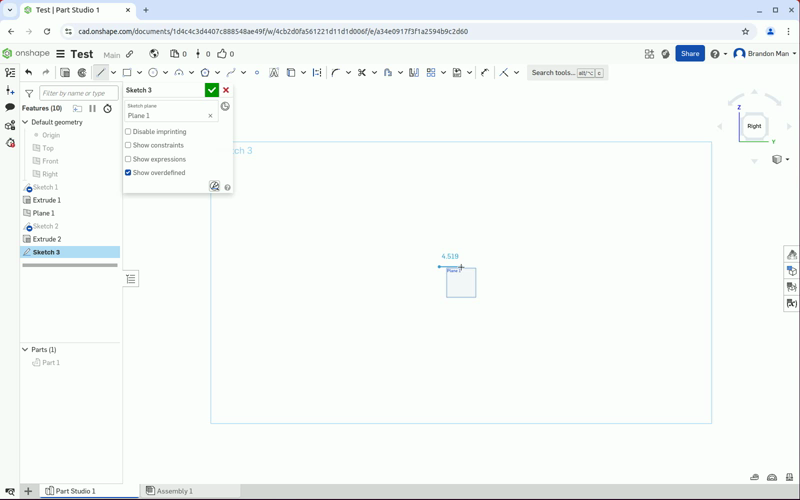
key_up(shift)
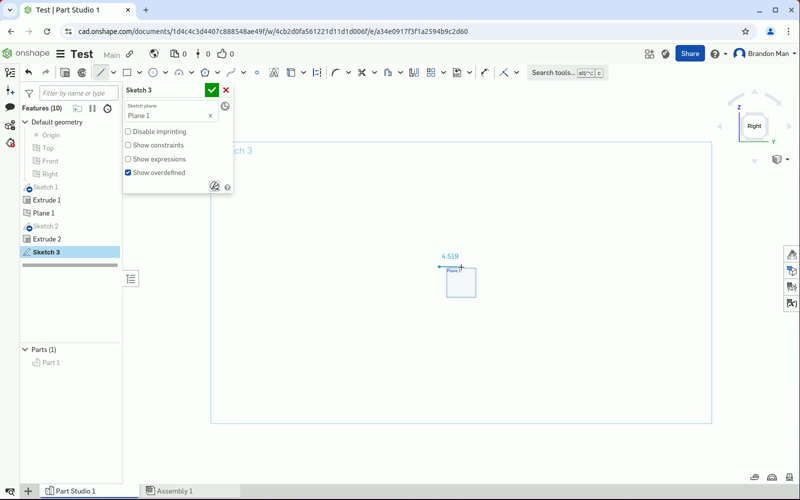
key_down(shift)
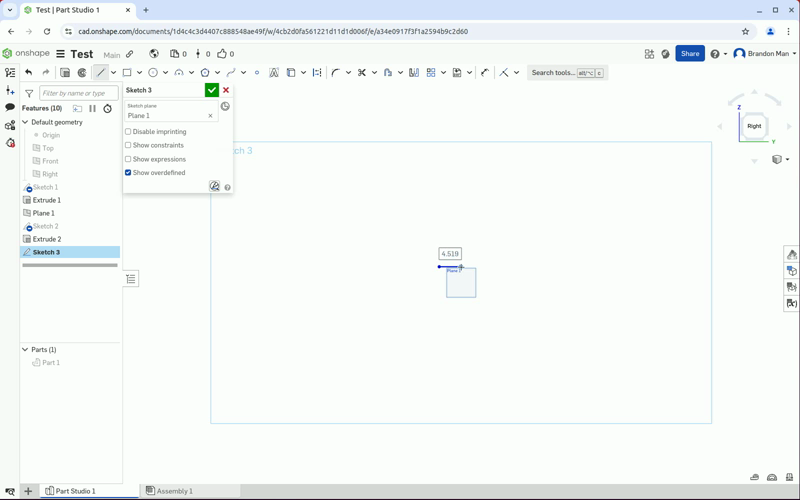
mouse_move(491, 266)
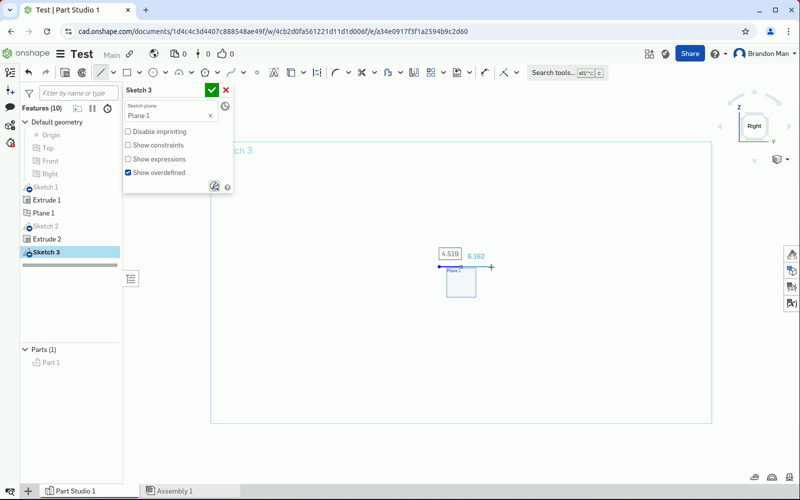
mouse_move(482, 266)
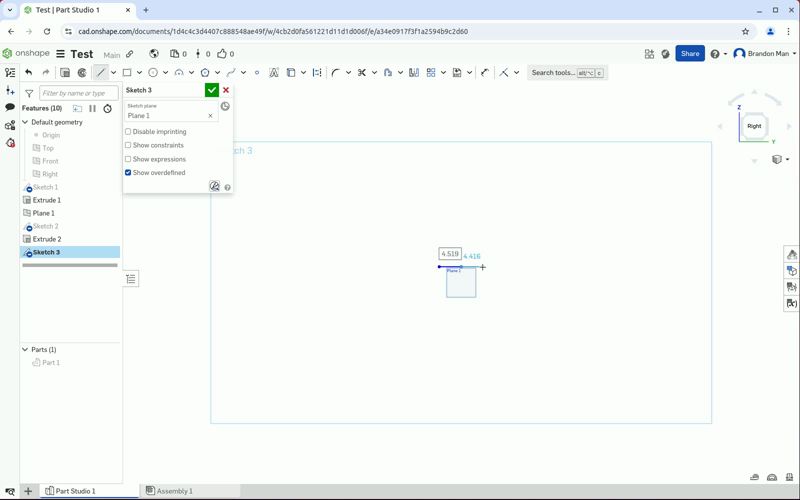
click(482, 266)
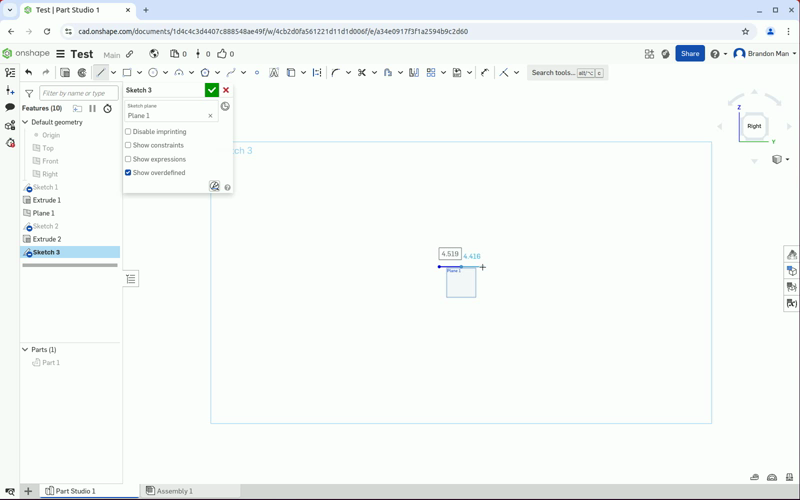
key_up(shift)
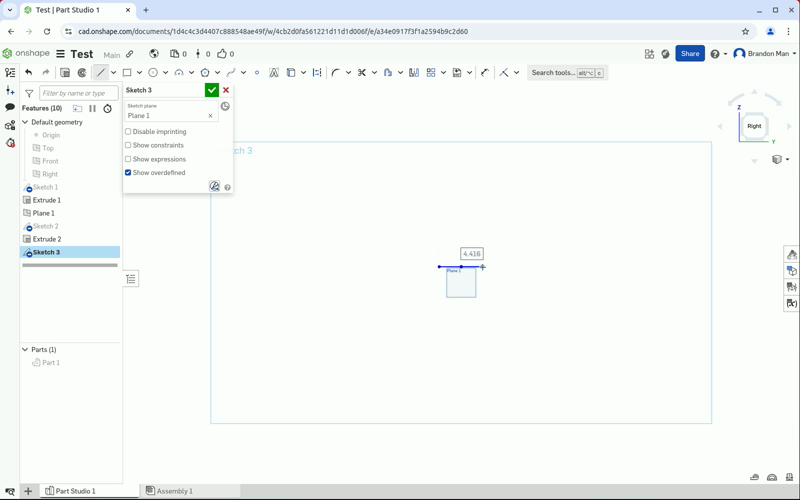
key_down(shift)
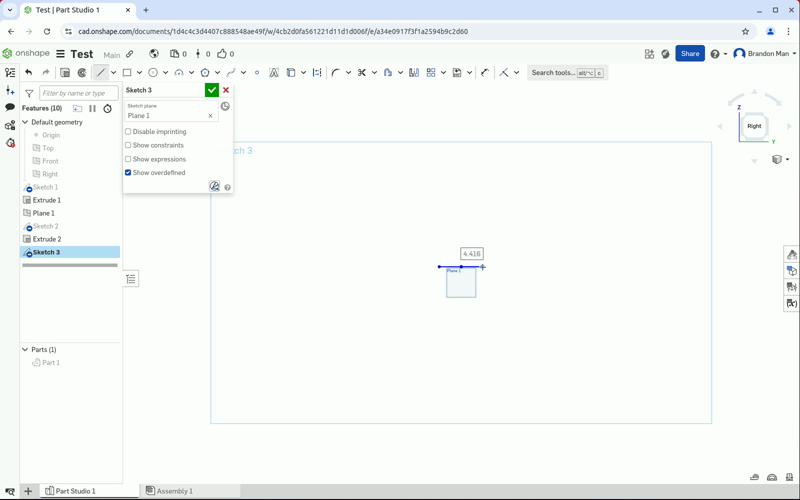
mouse_move(512, 266)
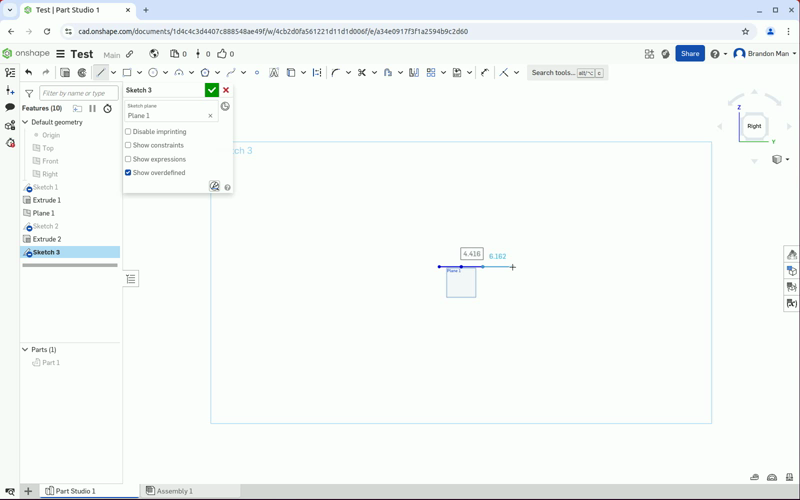
mouse_move(482, 215)
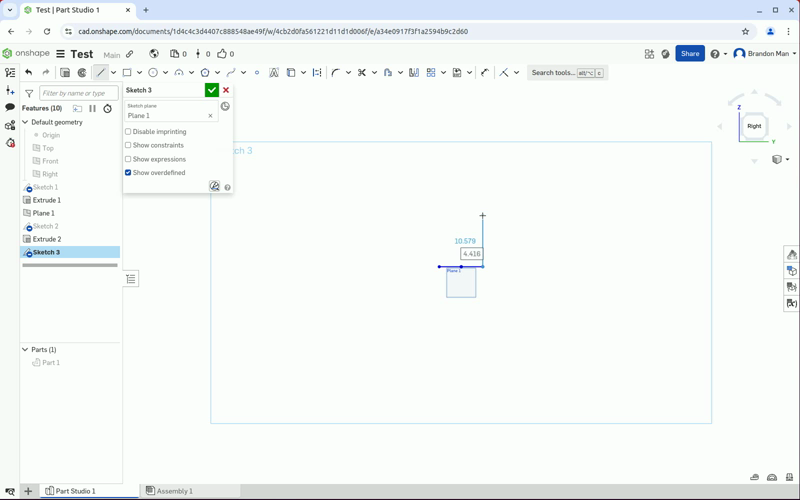
click(482, 215)
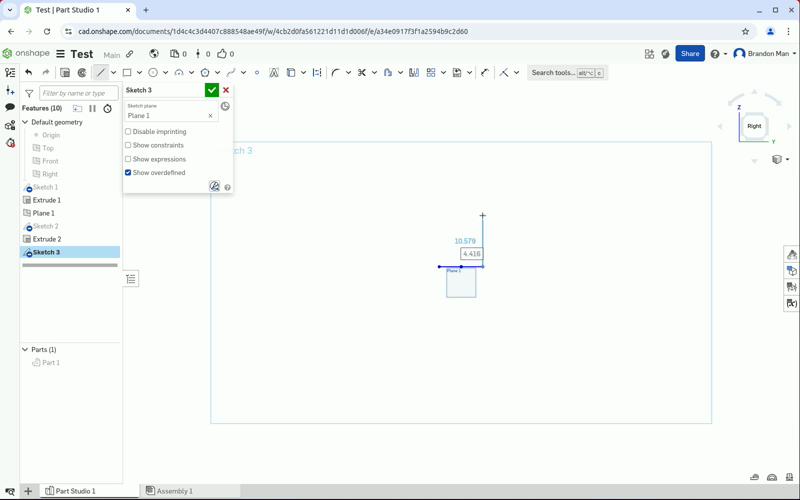
key_up(shift)
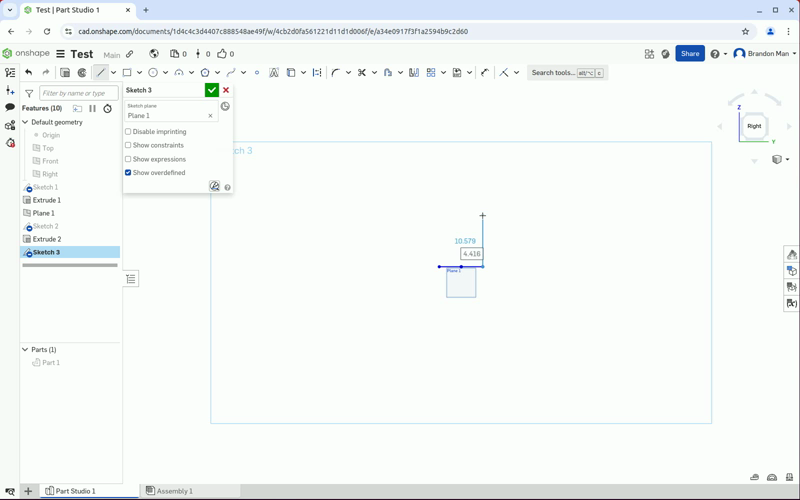
key_down(shift)
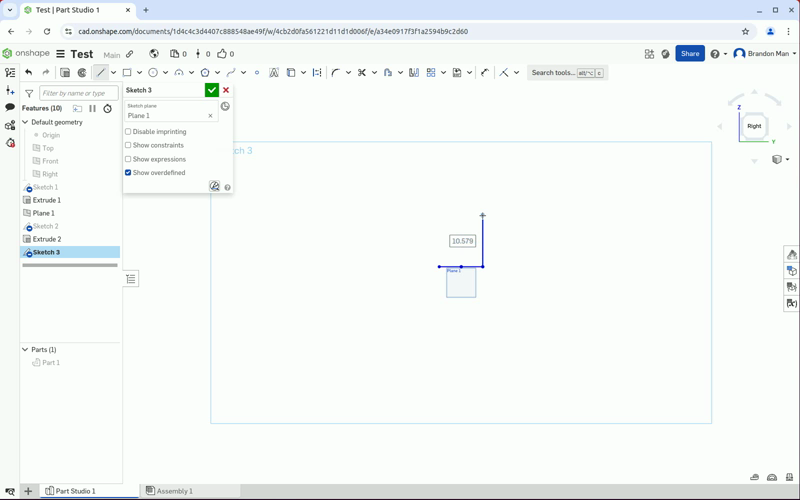
mouse_move(512, 215)
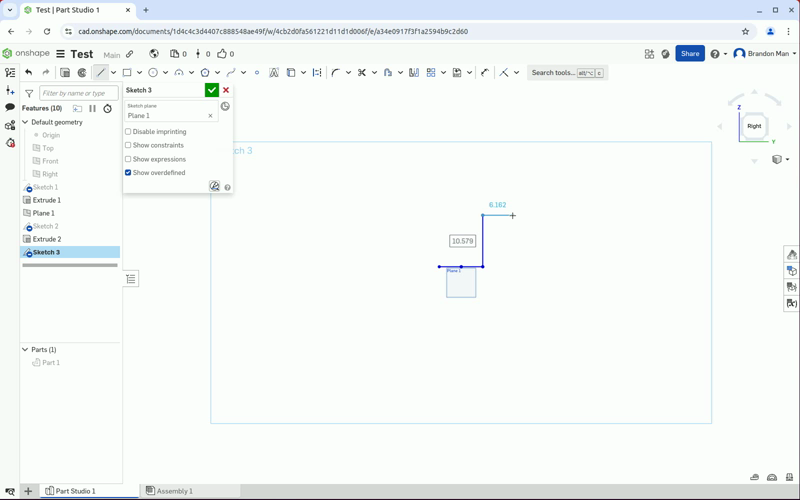
mouse_move(461, 215)
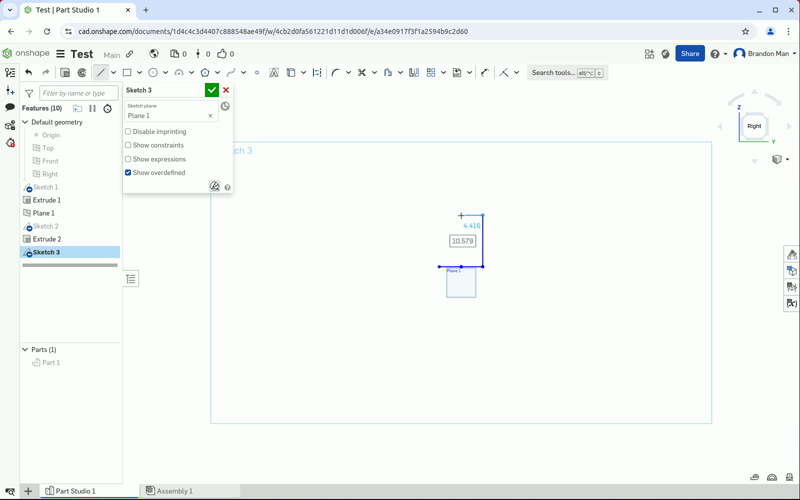
click(461, 215)
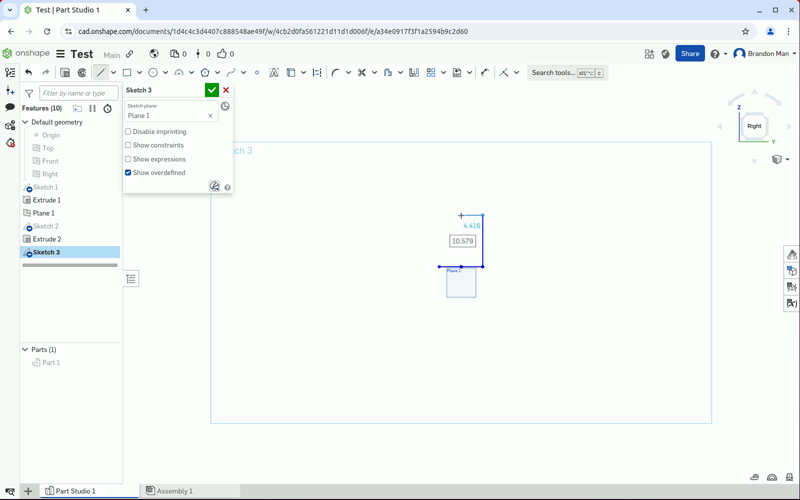
key_up(shift)
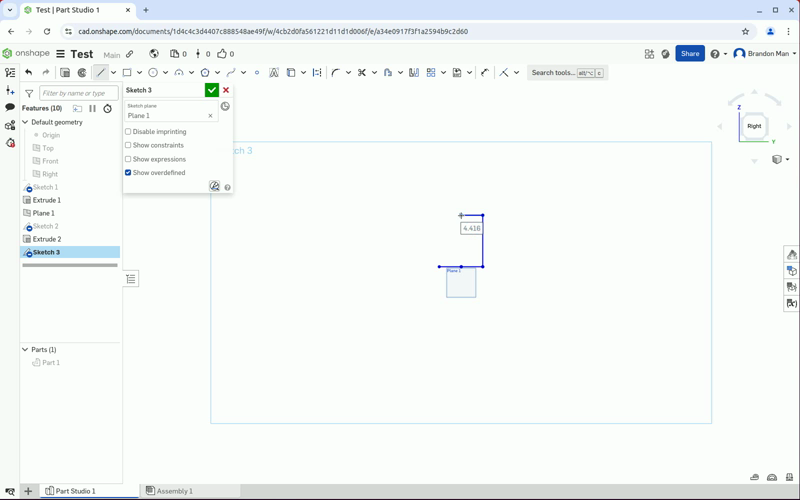
key_down(shift)
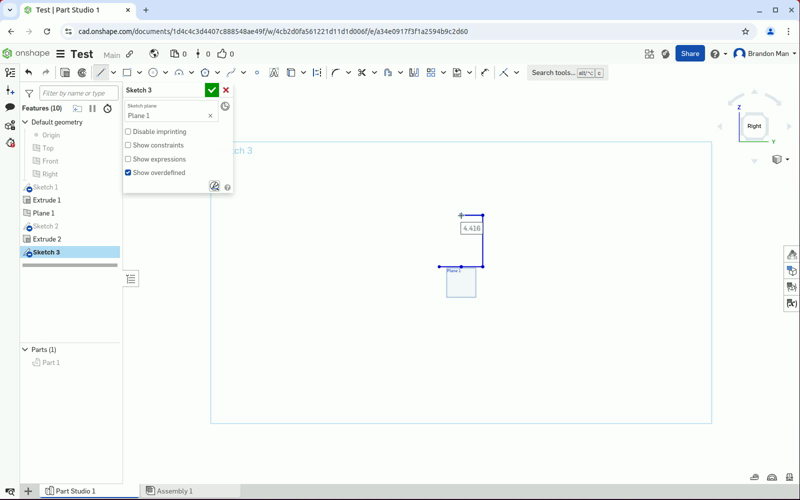
mouse_move(491, 215)
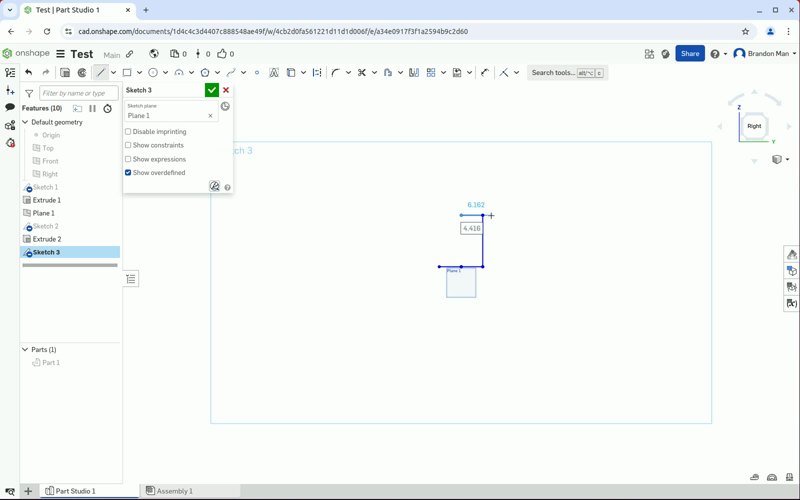
mouse_move(439, 215)
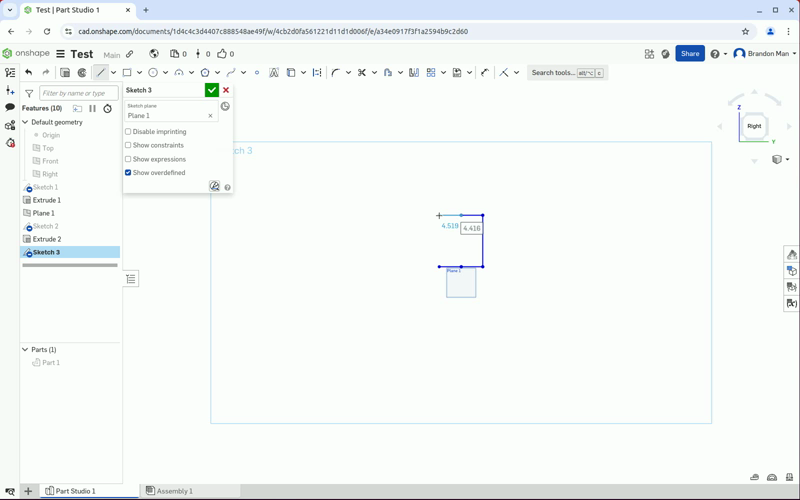
click(439, 215)
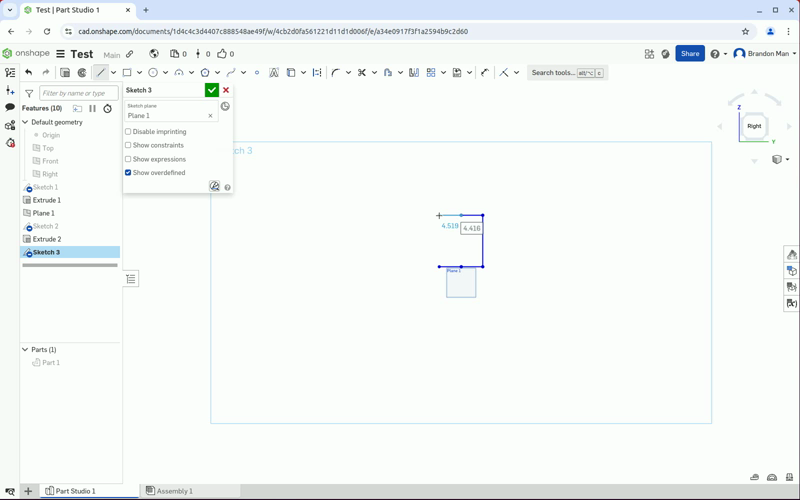
key_up(shift)
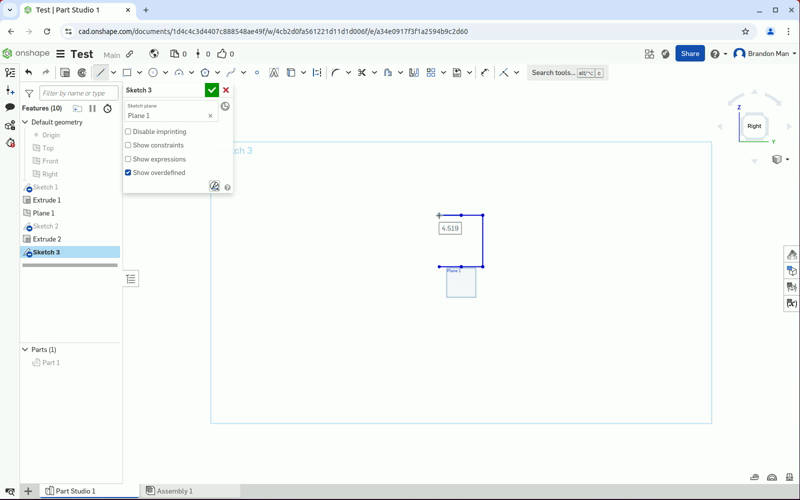
mouse_move(469, 215)
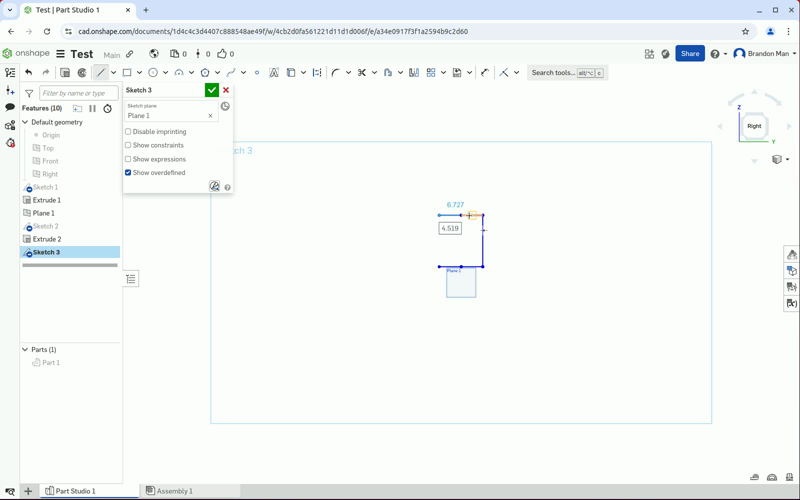
key_down(shift)
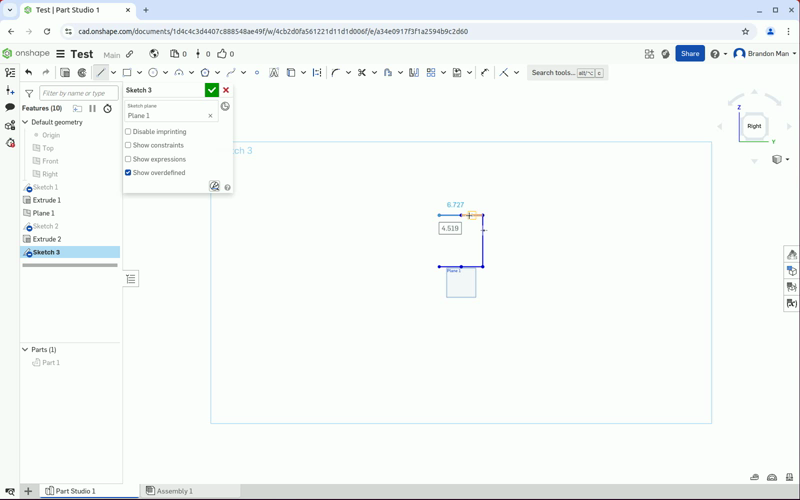
mouse_move(439, 266)
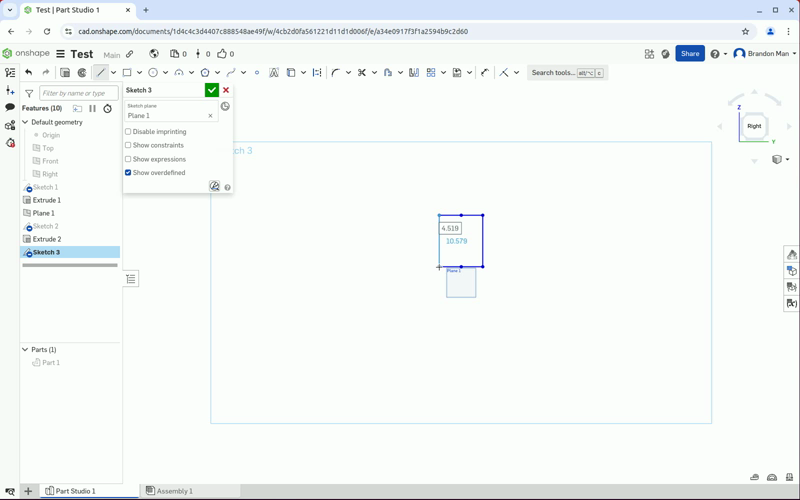
key_up(shift)
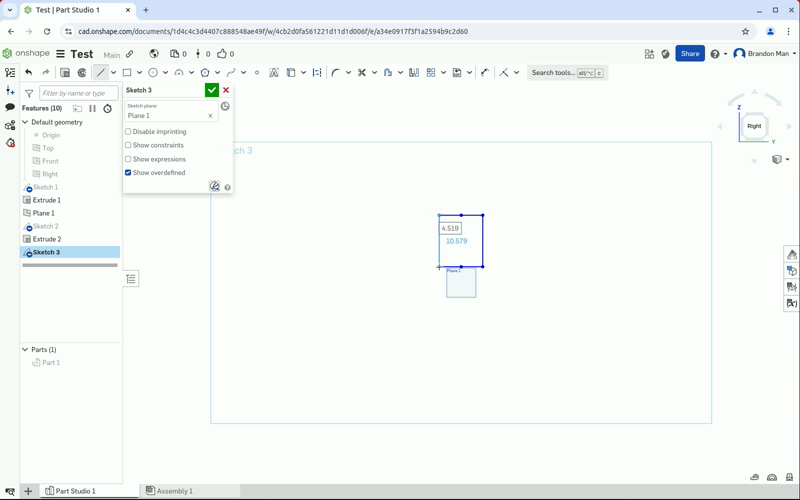
click(439, 266)
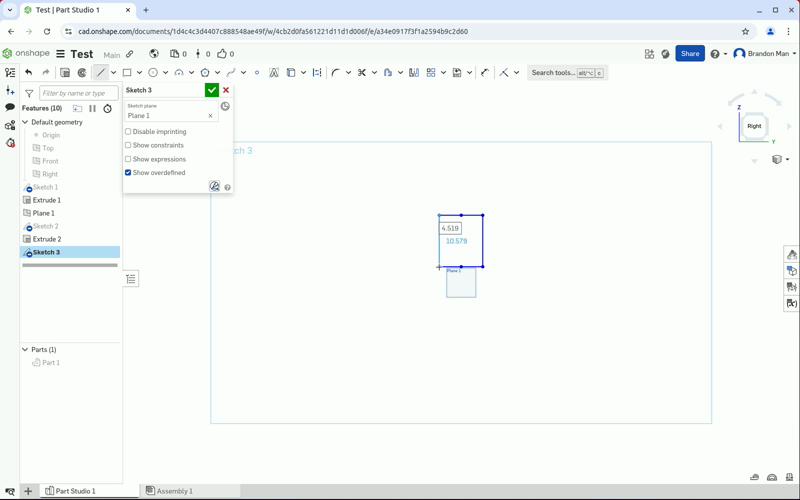
key(esc)
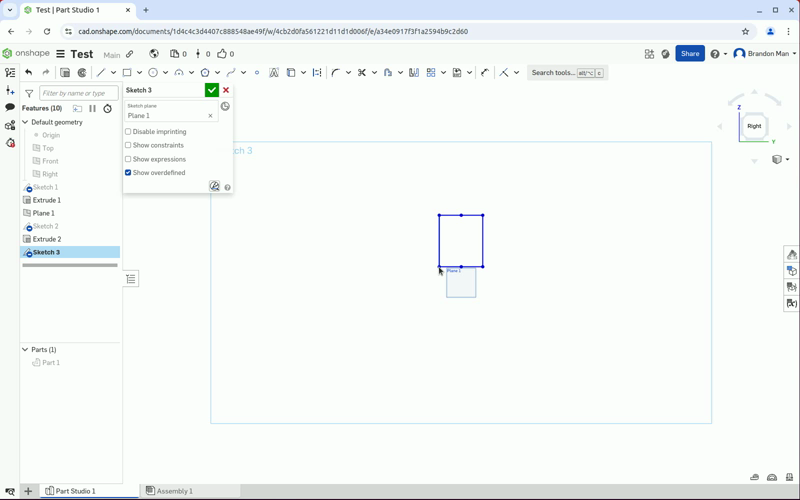
mouse_move(469, 221)
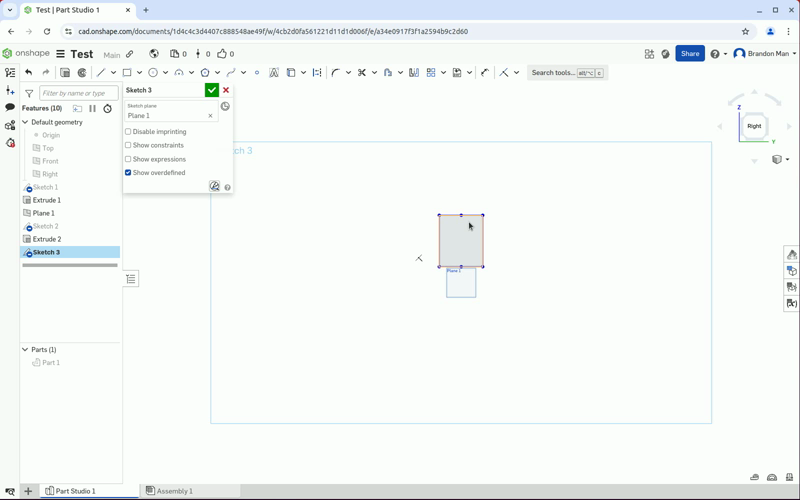
click(469, 221)
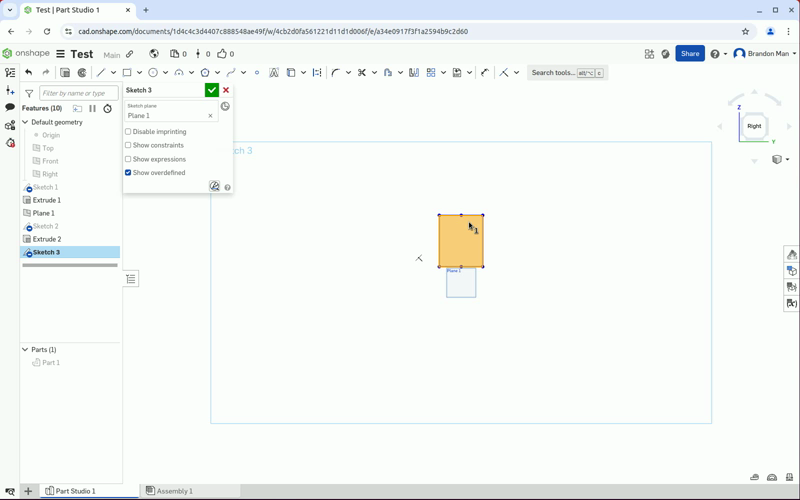
mouse_move(73, 352)
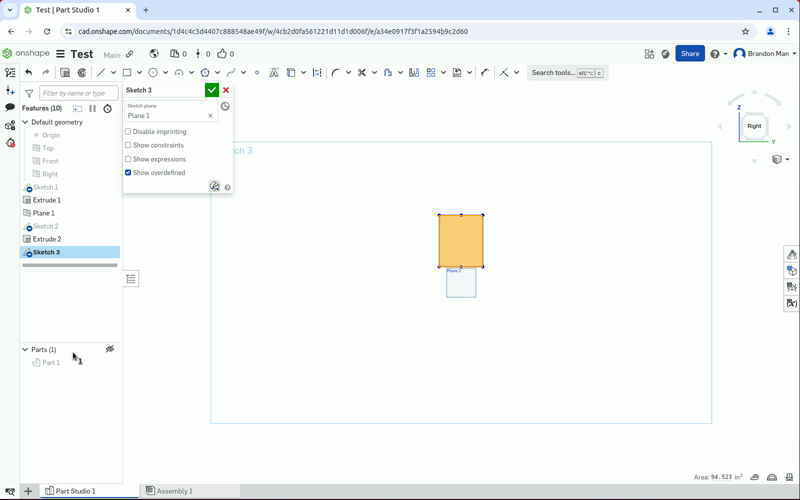
key(shift+y)
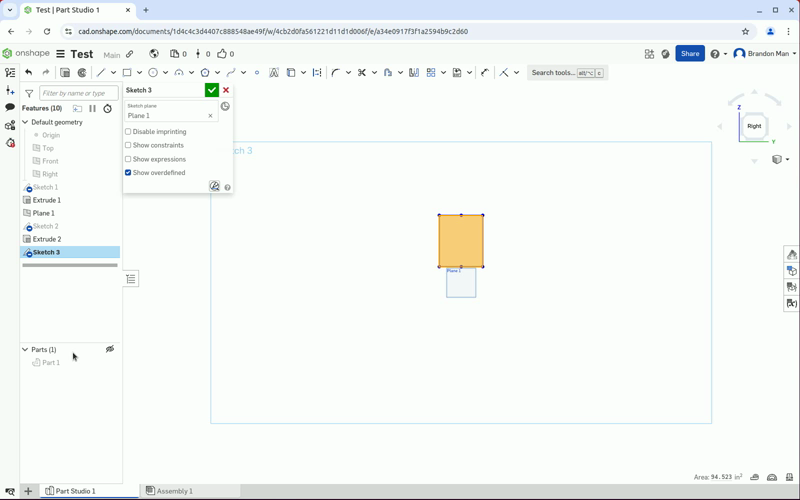
key(shift+e)
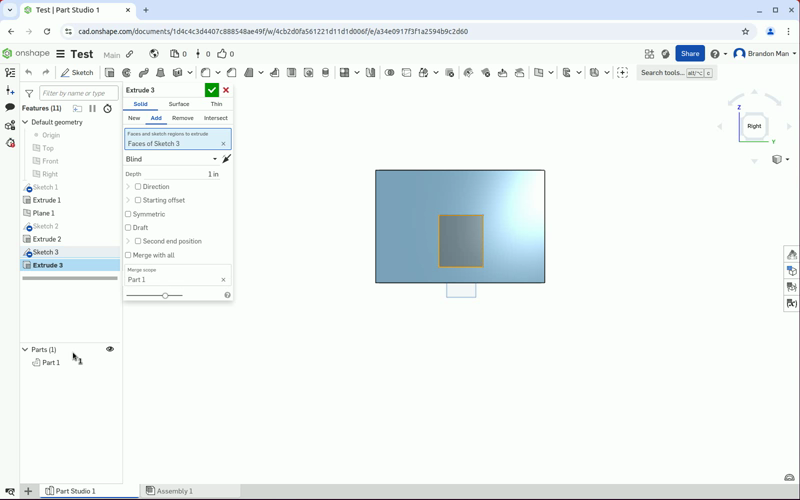
mouse_move(143, 106)
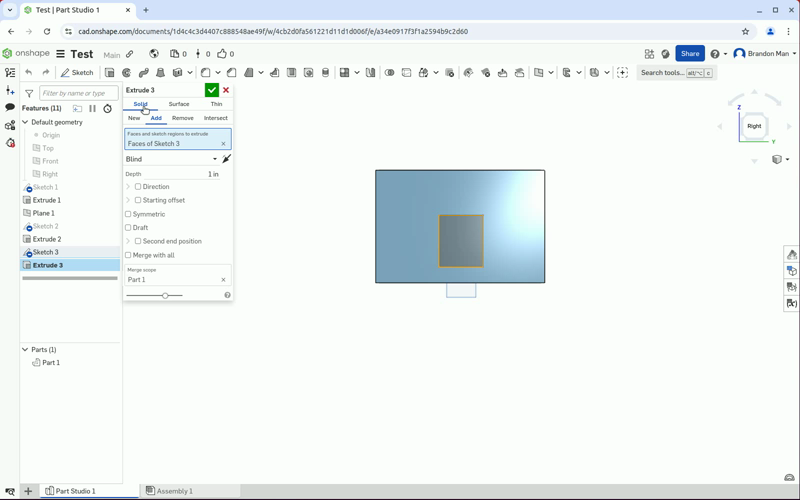
click(143, 106)
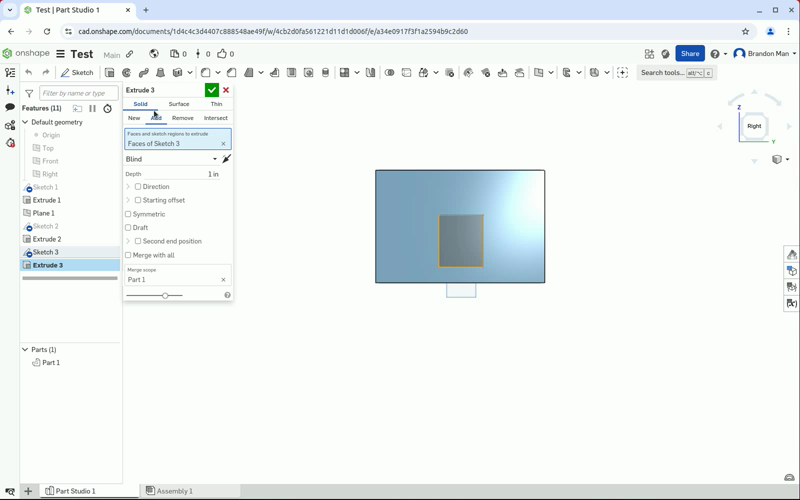
mouse_move(186, 120)
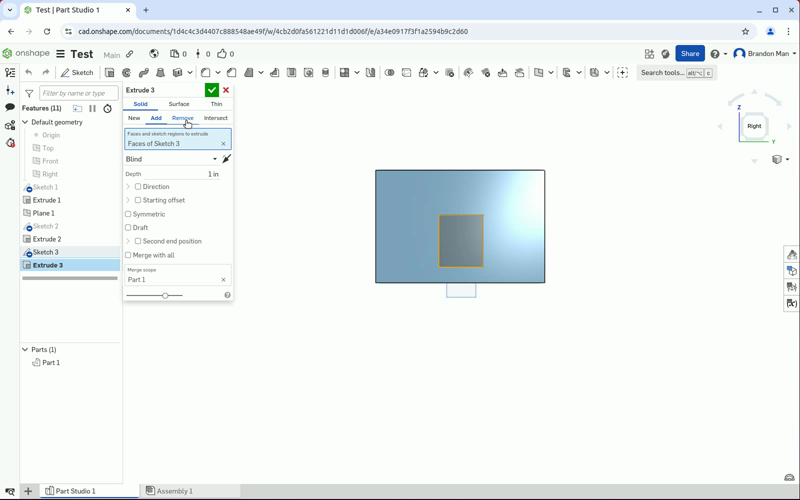
click(186, 120)
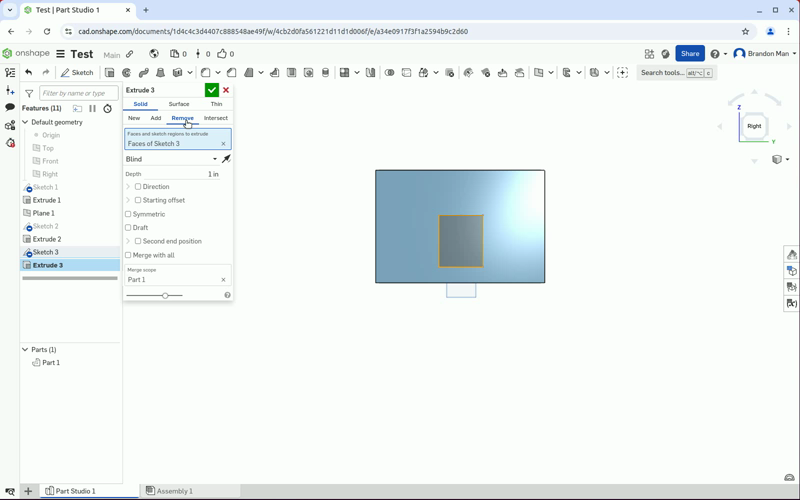
key(tab, 4)
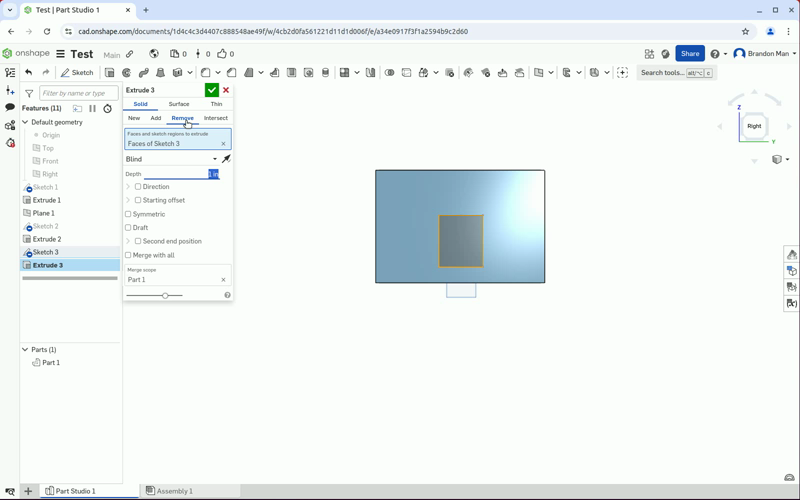
text(0.722)
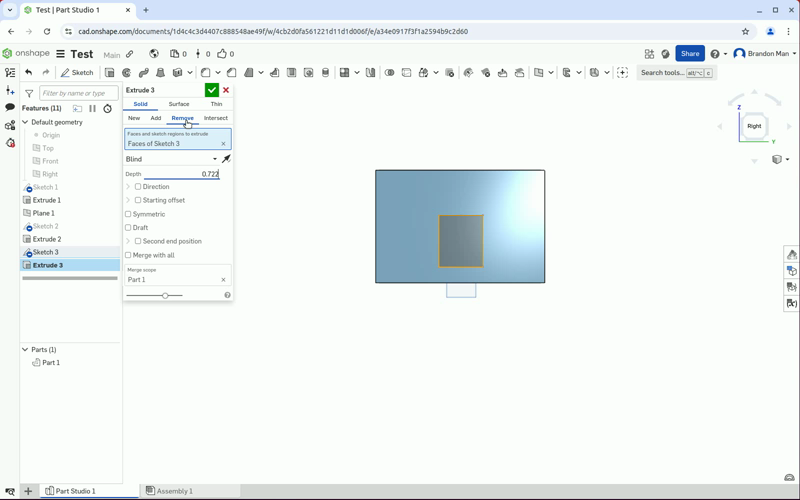
key(tab, 6)
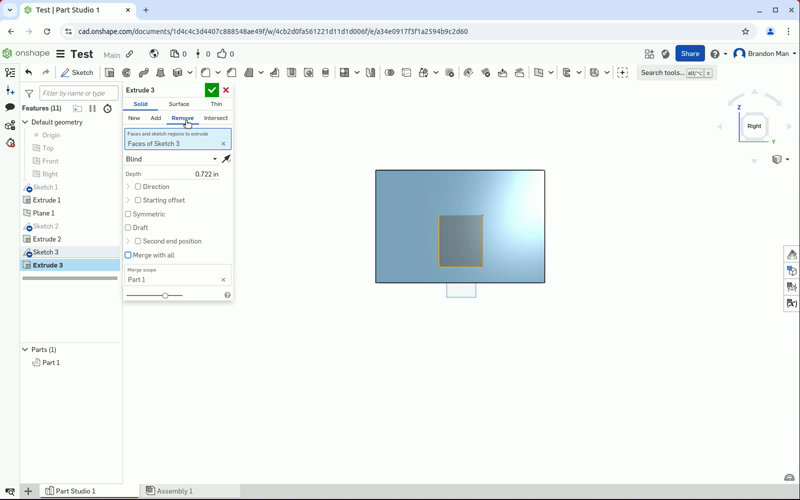
key(space)
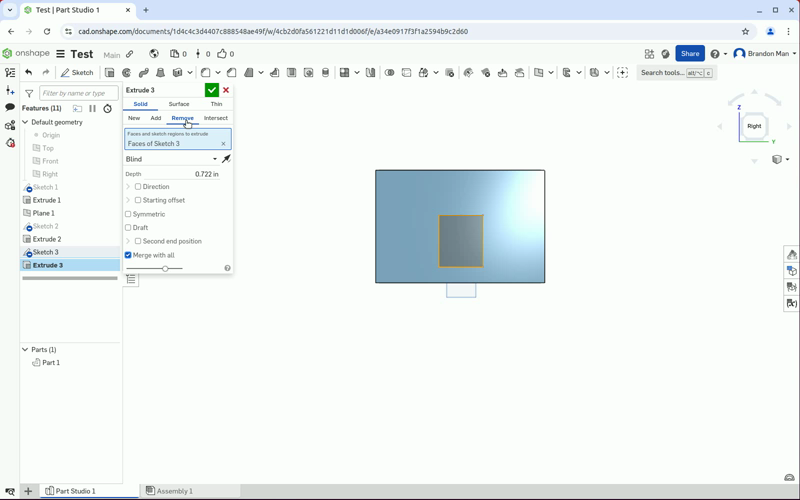
key(enter)
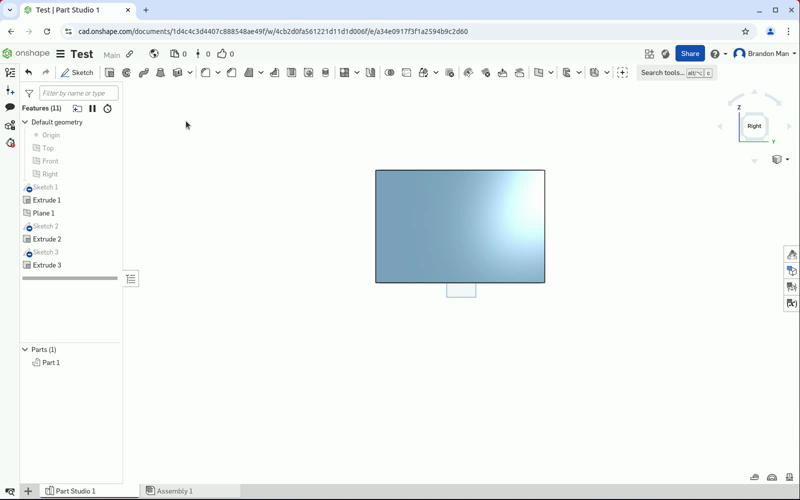
key(shift+h)
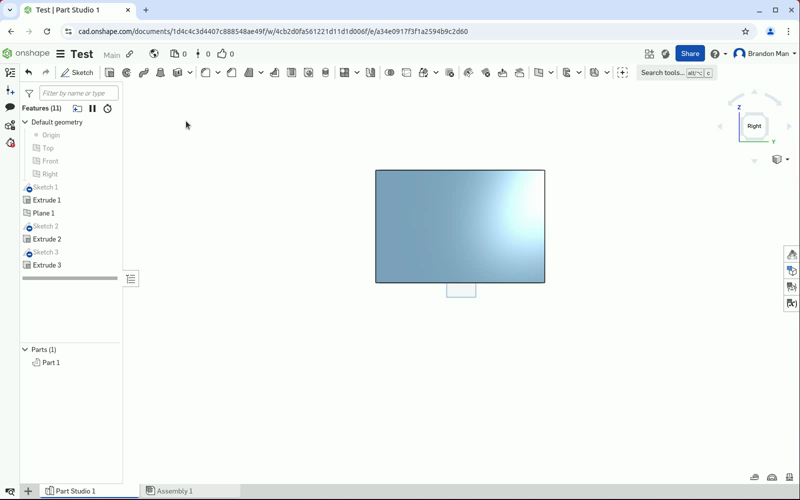
key(shift+h)
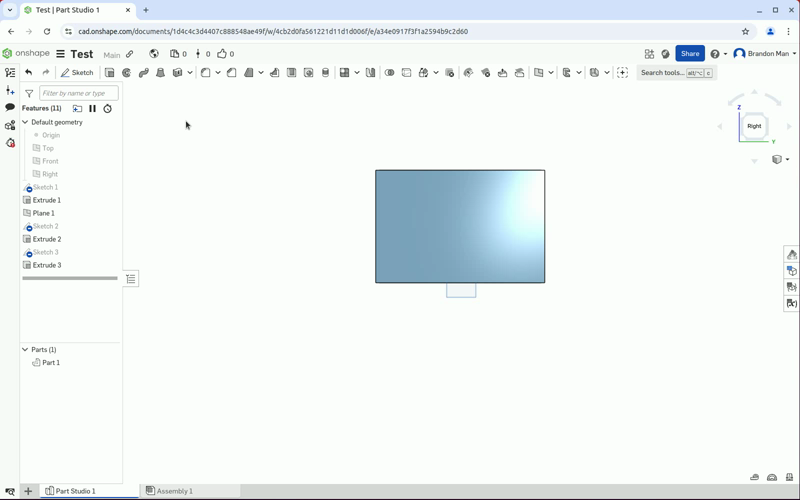
mouse_move(73, 189)
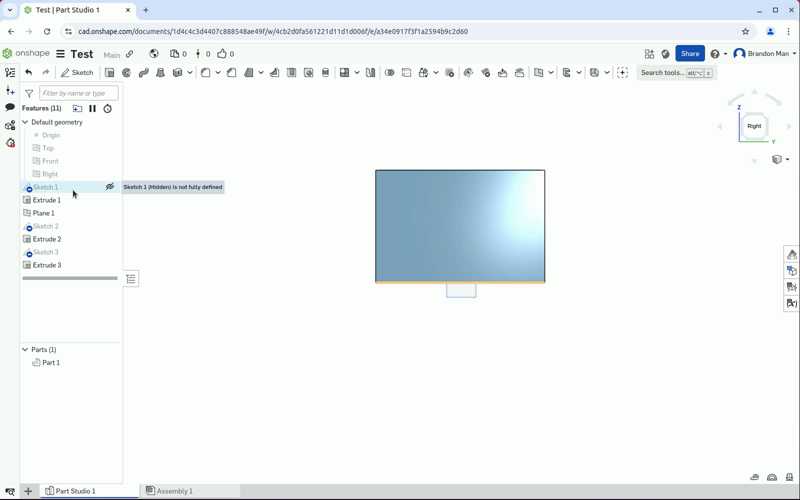
click(73, 189)
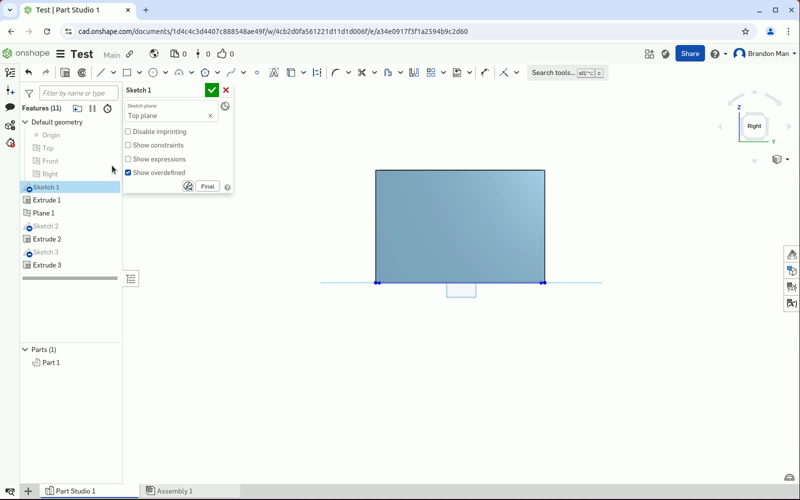
mouse_move(229, 92)
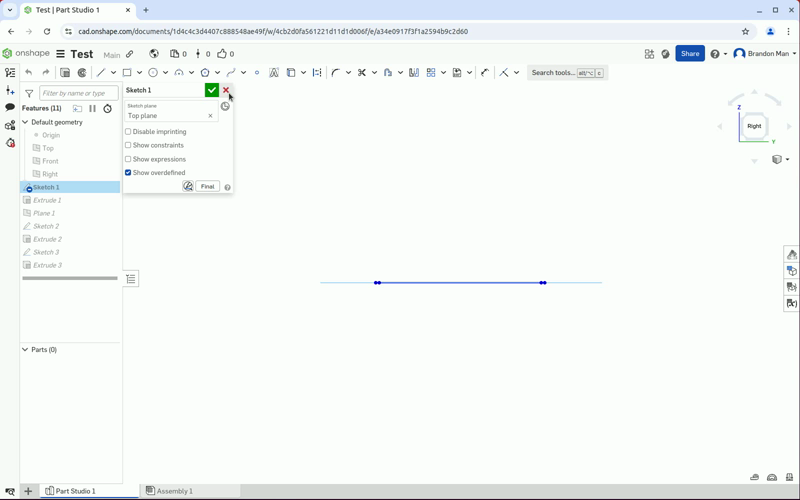
click(229, 92)
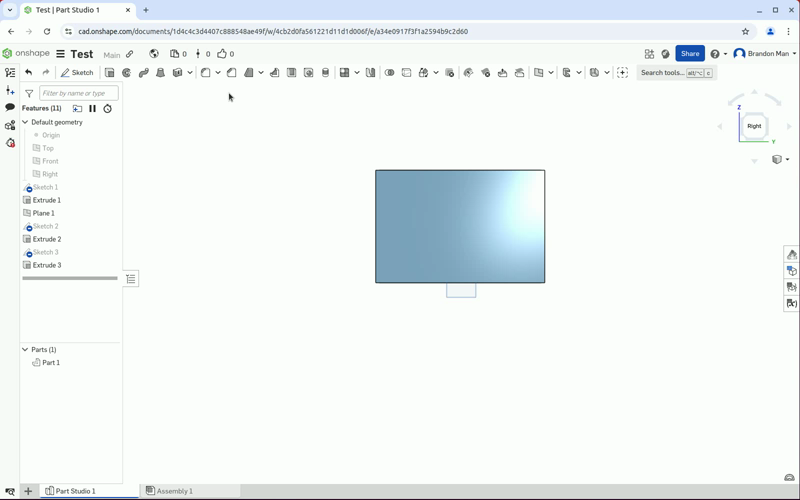
mouse_move(541, 75)
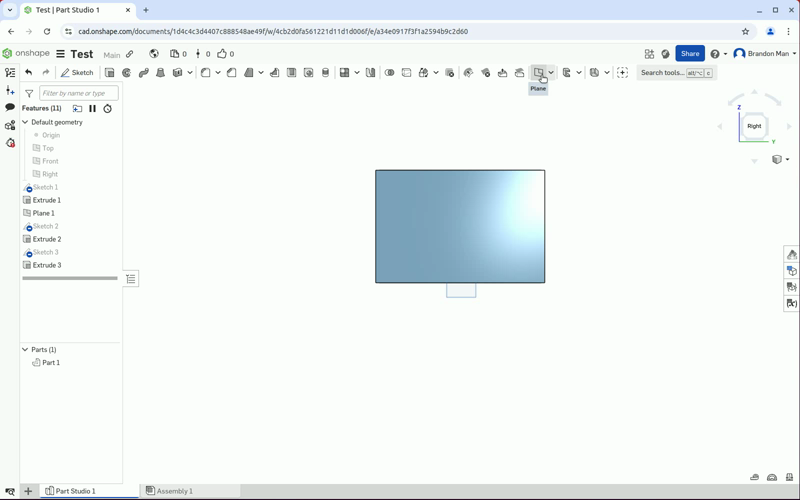
click(541, 75)
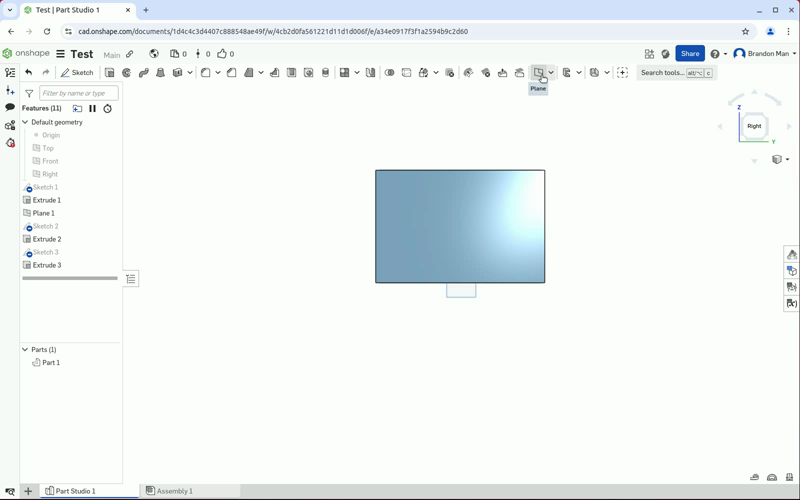
mouse_move(73, 176)
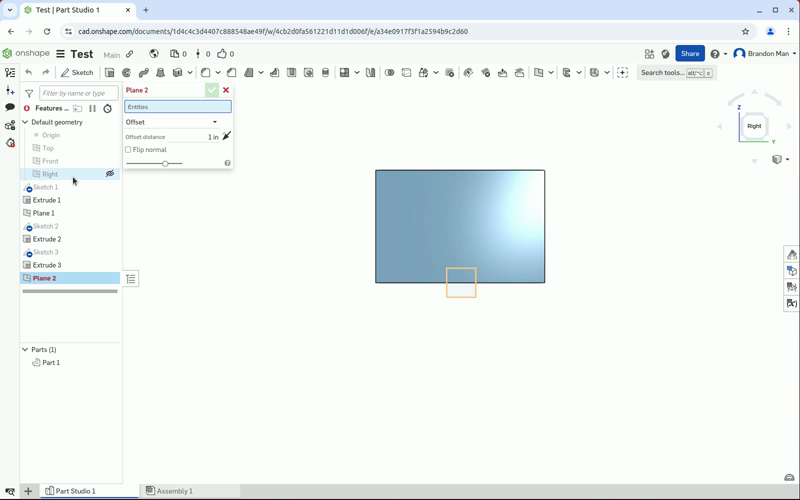
click(73, 176)
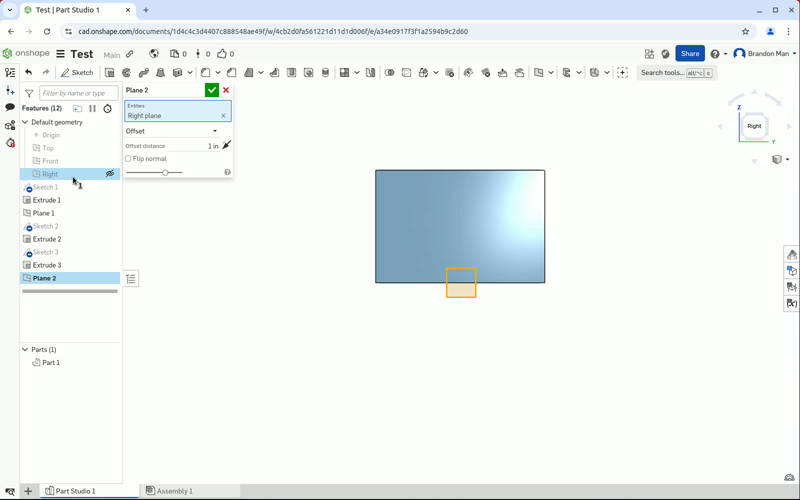
key(tab, 2)
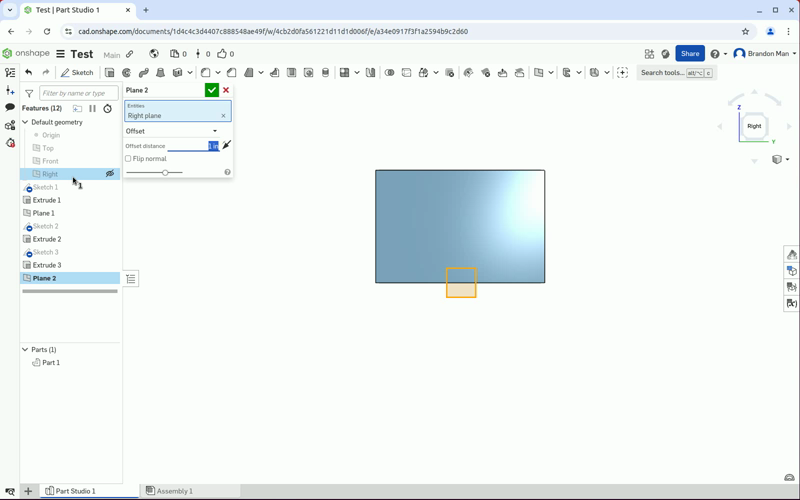
text(2.403)
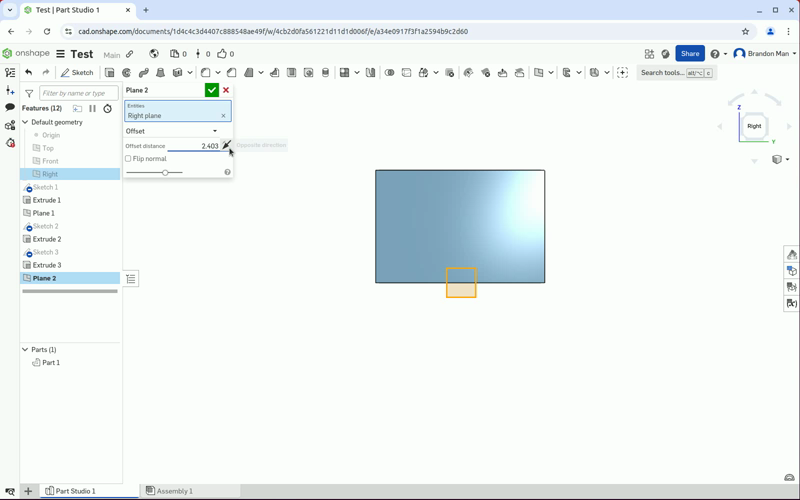
mouse_move(229, 147)
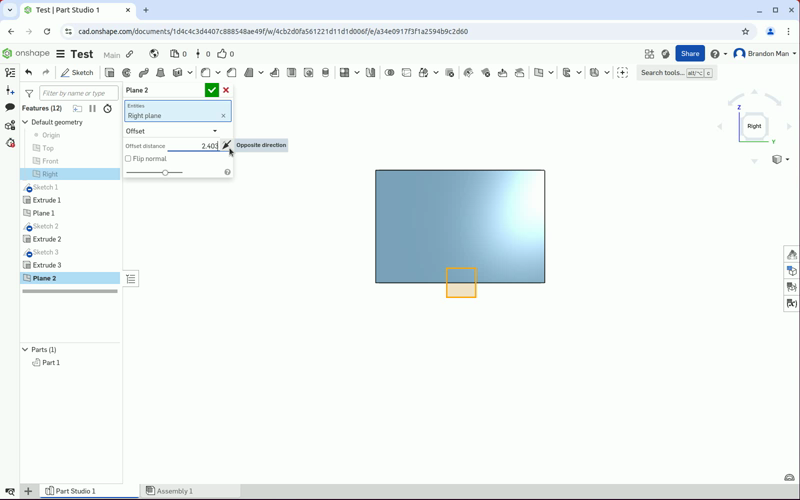
click(229, 147)
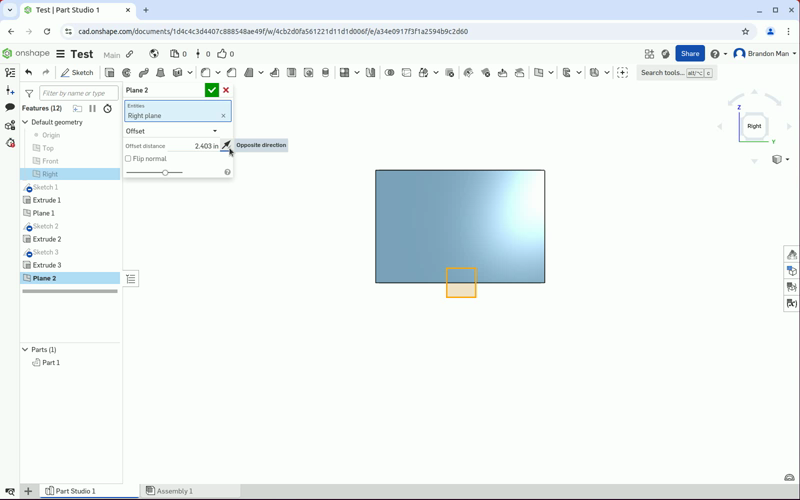
key(enter, 2)
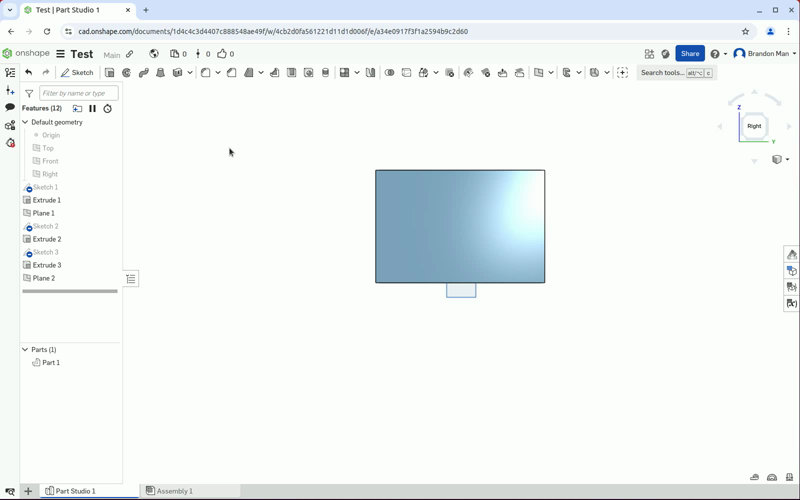
key(shift+s)
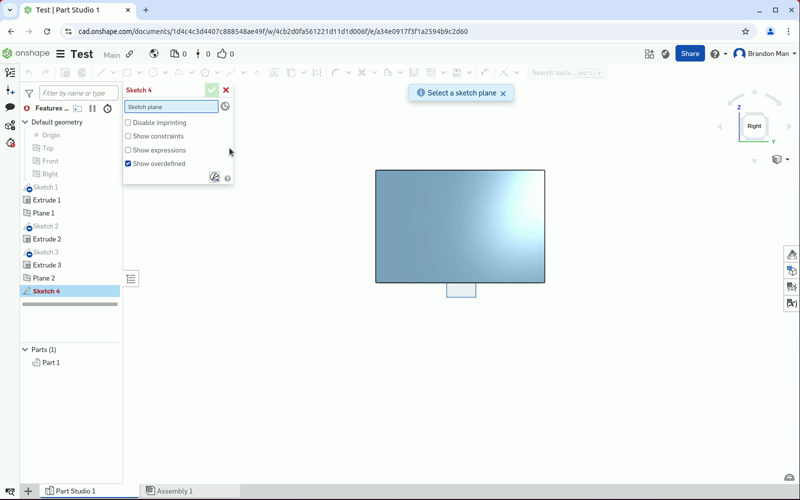
mouse_move(73, 280)
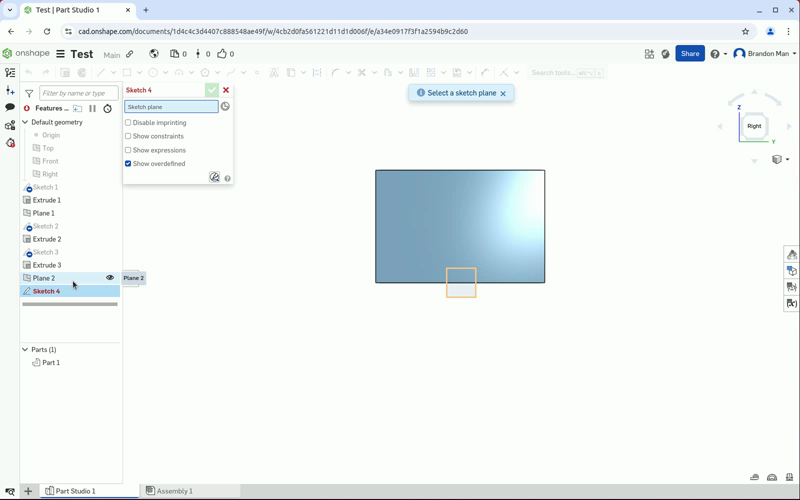
click(73, 280)
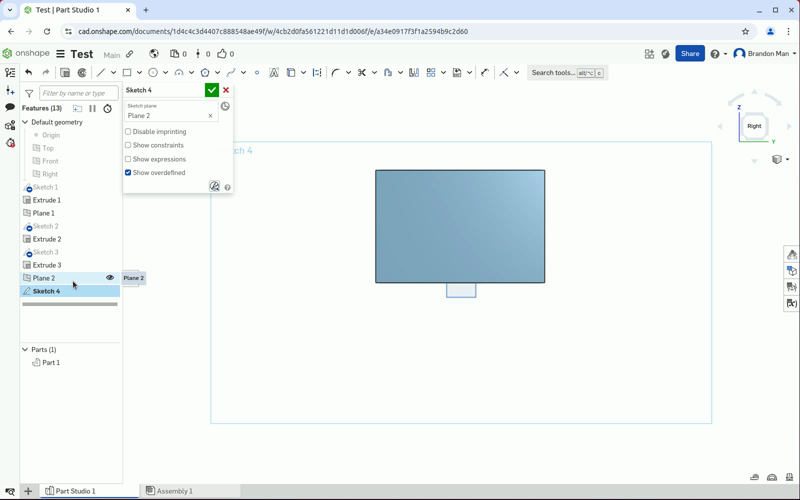
mouse_move(73, 352)
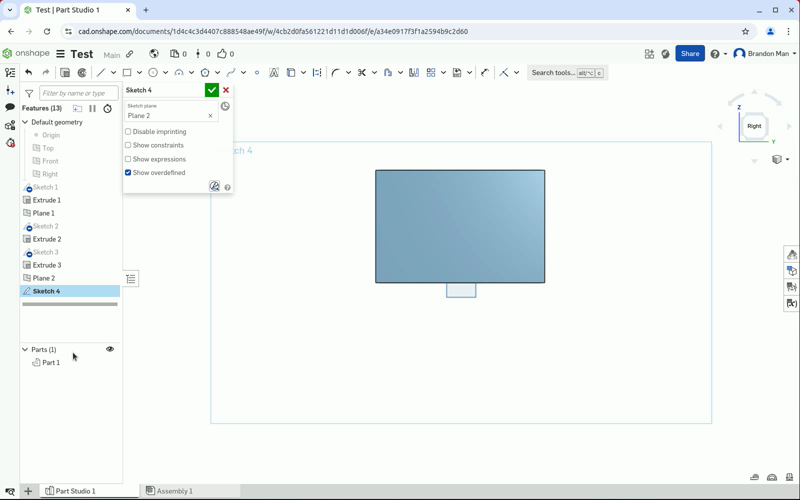
key(y)
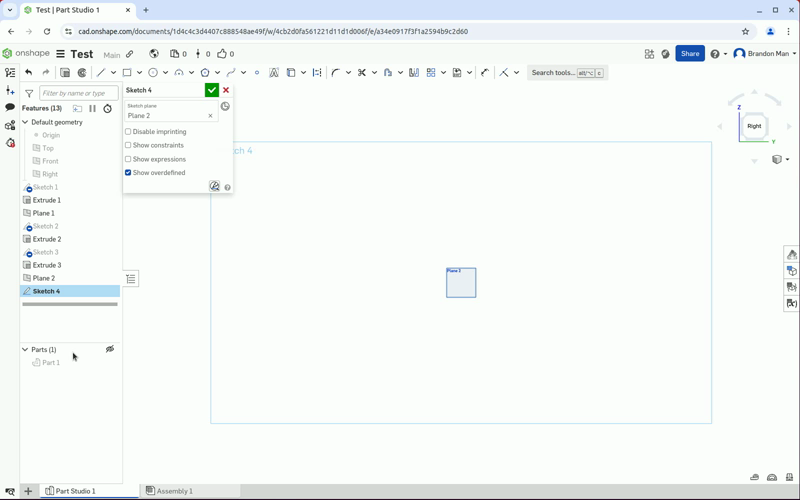
key(c)
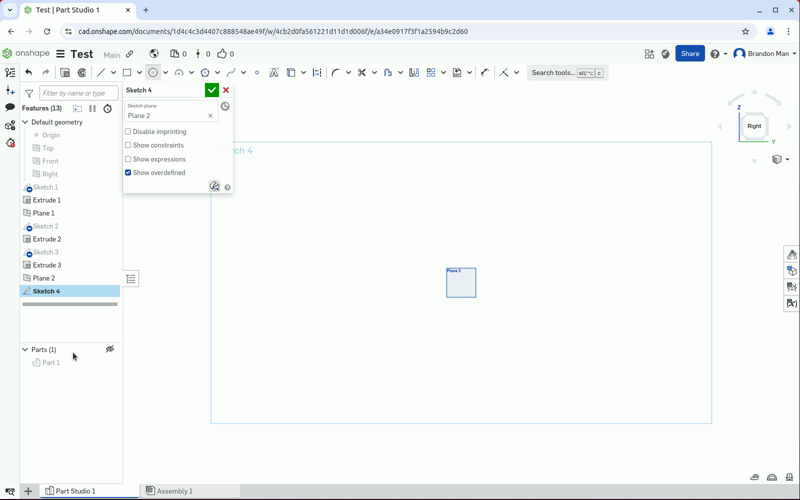
key_down(shift)
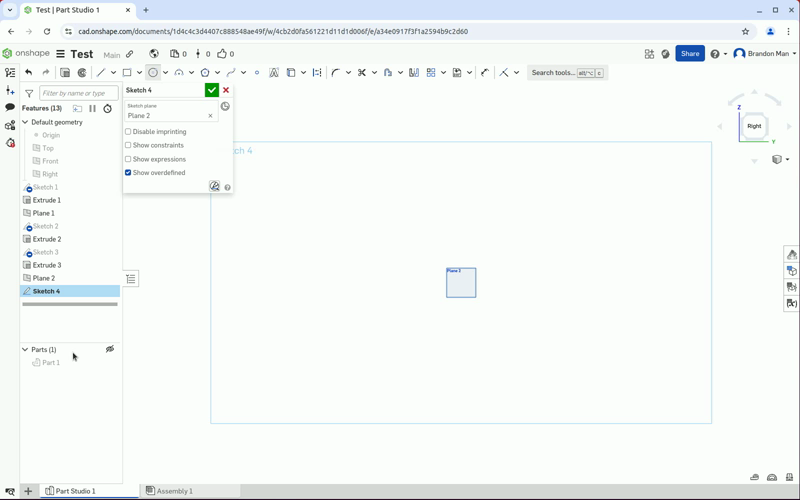
mouse_move(461, 218)
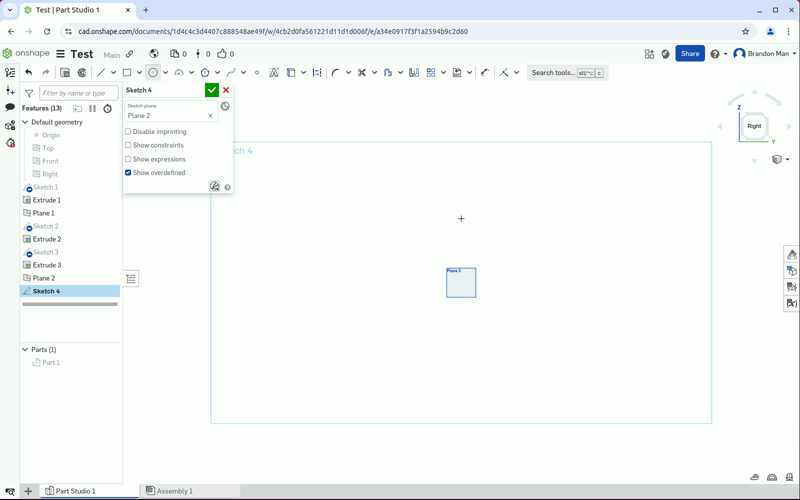
click(461, 218)
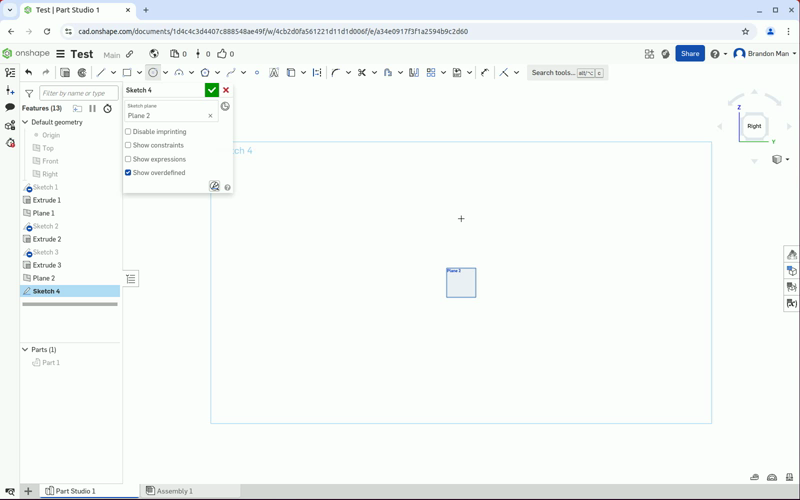
key_up(shift)
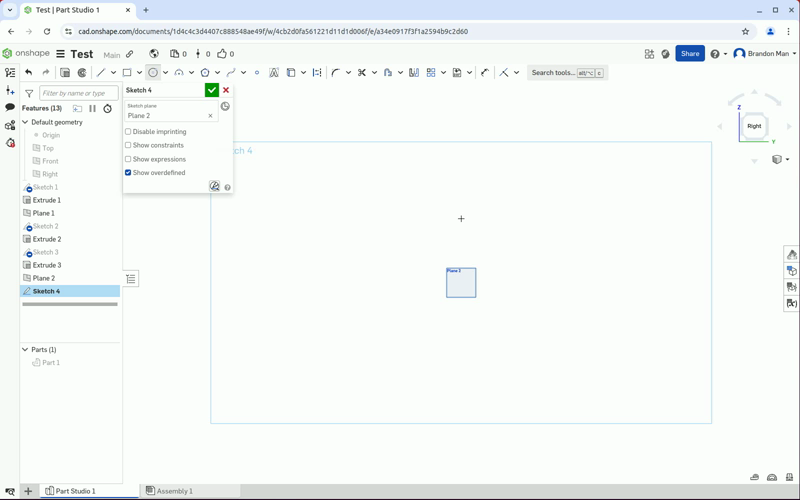
mouse_move(466, 218)
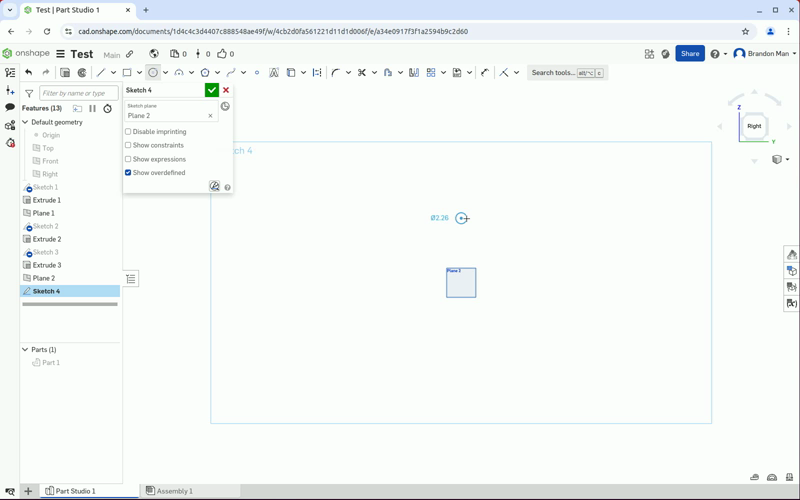
click(466, 218)
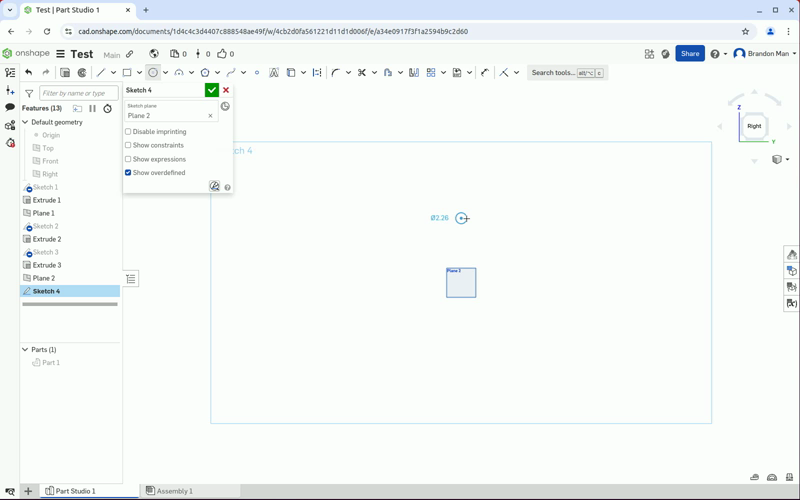
key(esc)
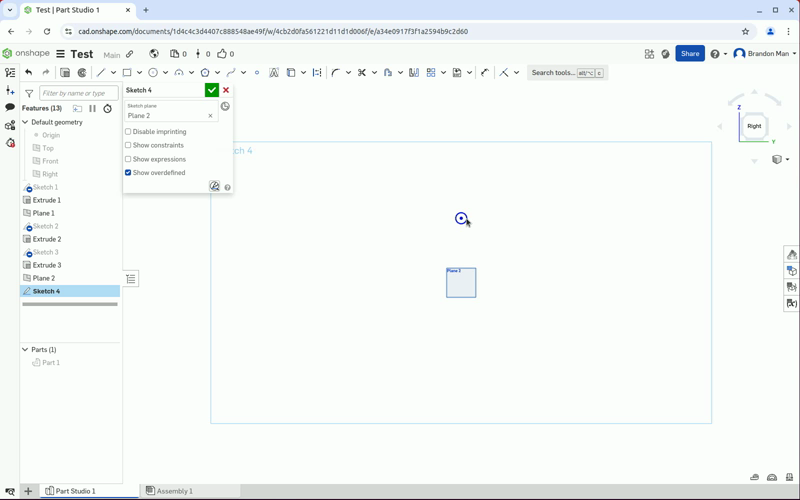
mouse_move(458, 221)
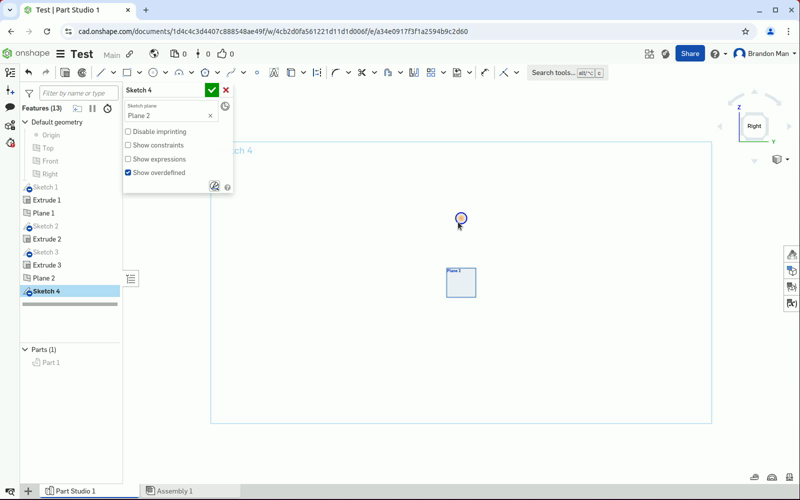
scroll(6)
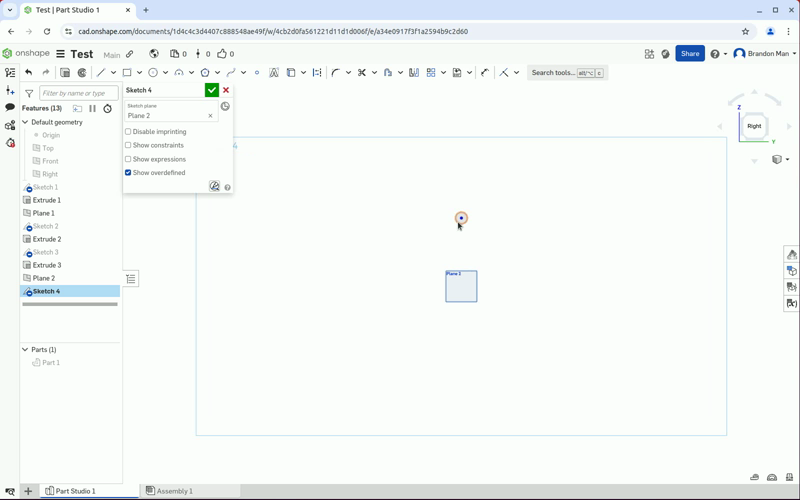
scroll(6)
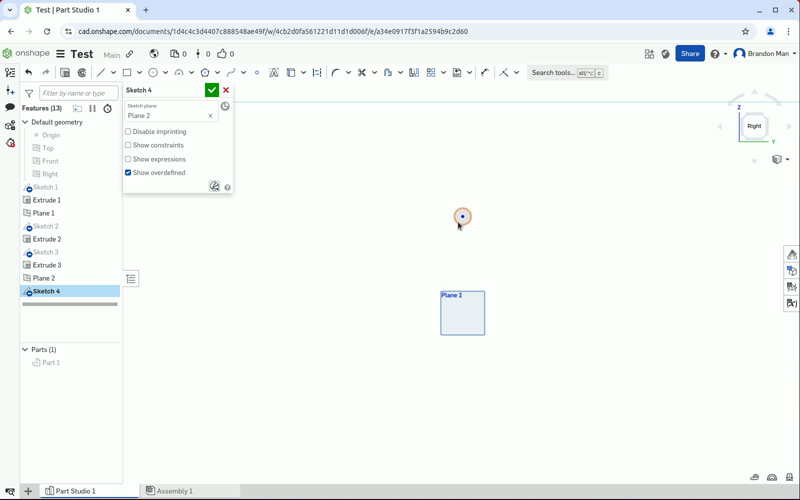
scroll(6)
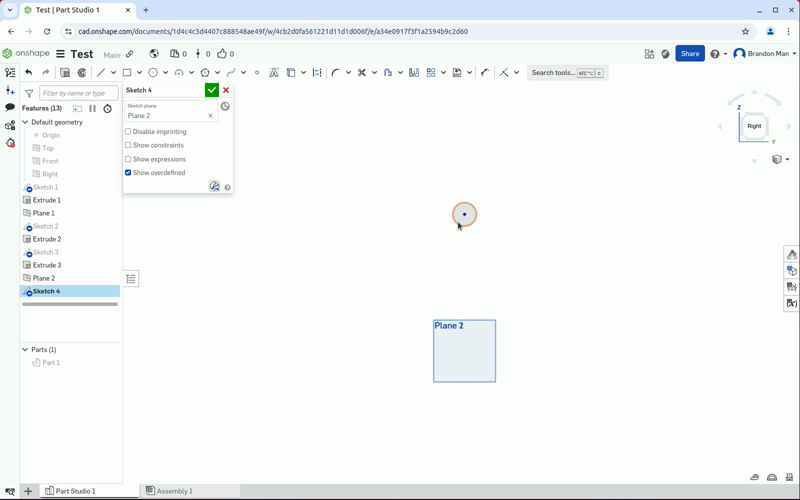
scroll(6)
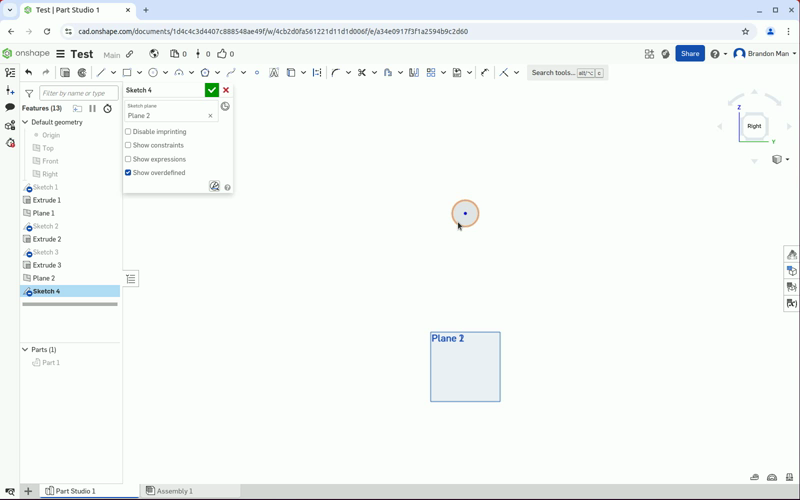
scroll(6)
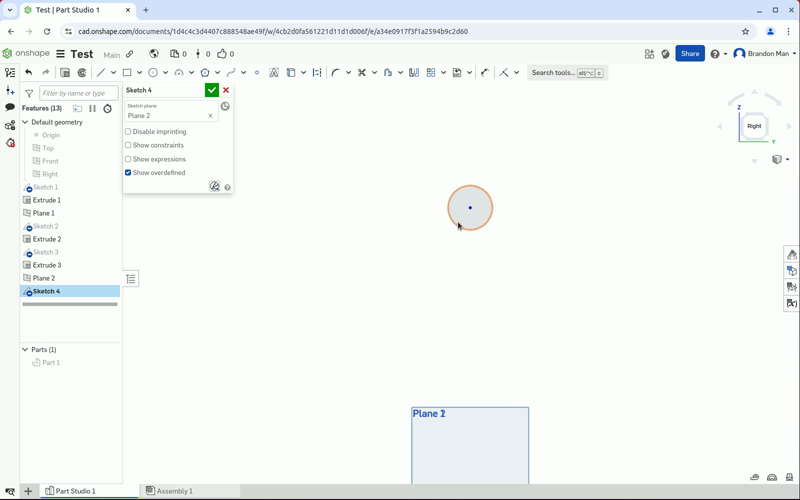
scroll(6)
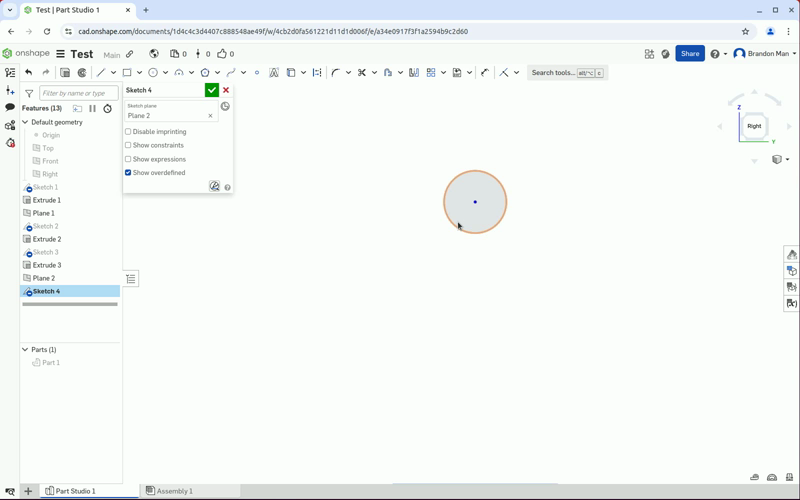
scroll(6)
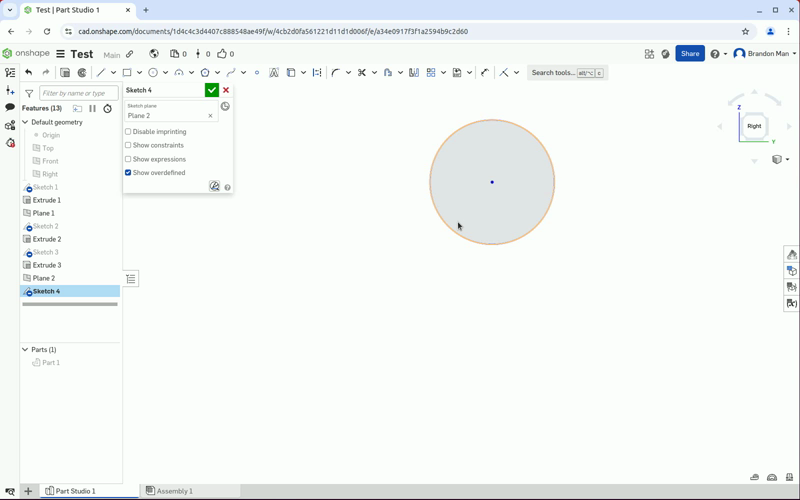
click(458, 221)
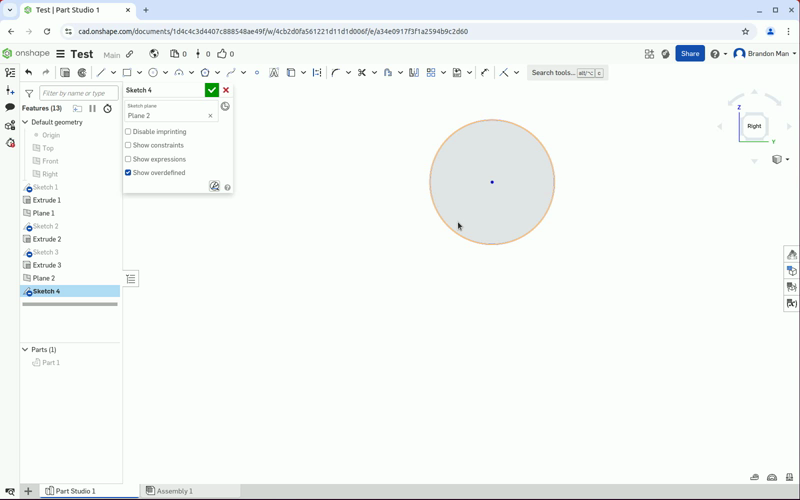
scroll(-6)
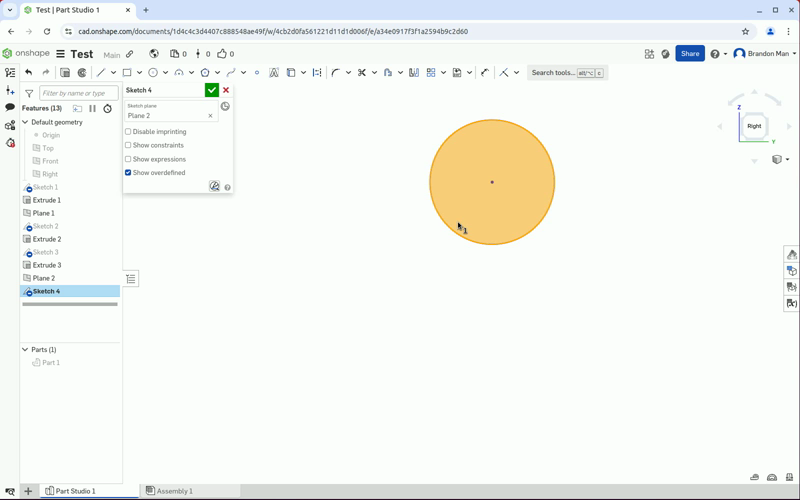
scroll(-6)
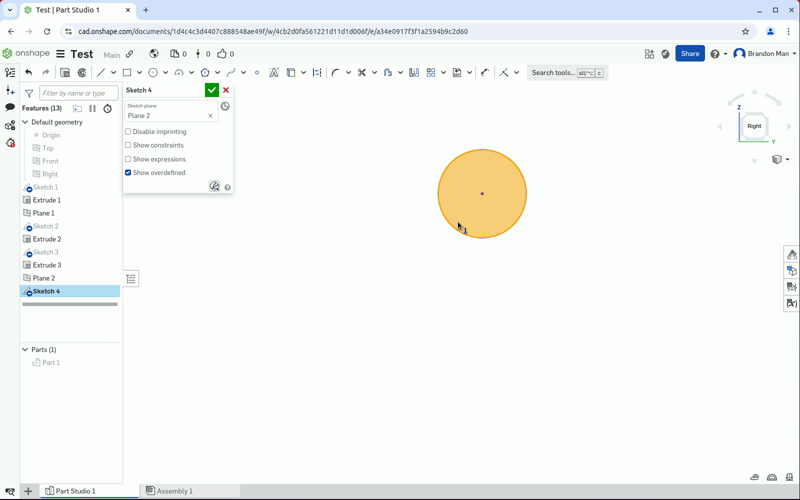
scroll(-6)
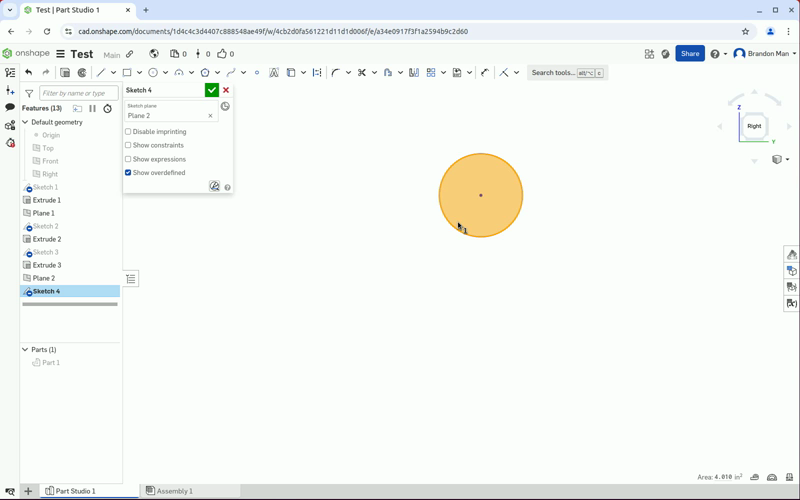
scroll(-6)
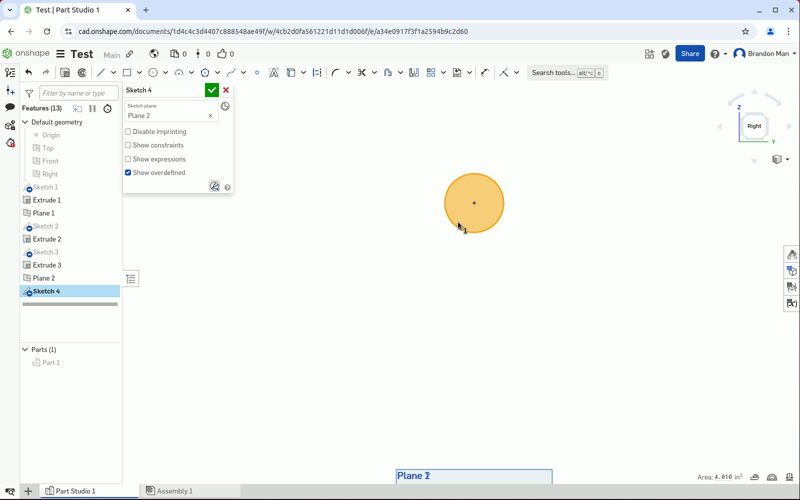
scroll(-6)
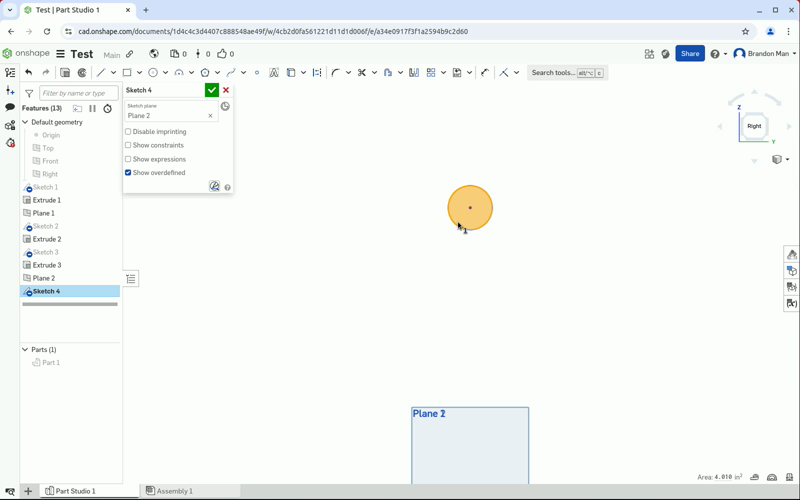
scroll(-6)
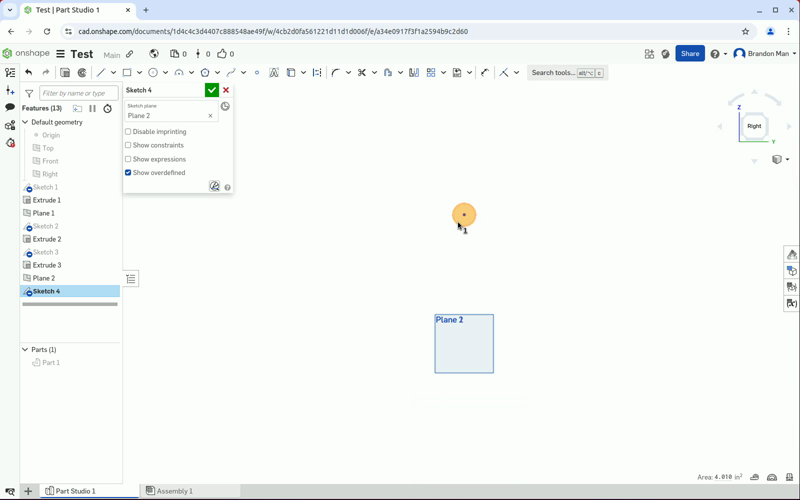
scroll(-6)
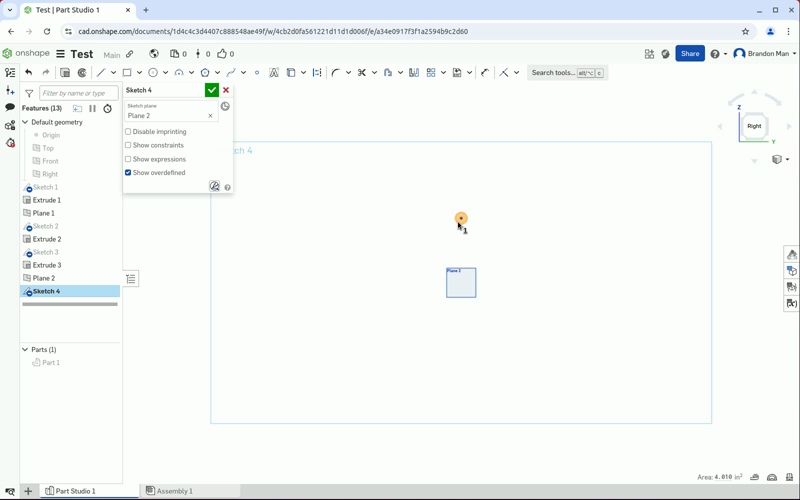
mouse_move(73, 352)
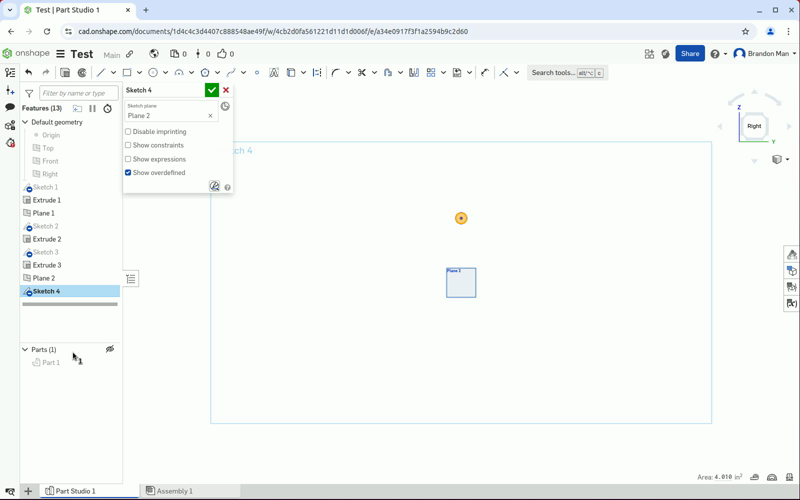
key(shift+y)
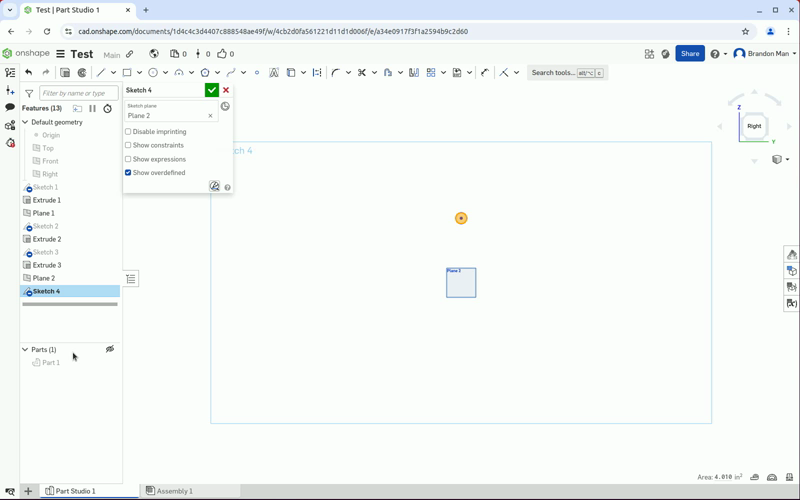
key(shift+e)
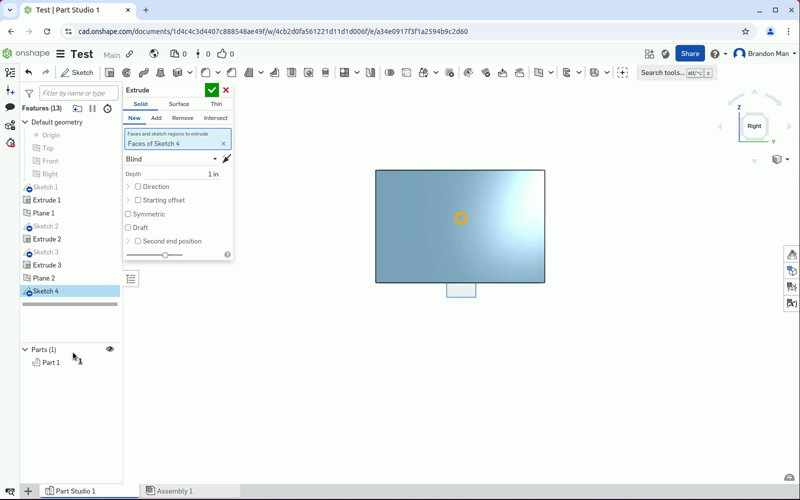
mouse_move(143, 106)
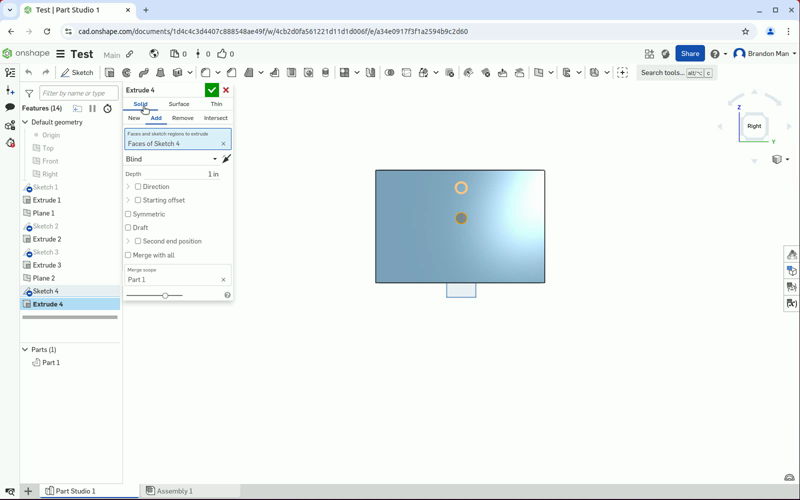
click(143, 106)
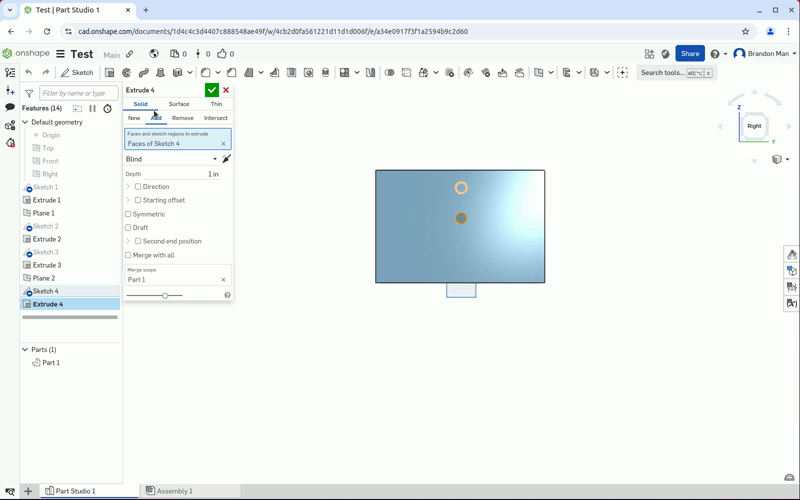
mouse_move(186, 120)
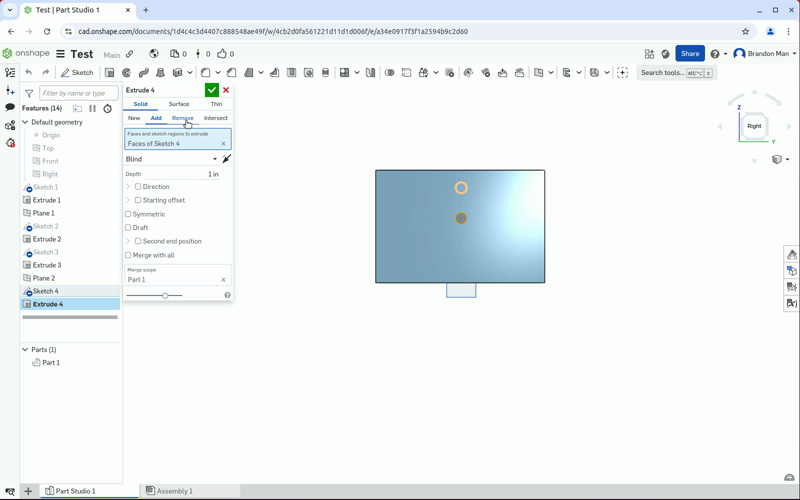
click(186, 120)
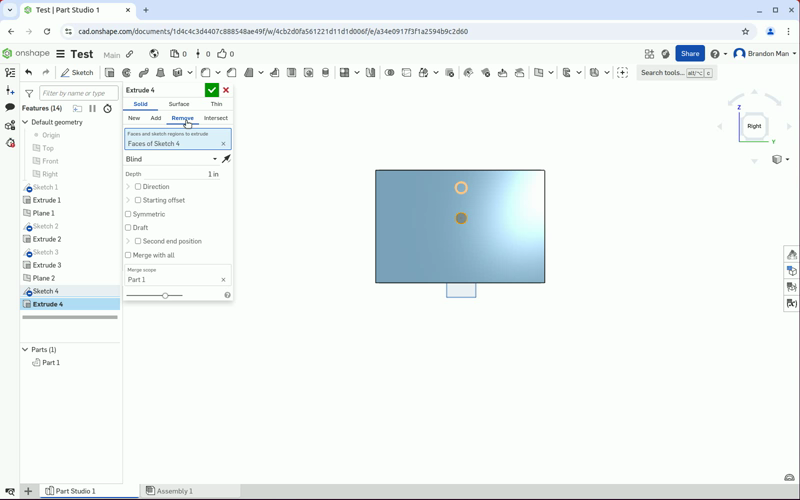
key(tab, 4)
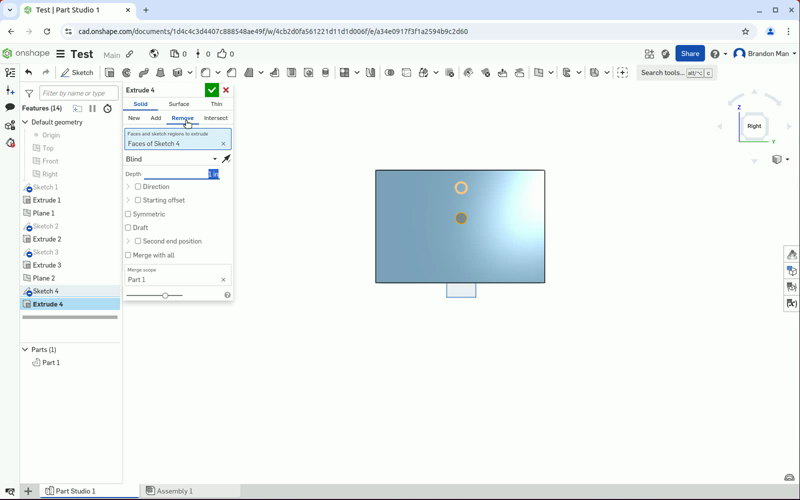
text(0.722)
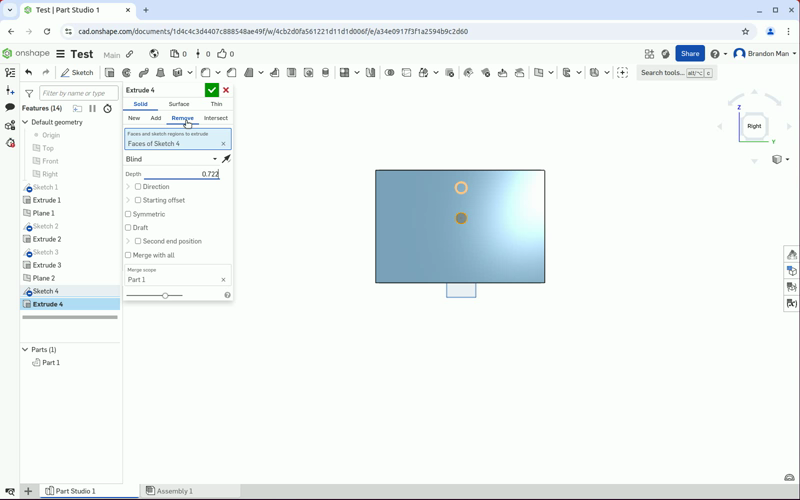
key(tab, 6)
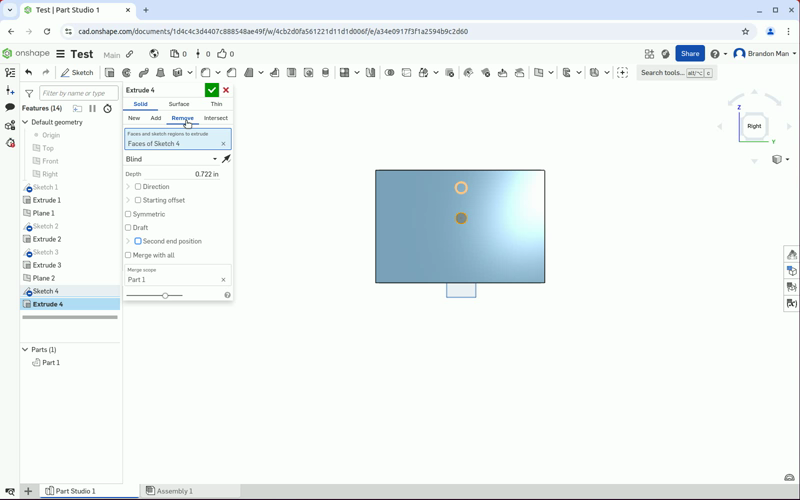
key(space)
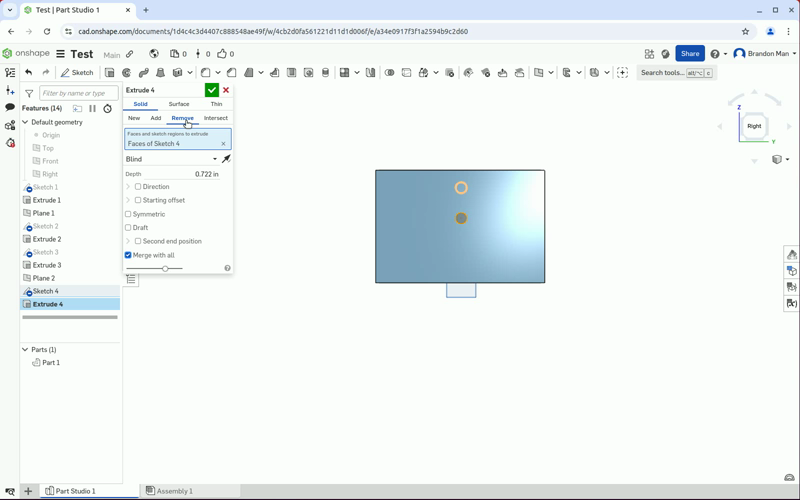
key(enter)
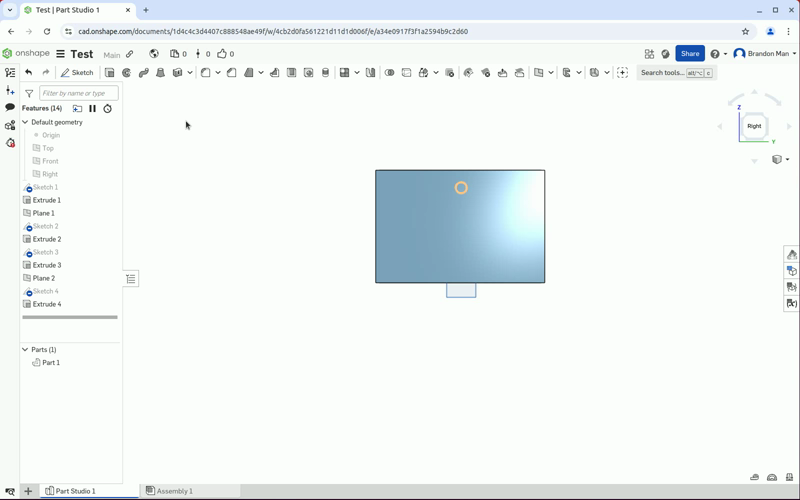
key(shift+h)
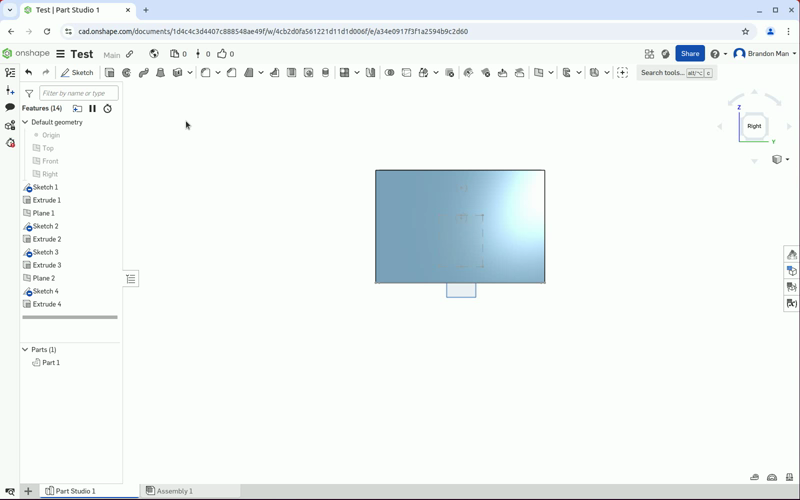
key(shift+h)
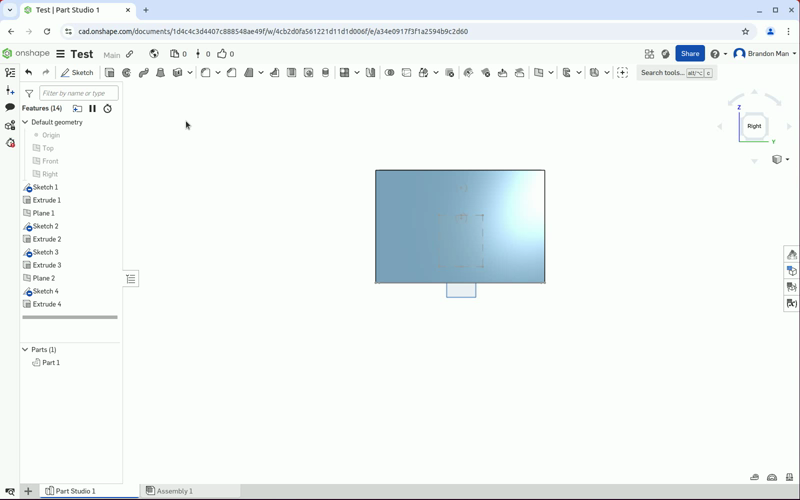
key(shift+7)
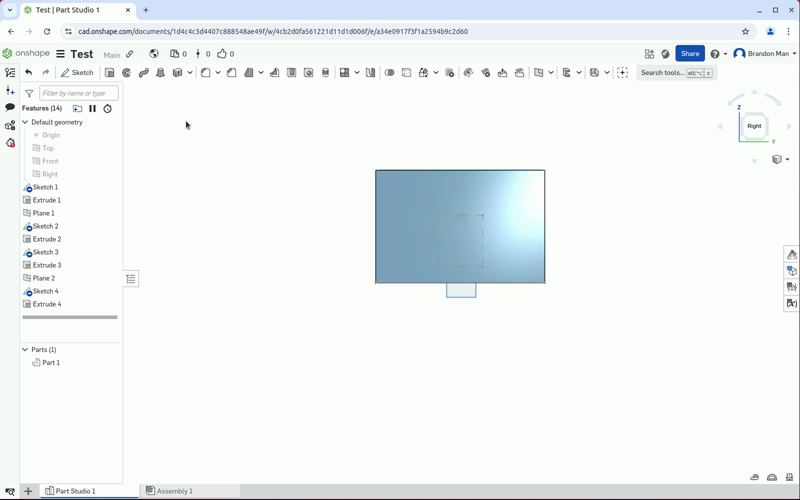
key(right, 2)
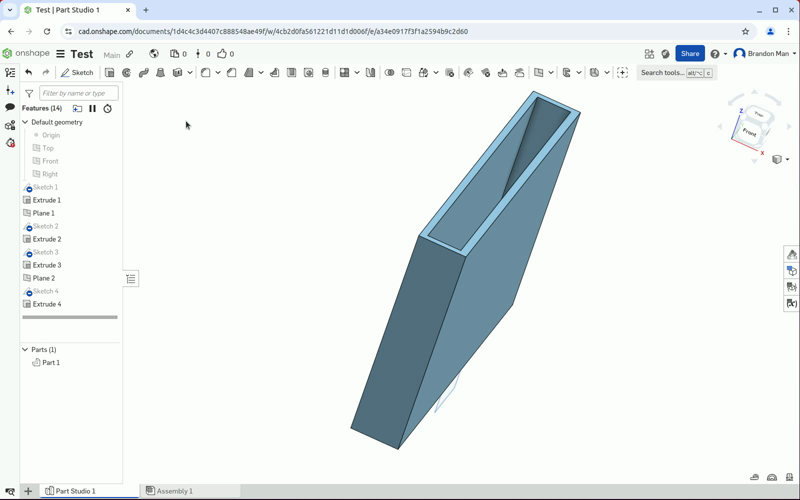
key(down, 2)
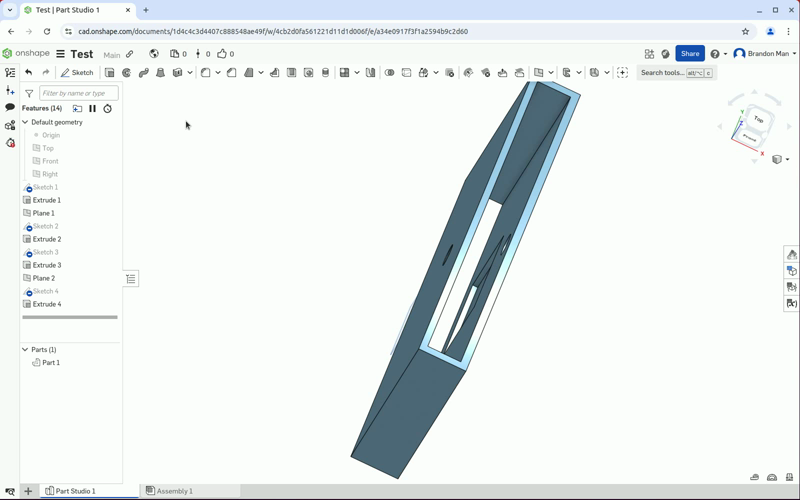
key(up, 2)
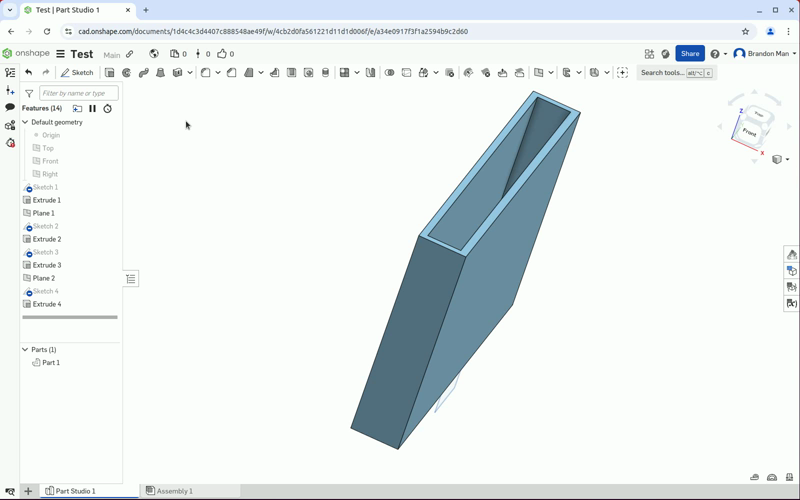
key(left, 2)
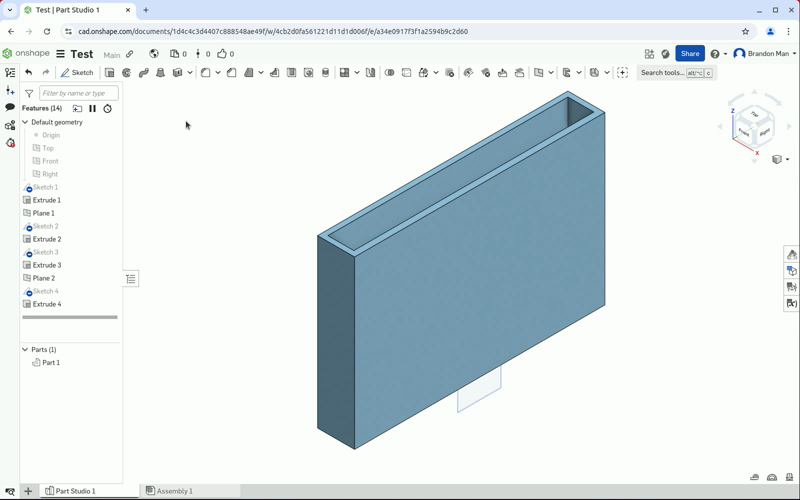
mouse_move(73, 189)
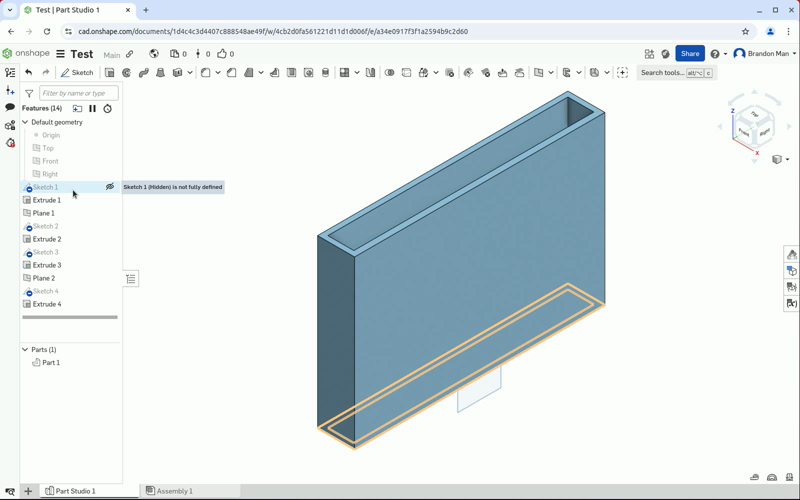
click(73, 189)